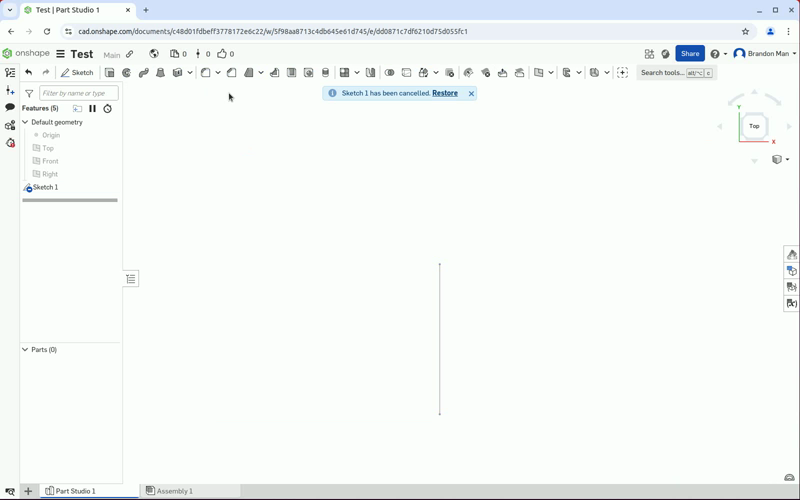
key(shift+h)
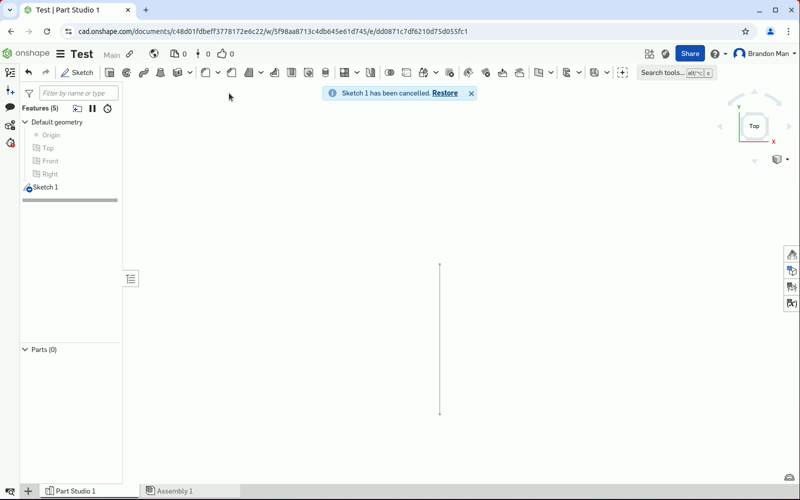
key(shift+s)
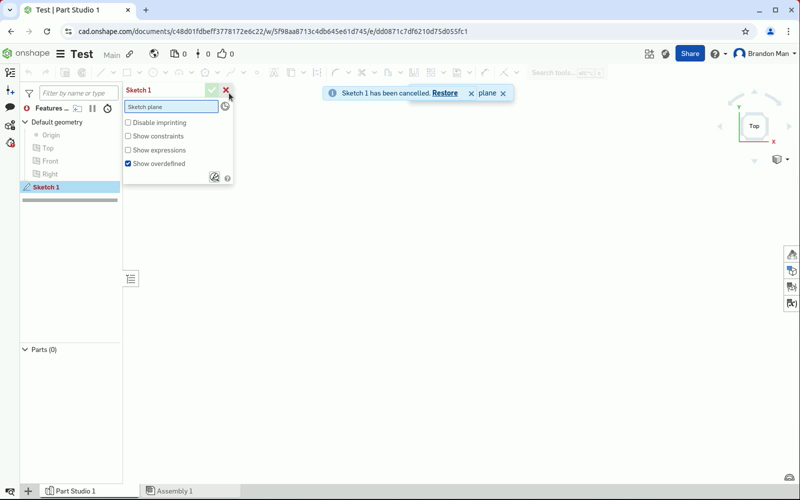
mouse_move(73, 150)
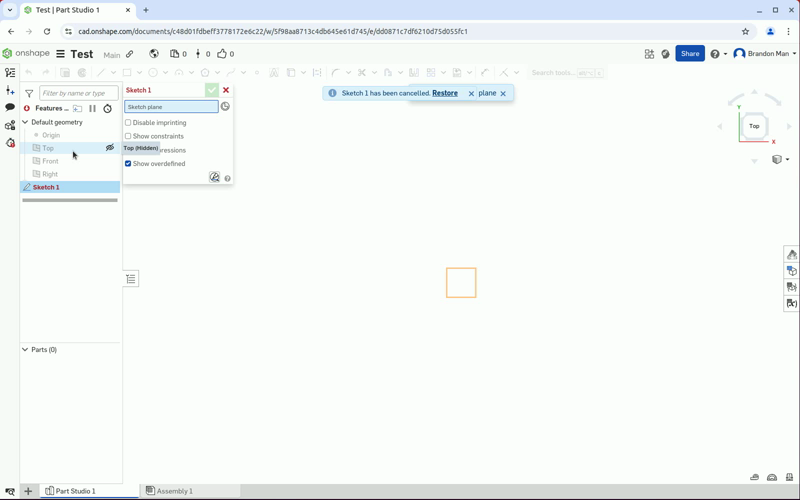
click(73, 150)
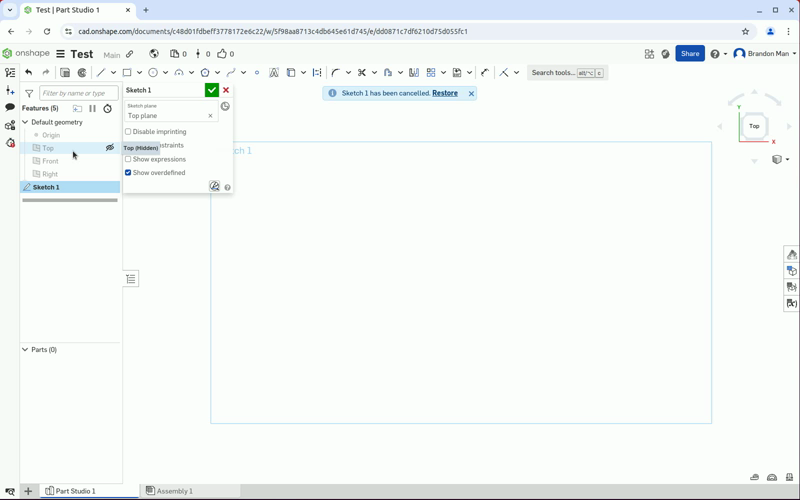
mouse_move(73, 352)
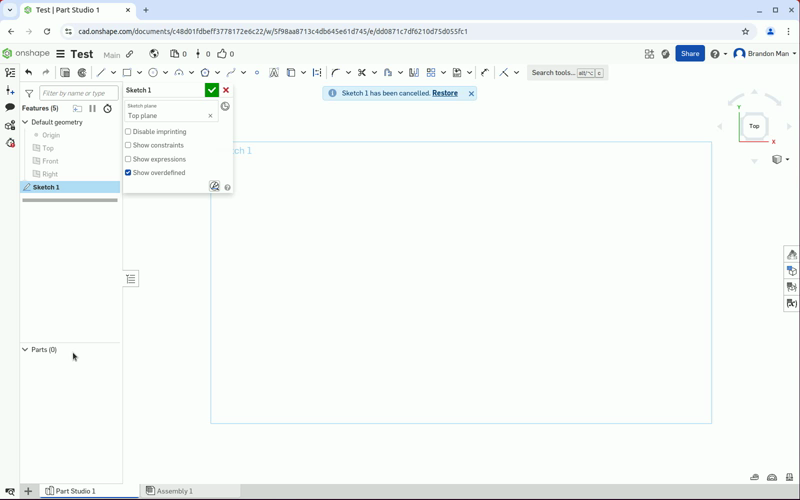
key(y)
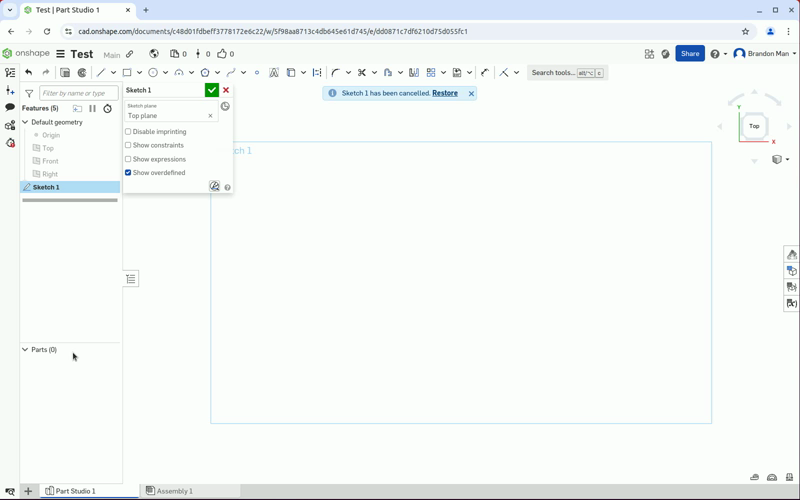
key(l)
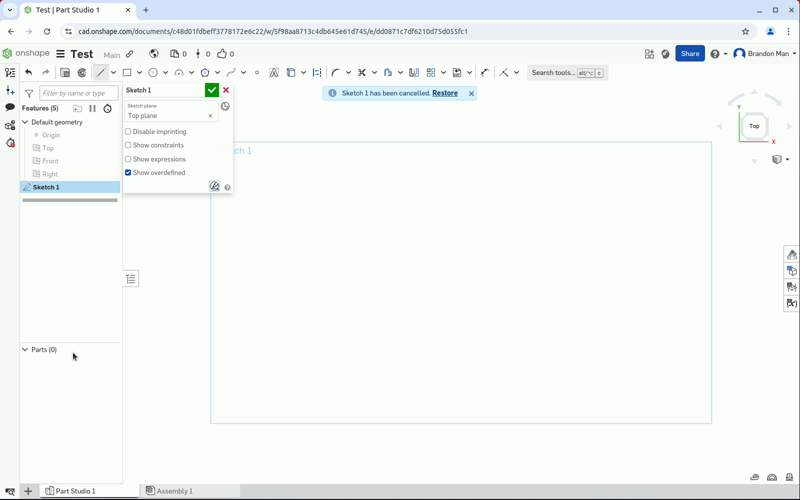
key_down(shift)
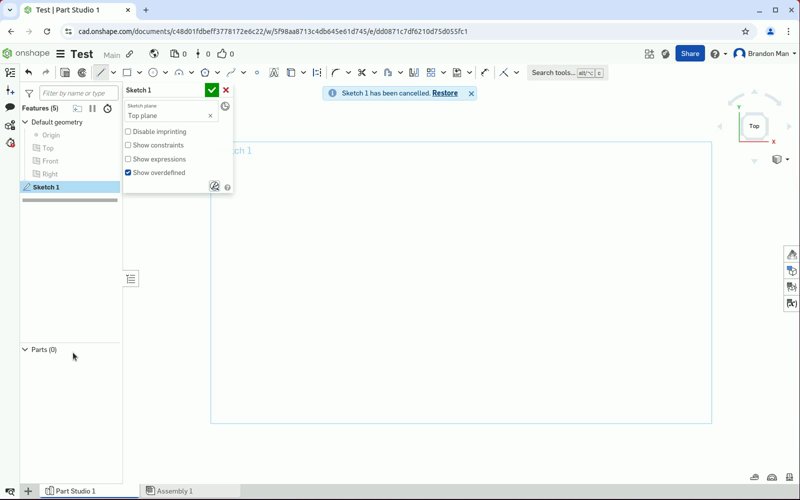
mouse_move(350, 217)
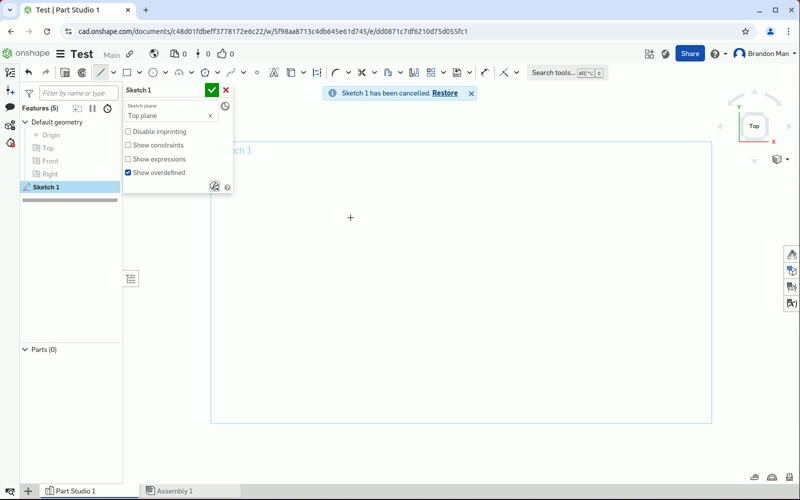
click(350, 217)
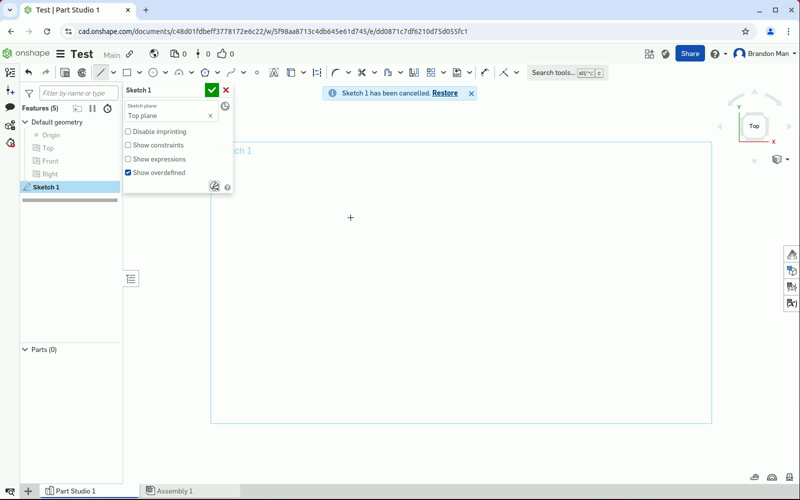
key_up(shift)
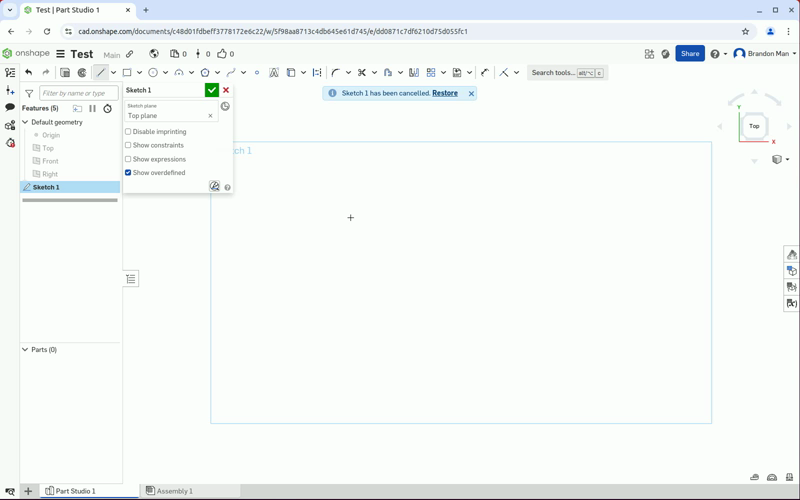
key_down(shift)
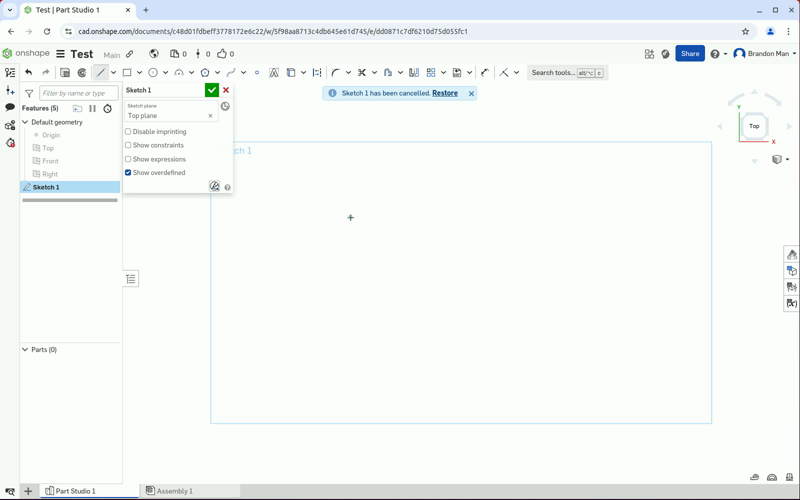
mouse_move(380, 217)
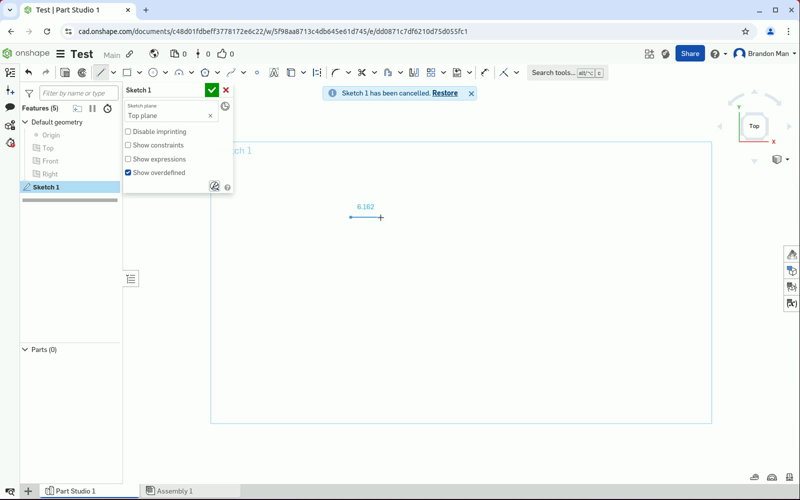
mouse_move(371, 217)
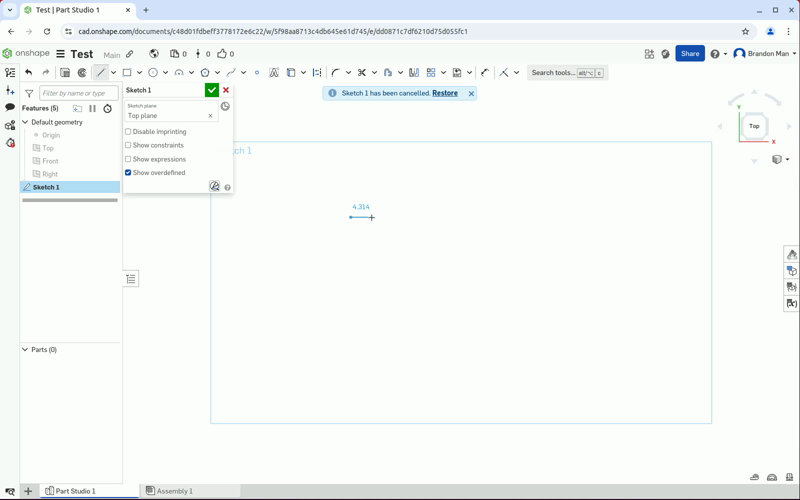
click(371, 217)
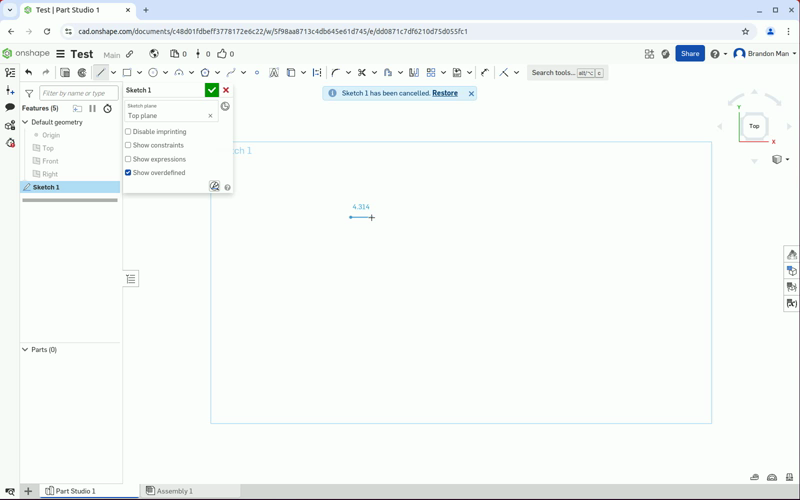
key_up(shift)
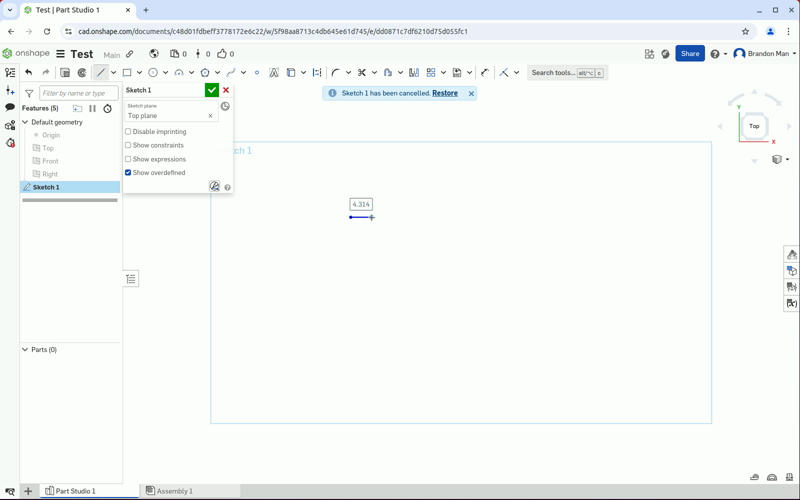
key_down(shift)
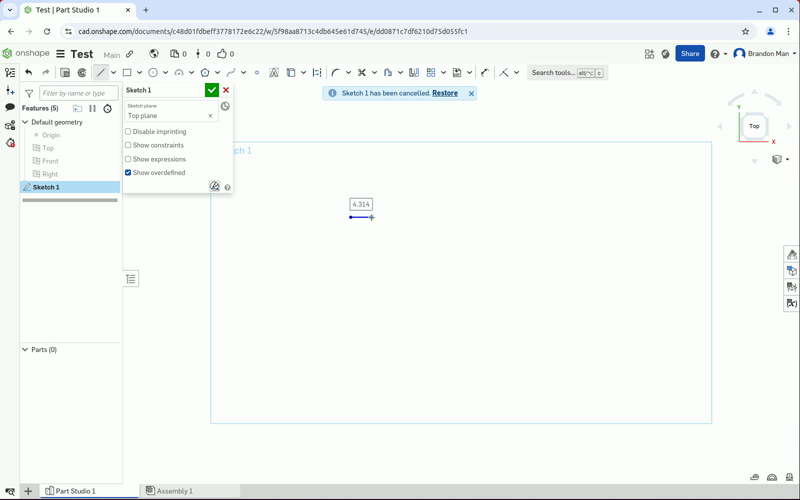
mouse_move(401, 217)
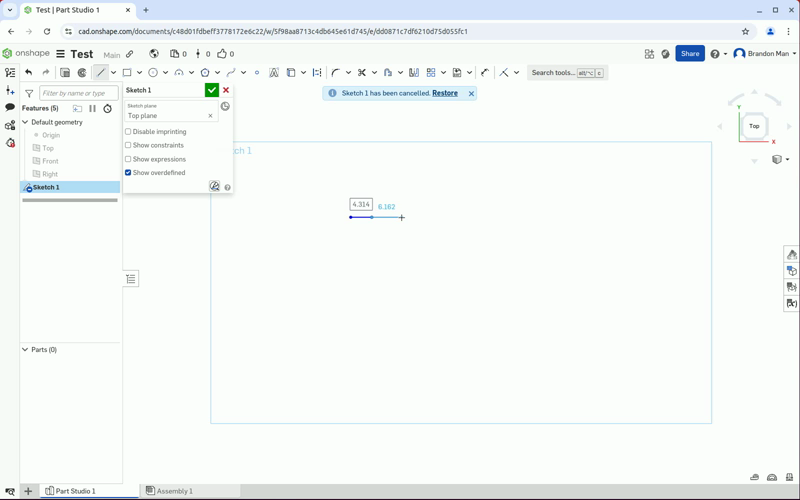
mouse_move(371, 196)
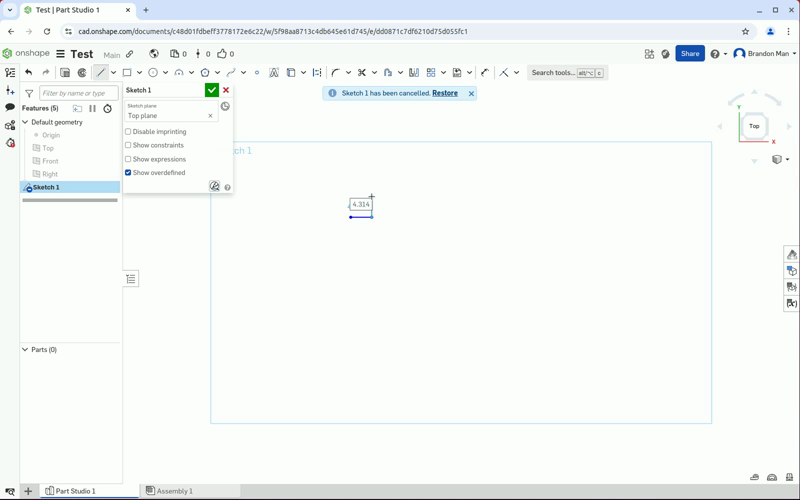
click(371, 196)
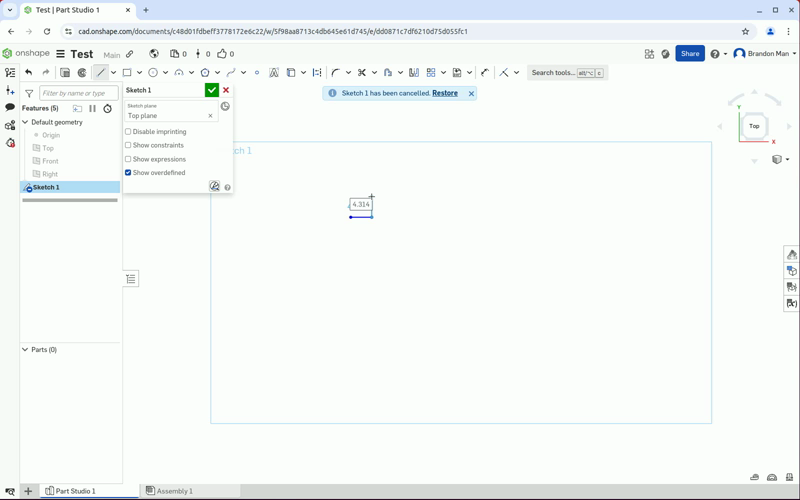
key_up(shift)
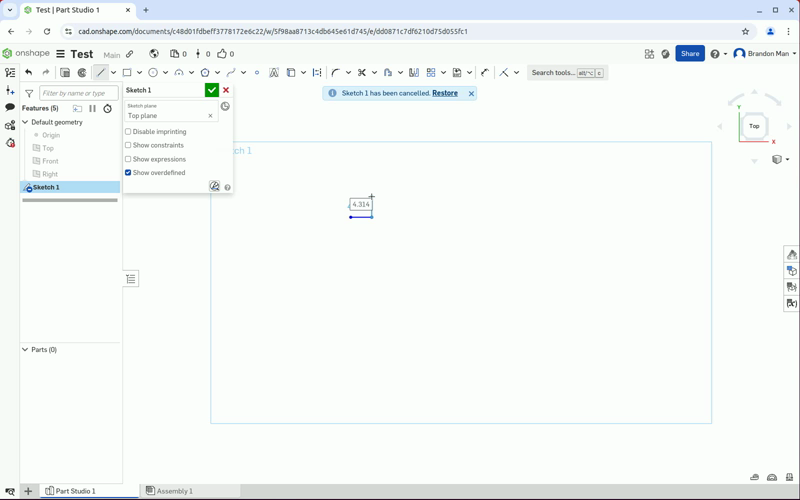
key_down(shift)
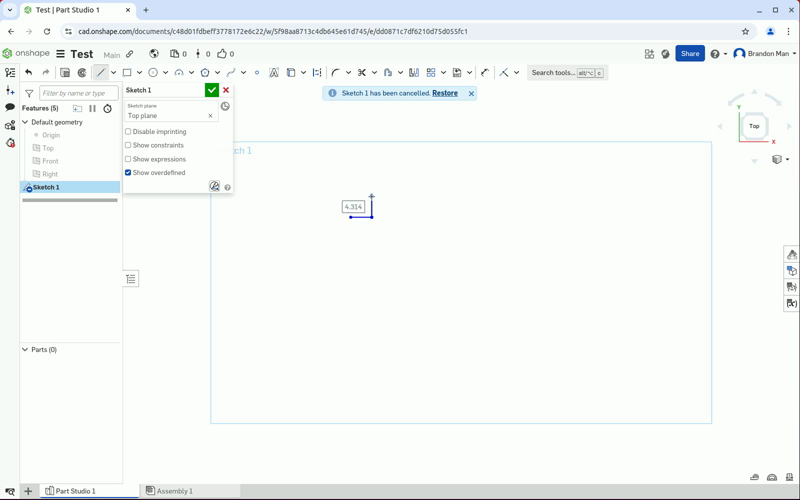
mouse_move(401, 196)
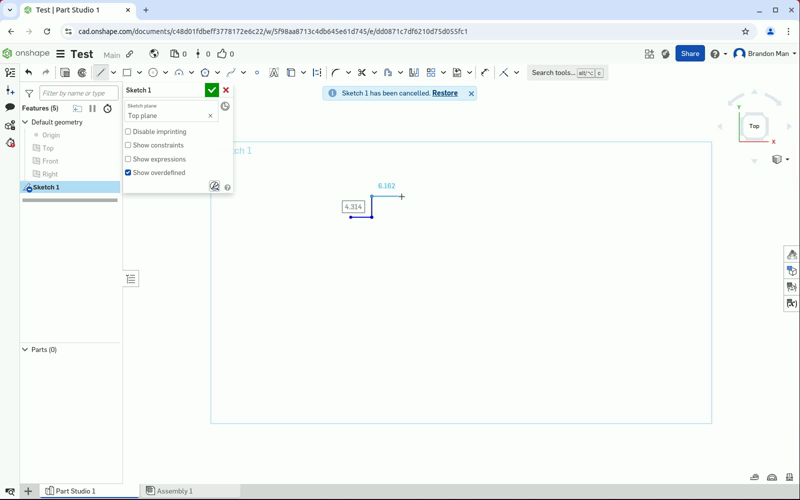
mouse_move(350, 196)
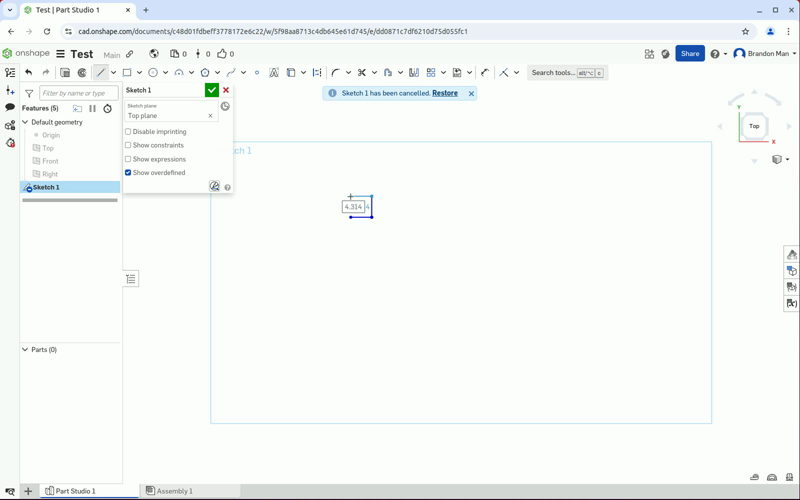
click(350, 196)
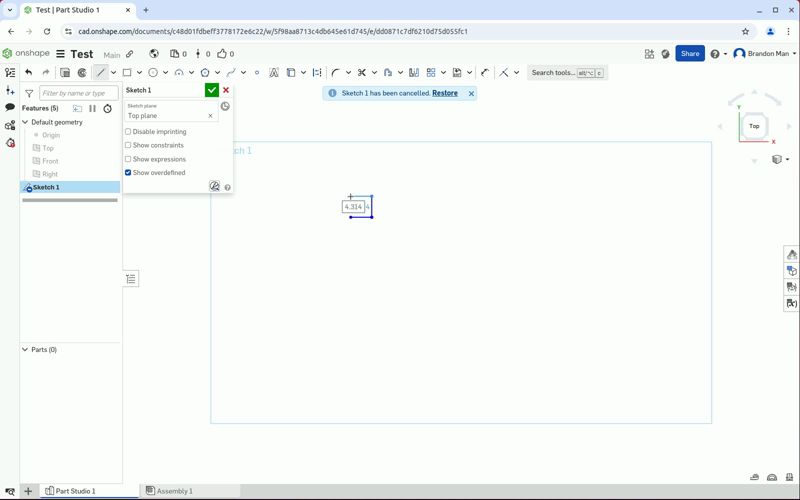
key_up(shift)
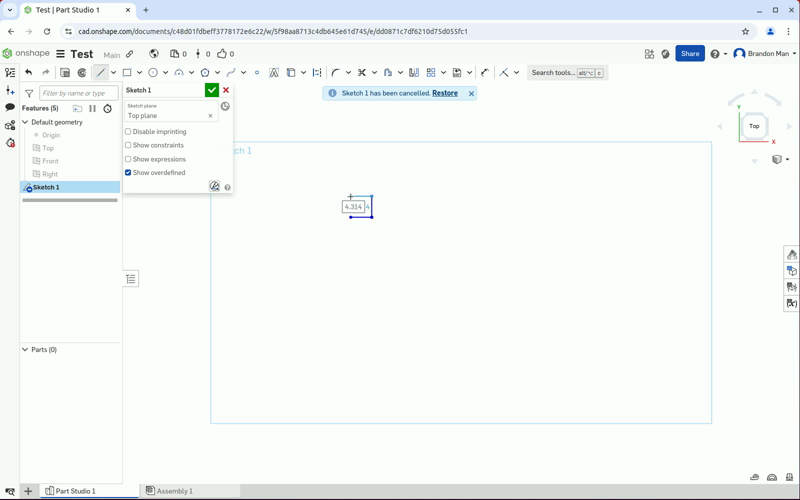
mouse_move(380, 196)
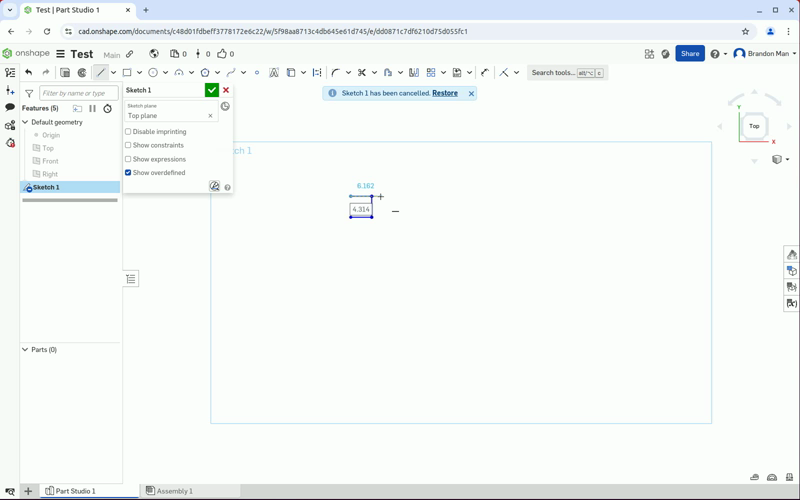
key_down(shift)
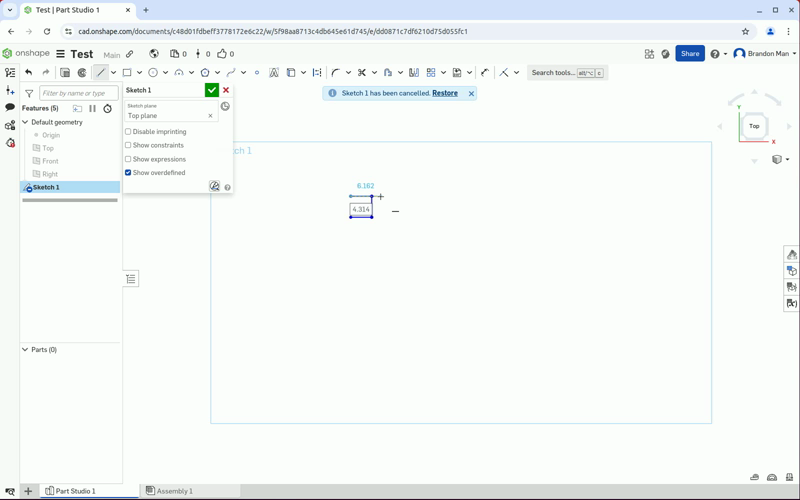
mouse_move(350, 217)
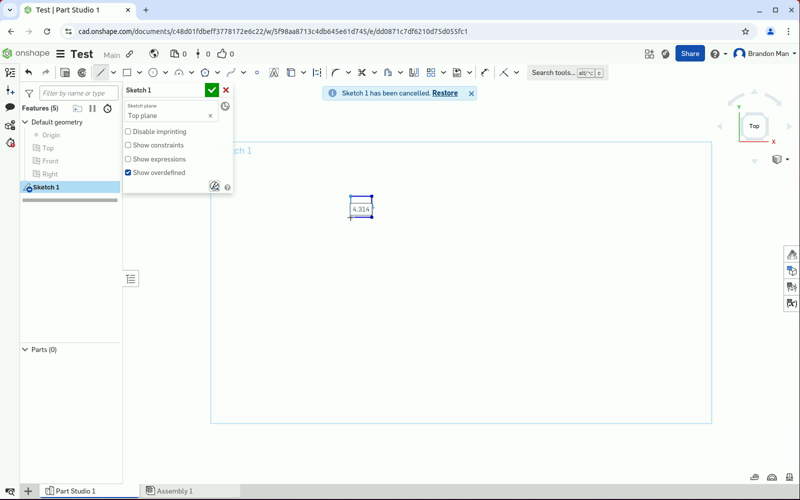
key_up(shift)
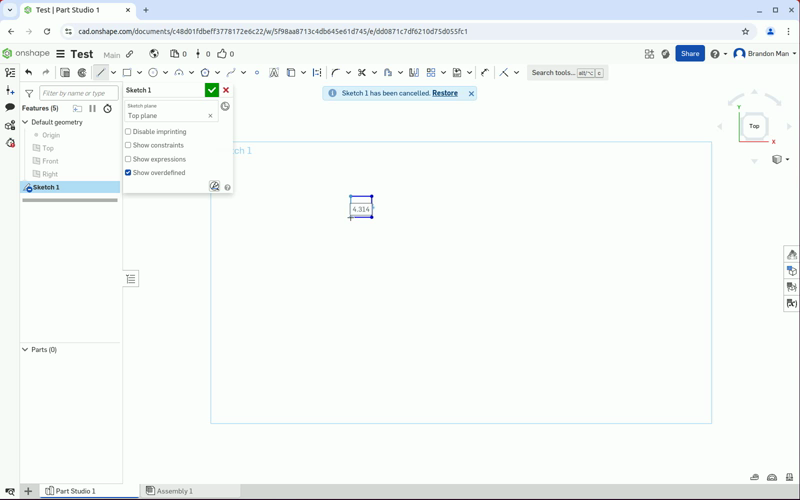
click(350, 217)
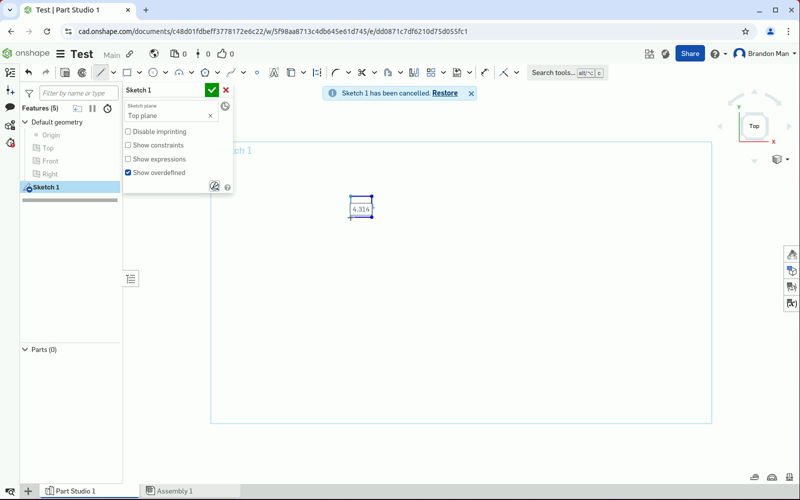
key(esc)
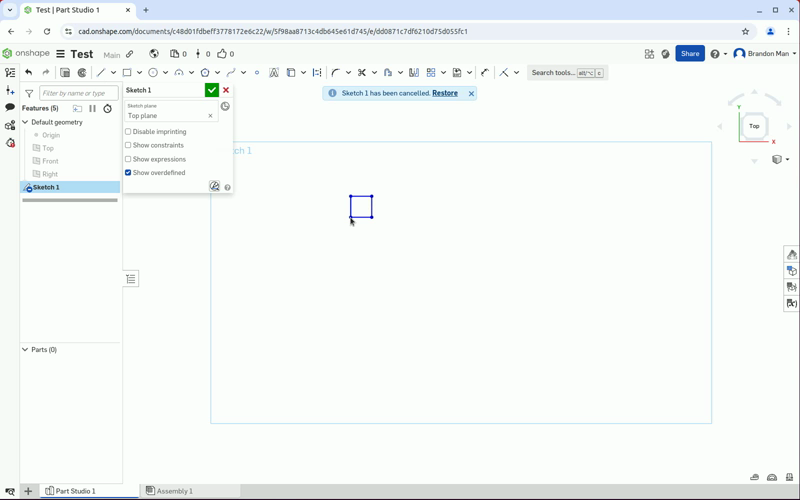
mouse_move(362, 210)
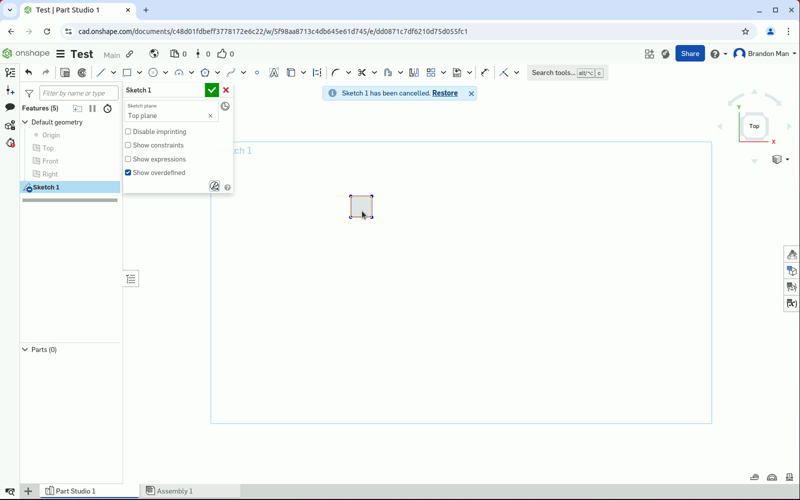
scroll(6)
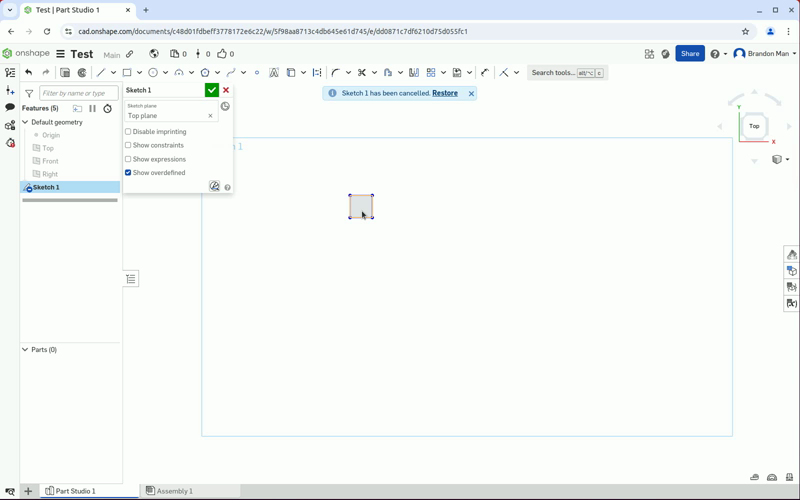
scroll(6)
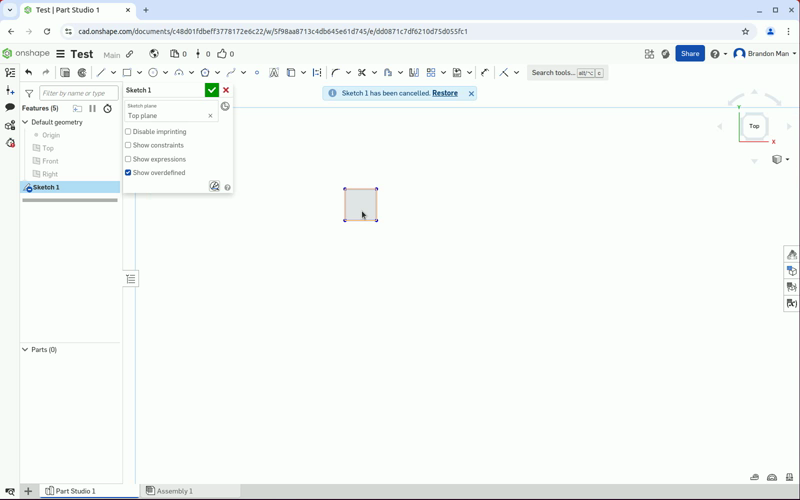
scroll(6)
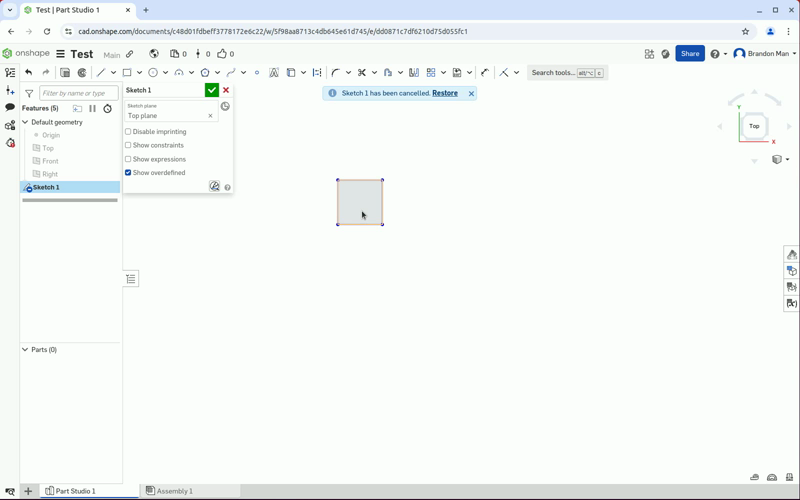
scroll(6)
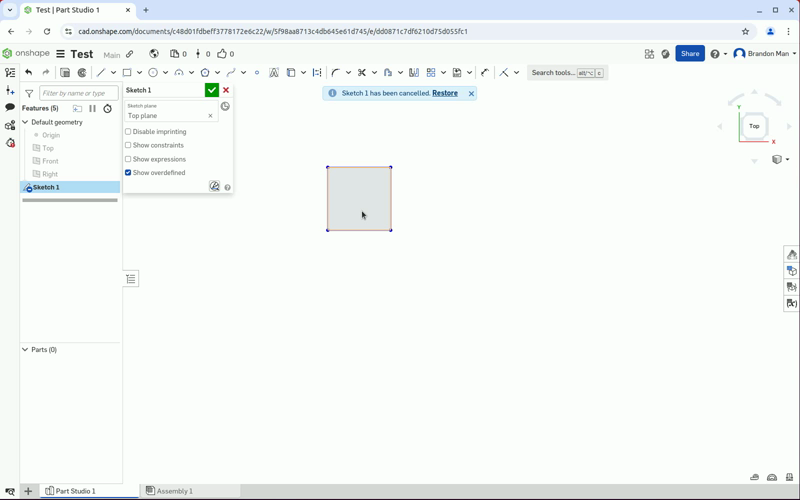
scroll(6)
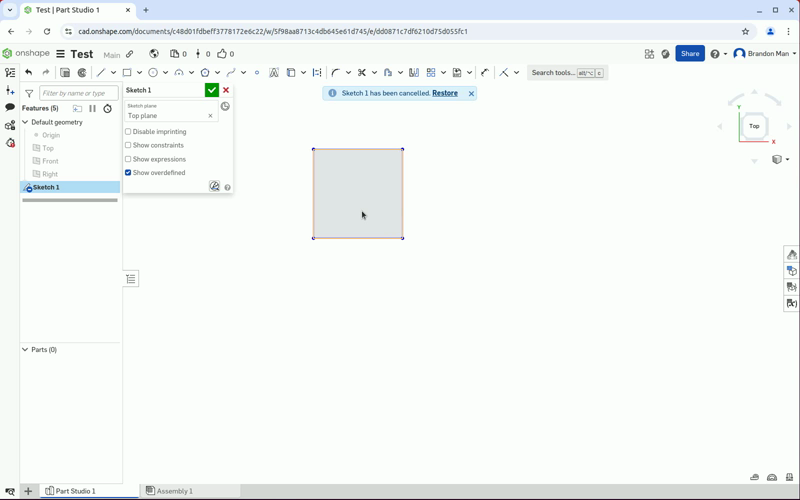
scroll(6)
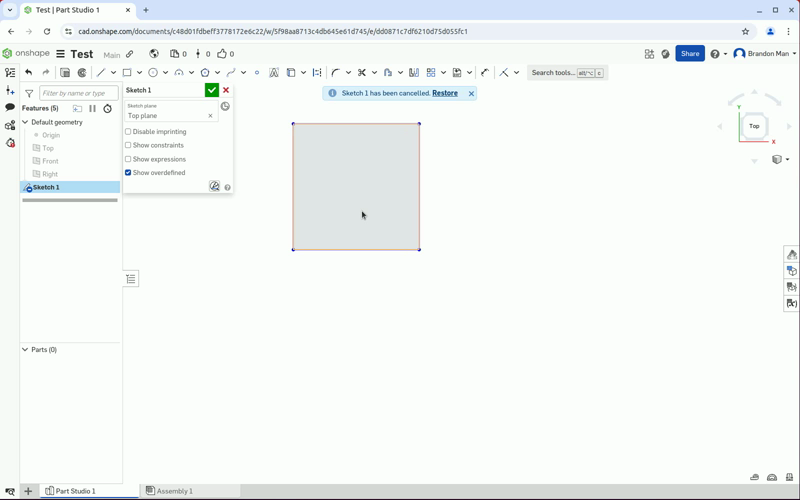
scroll(6)
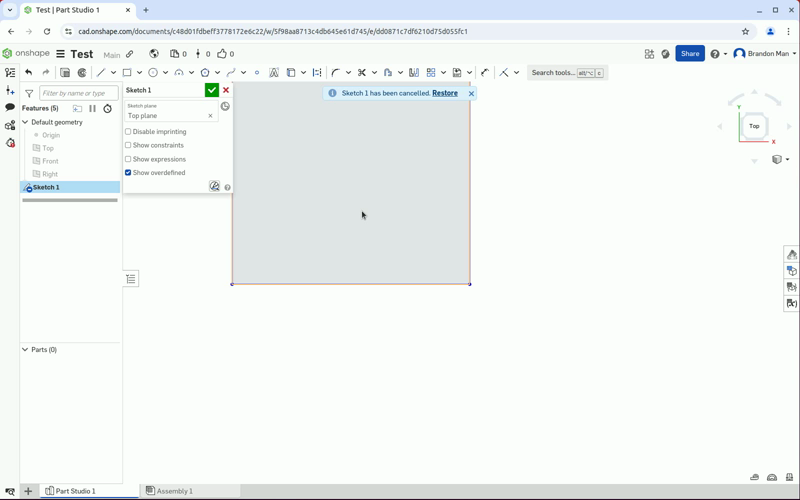
click(362, 210)
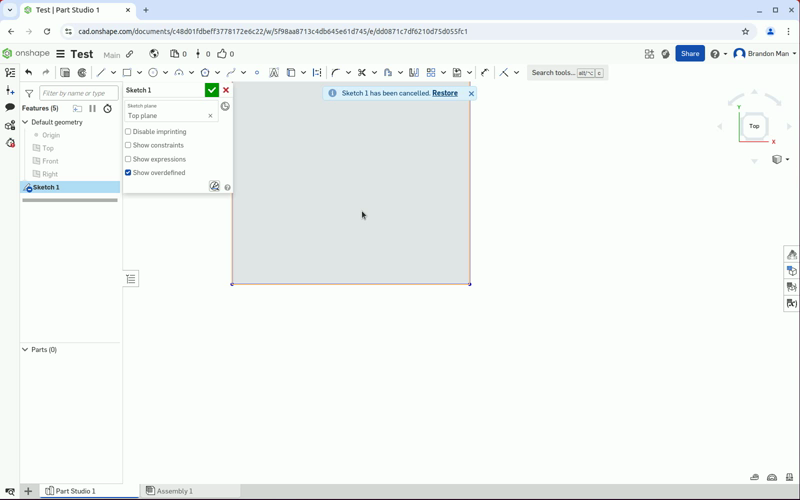
scroll(-6)
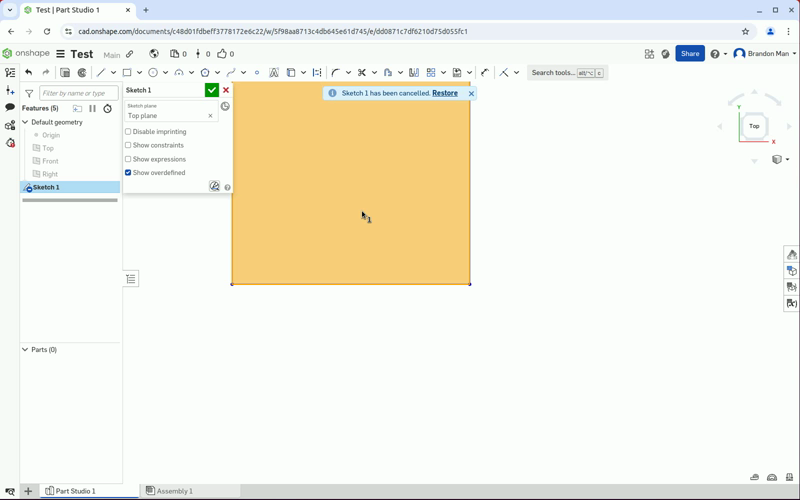
scroll(-6)
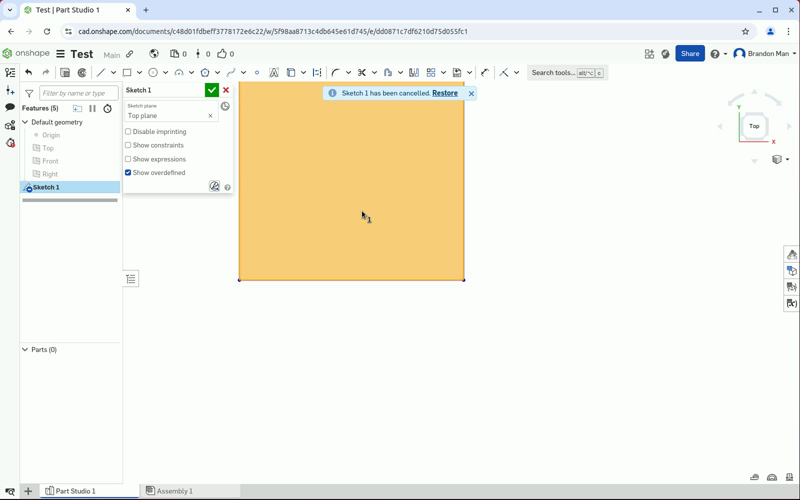
scroll(-6)
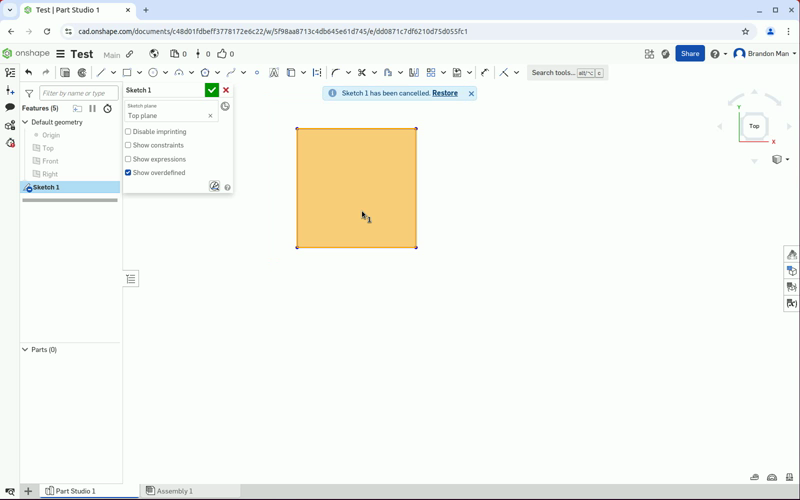
scroll(-6)
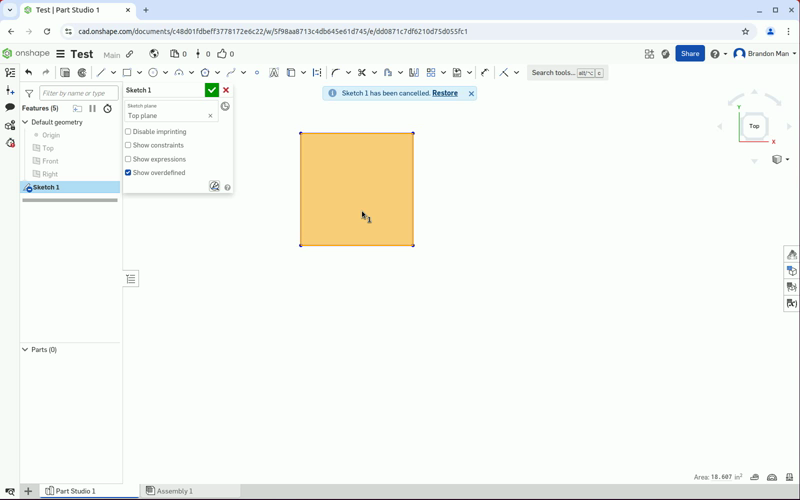
scroll(-6)
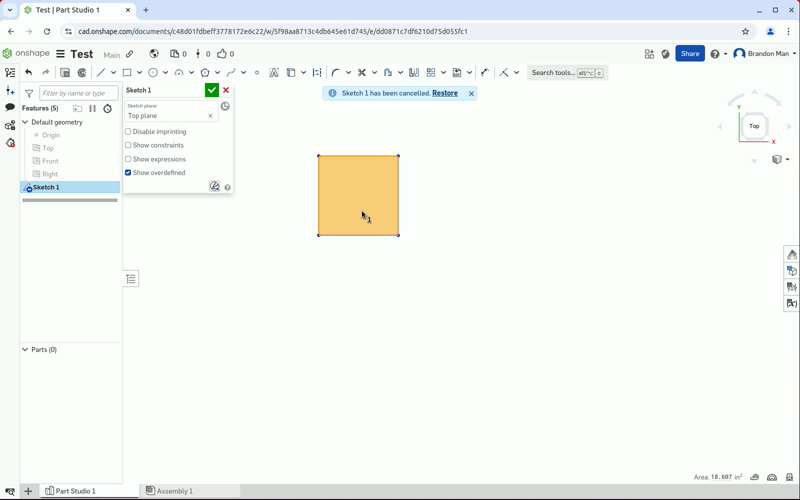
scroll(-6)
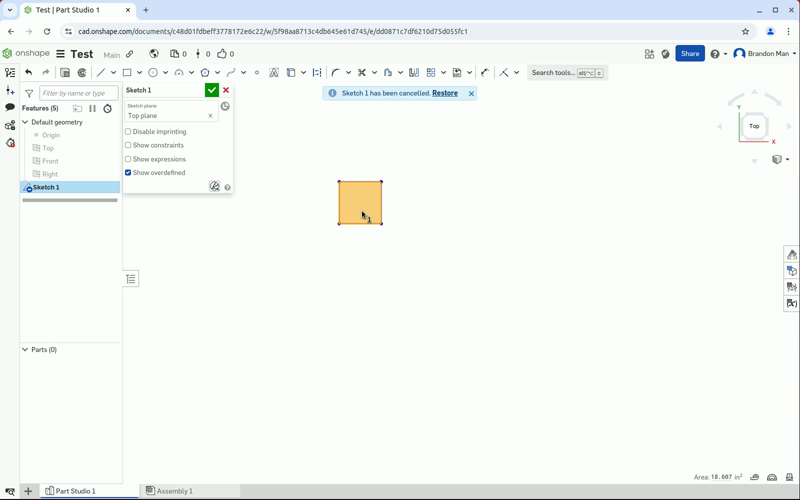
scroll(-6)
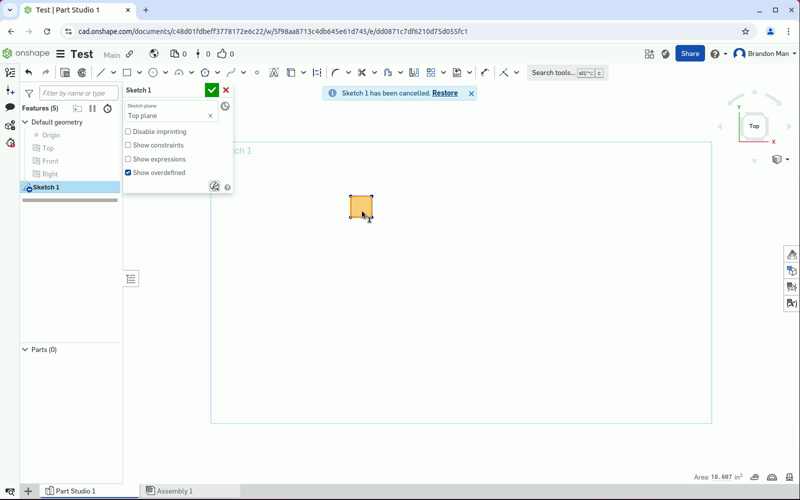
mouse_move(73, 352)
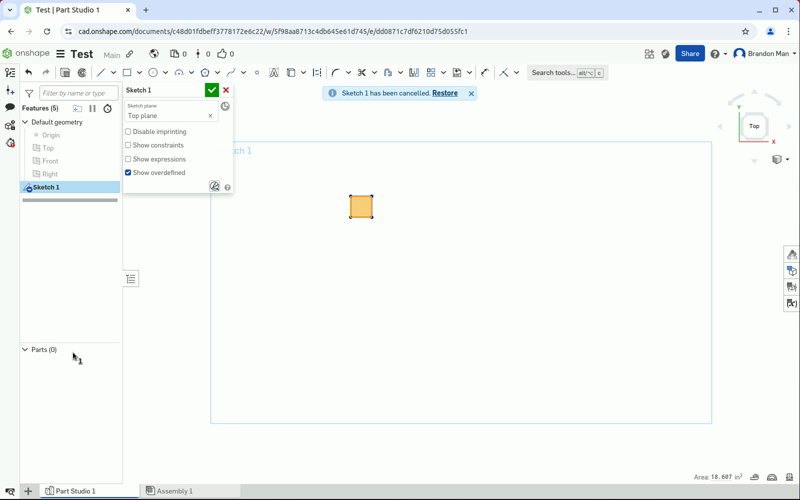
key(shift+y)
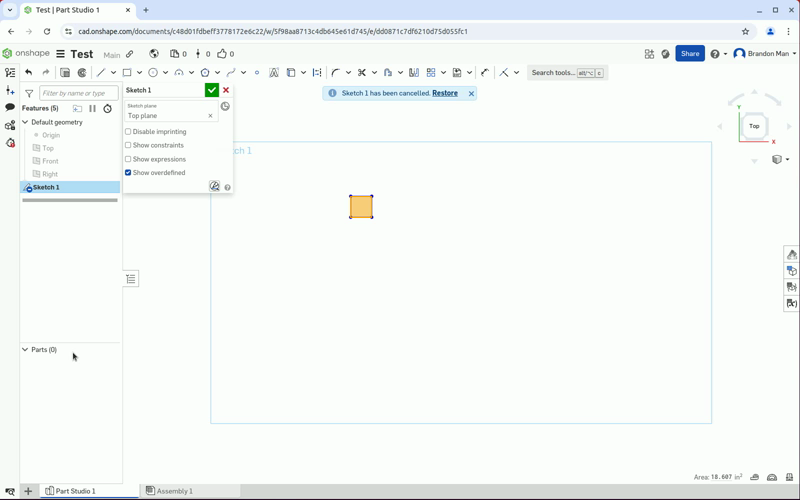
key(shift+e)
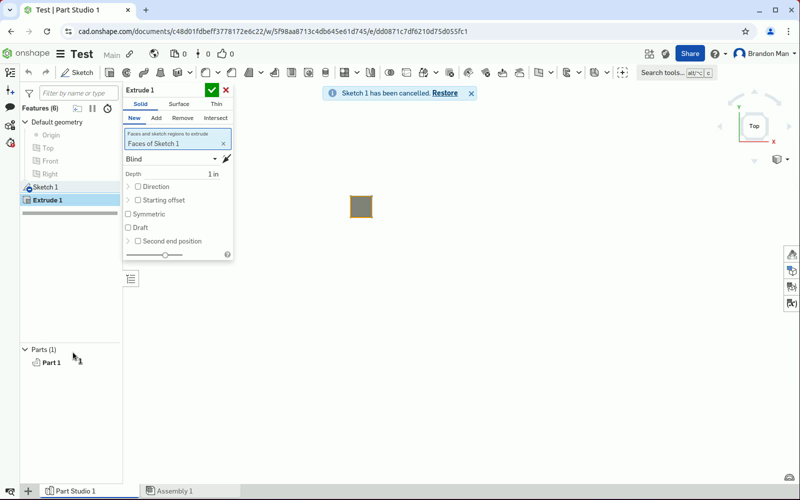
mouse_move(143, 106)
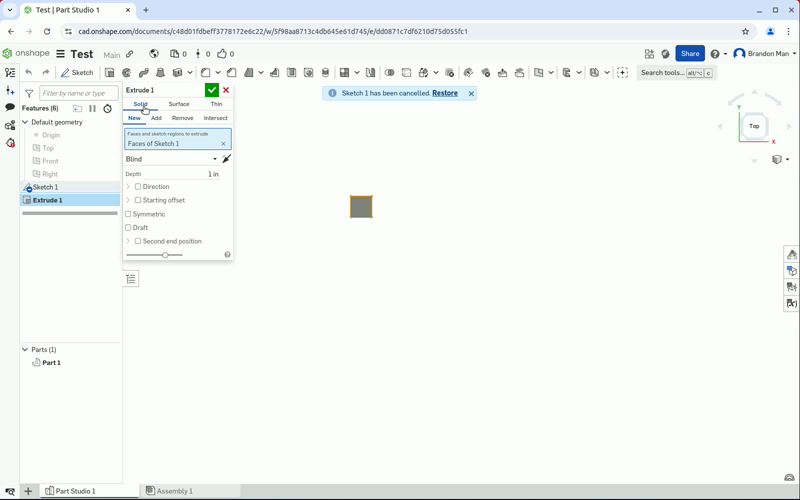
click(143, 106)
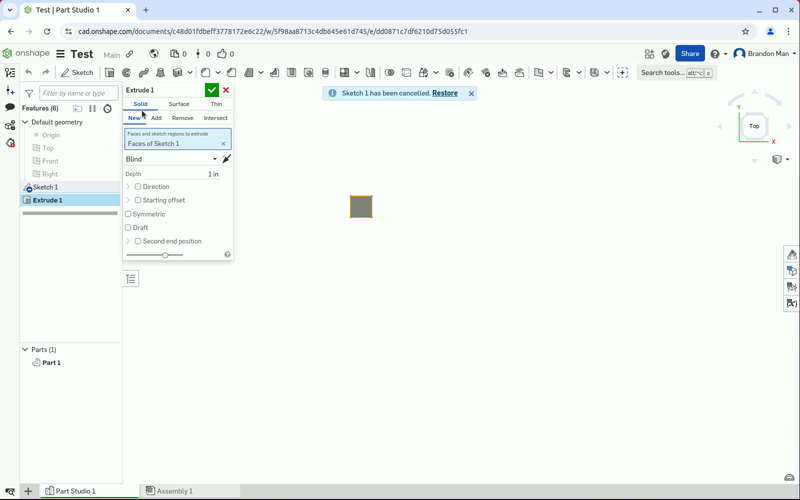
mouse_move(137, 120)
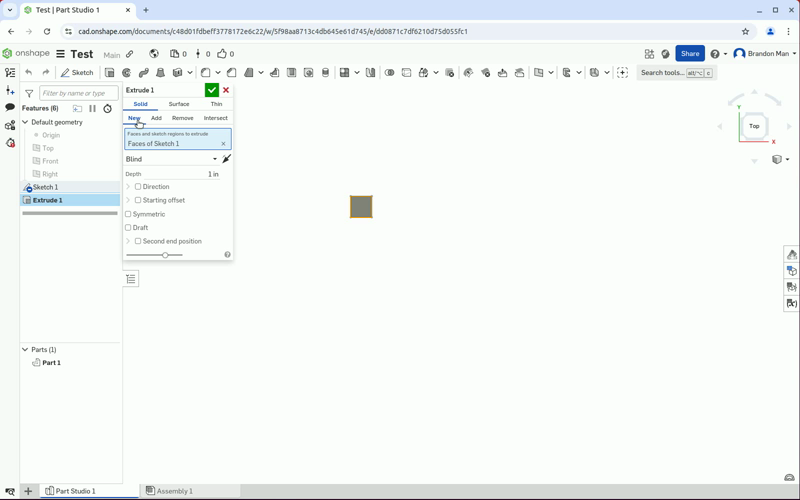
click(137, 120)
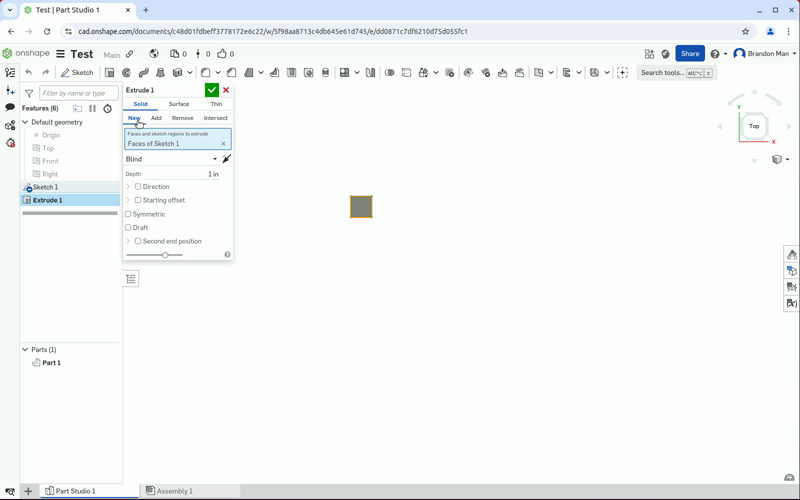
key(tab, 4)
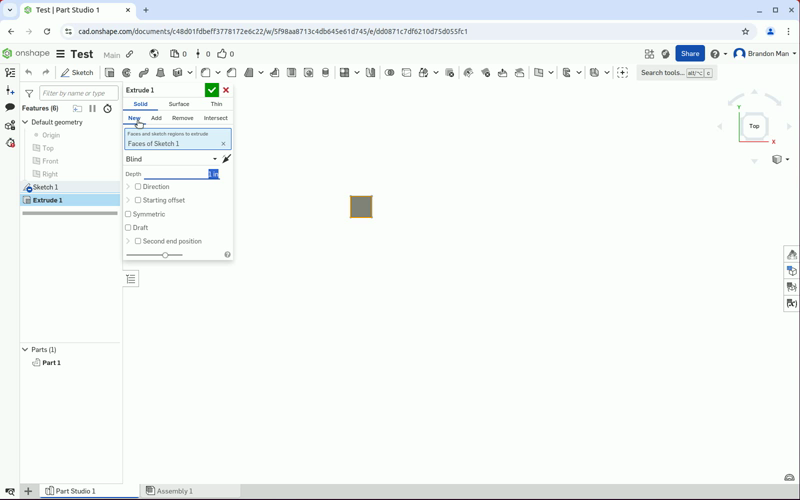
text(1.926)
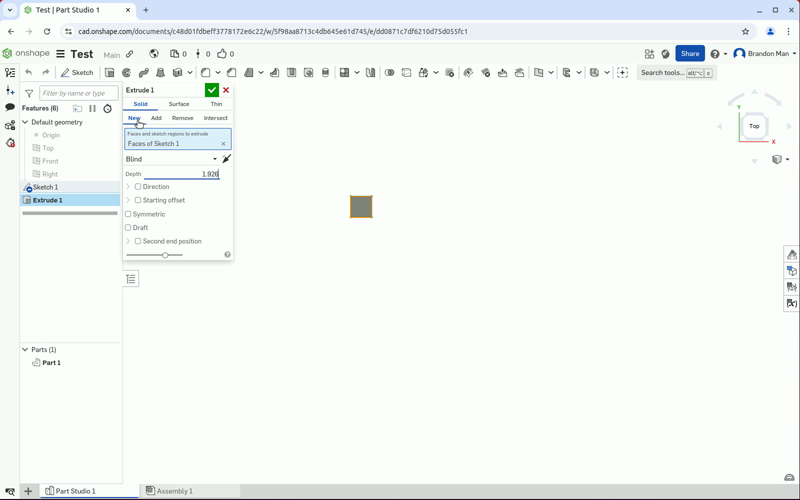
key(enter)
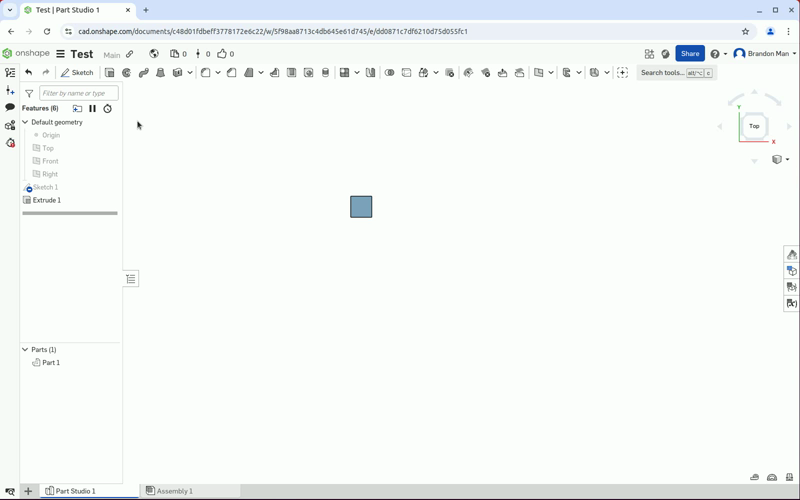
key(shift+h)
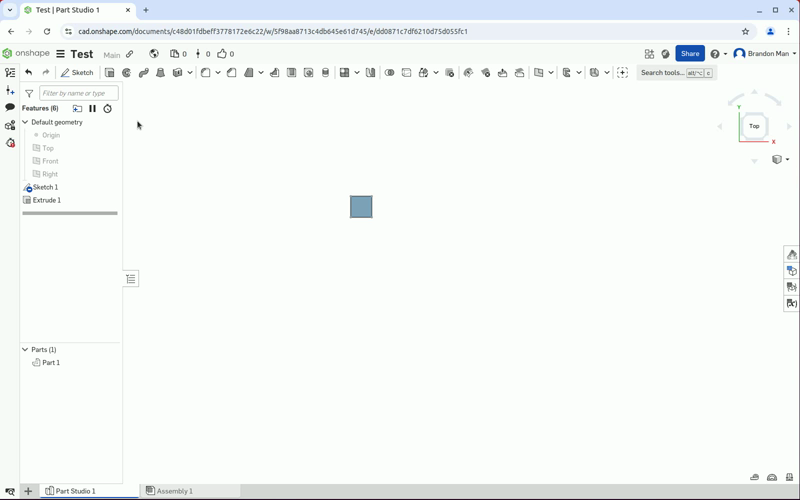
key(shift+h)
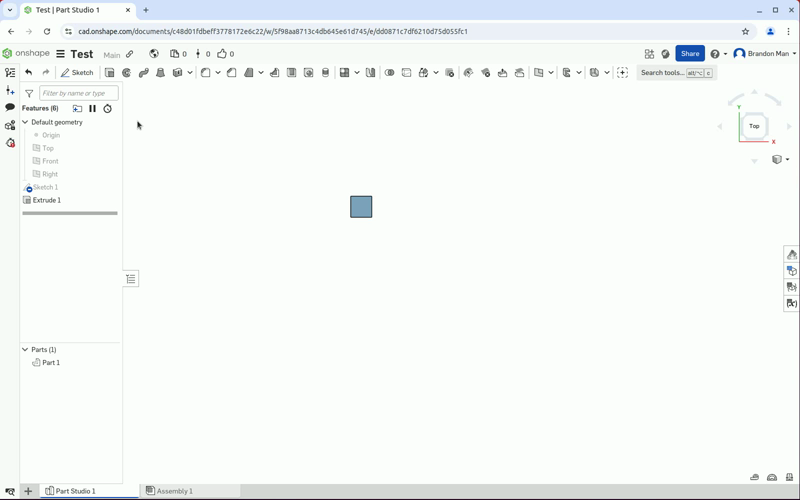
mouse_move(73, 189)
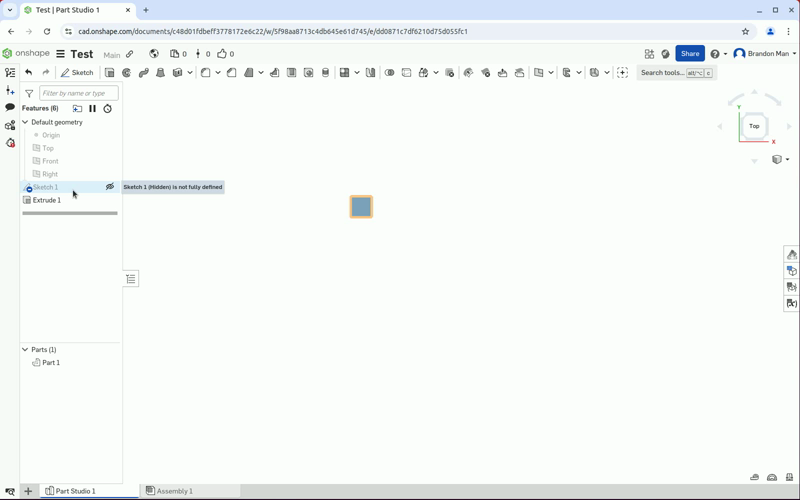
click(73, 189)
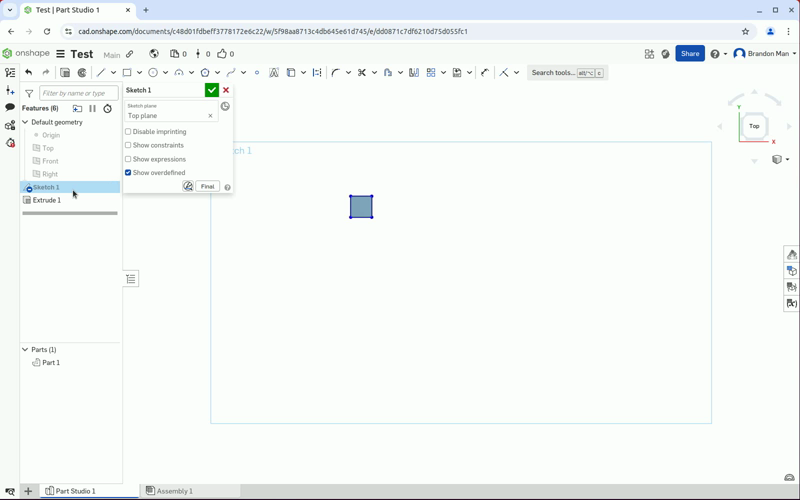
mouse_move(229, 92)
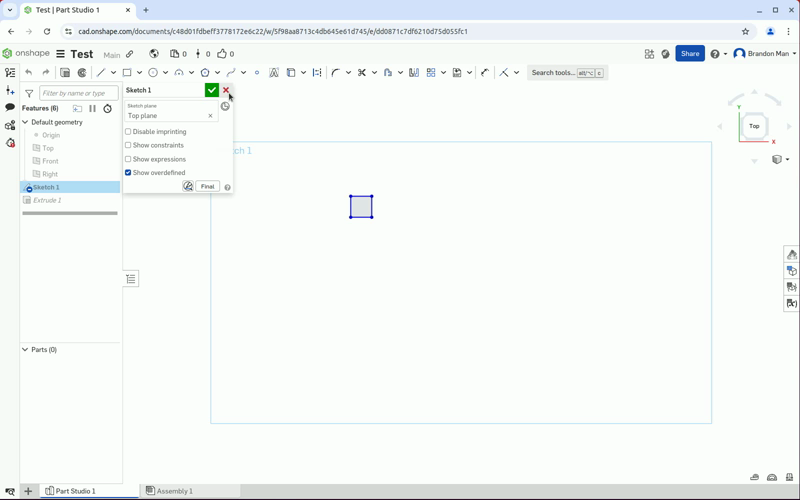
click(229, 92)
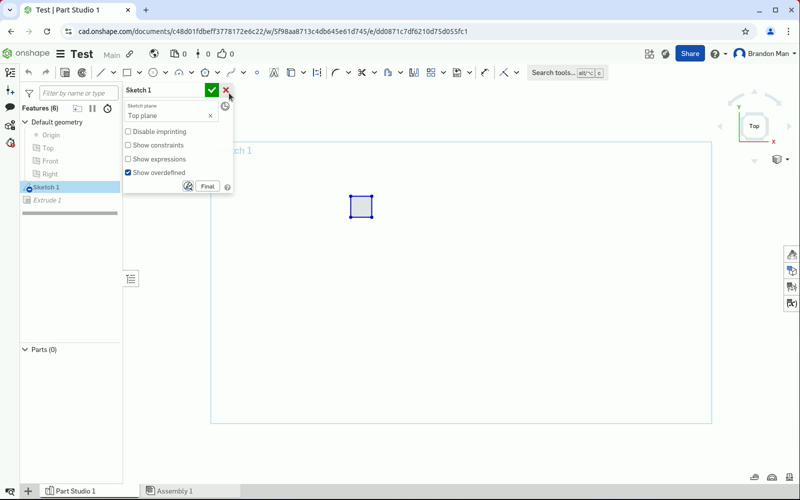
key(shift+s)
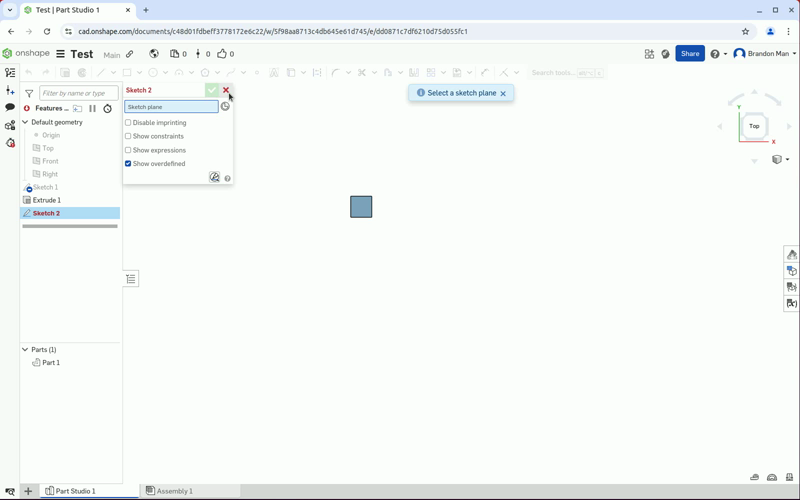
mouse_move(73, 150)
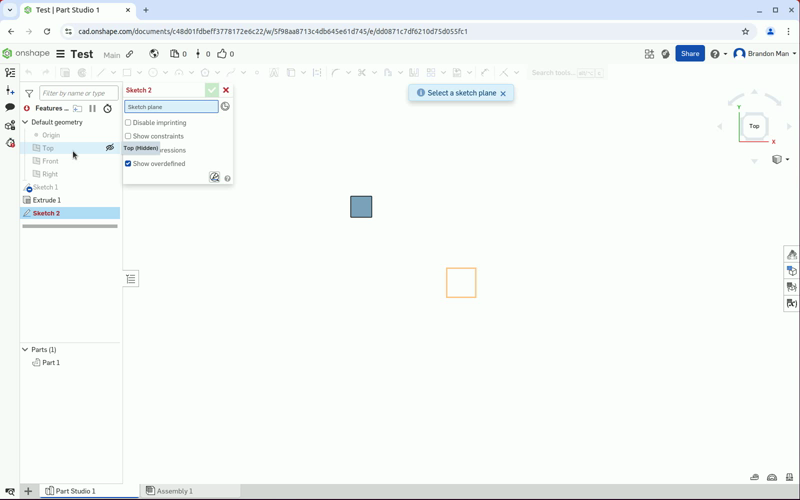
click(73, 150)
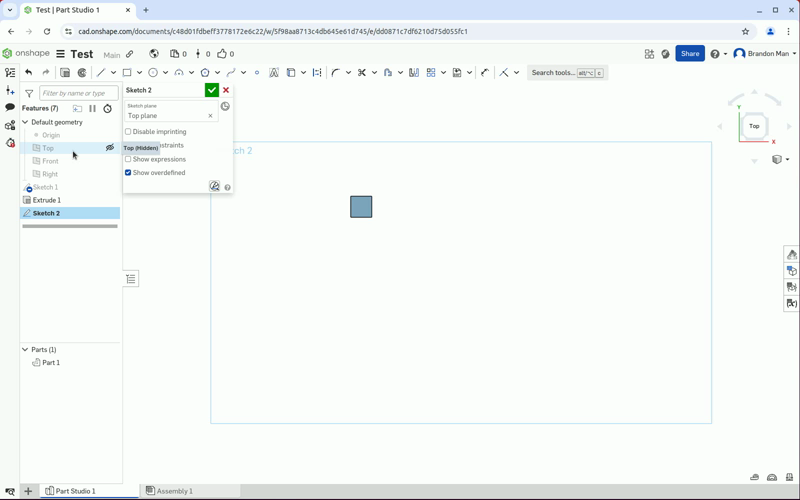
mouse_move(73, 352)
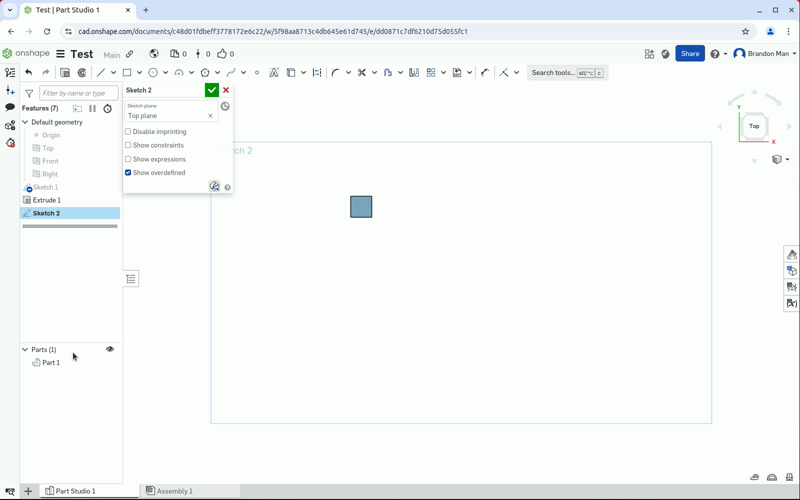
key(y)
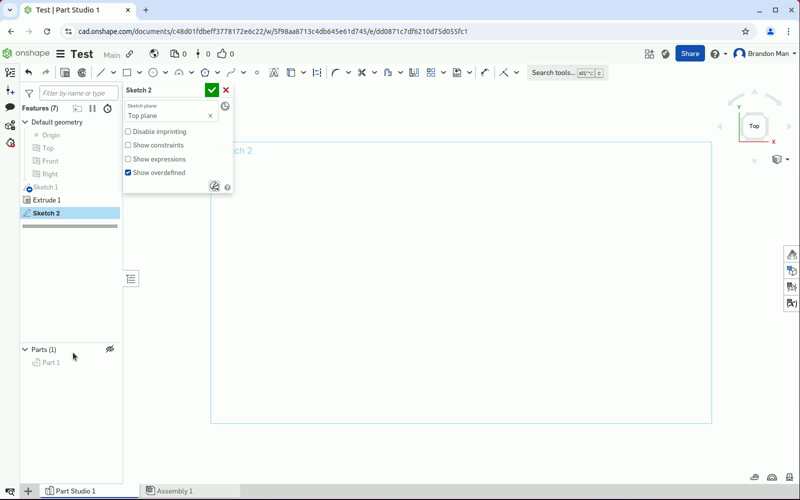
key(l)
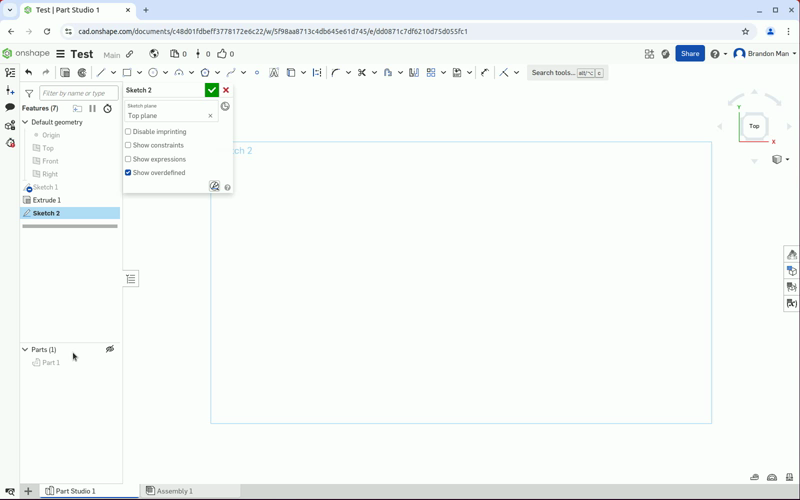
key_down(shift)
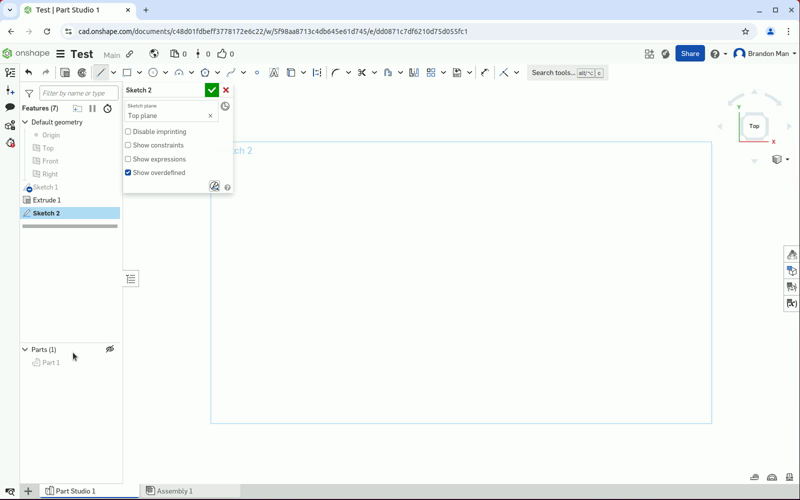
mouse_move(350, 262)
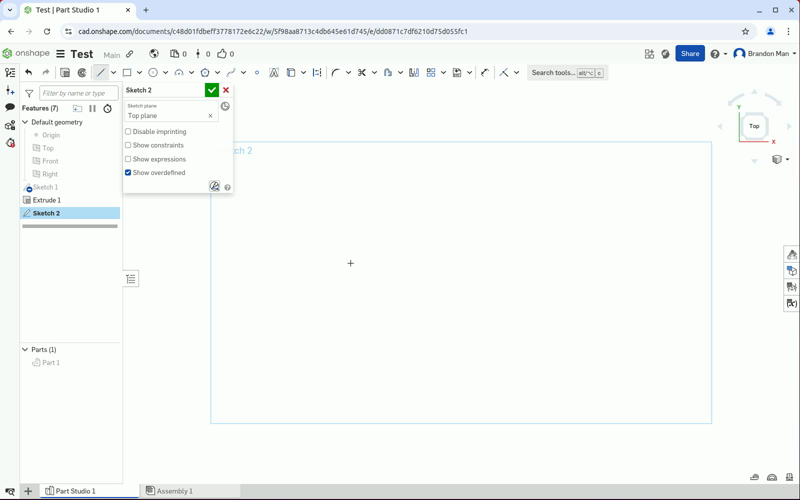
click(350, 262)
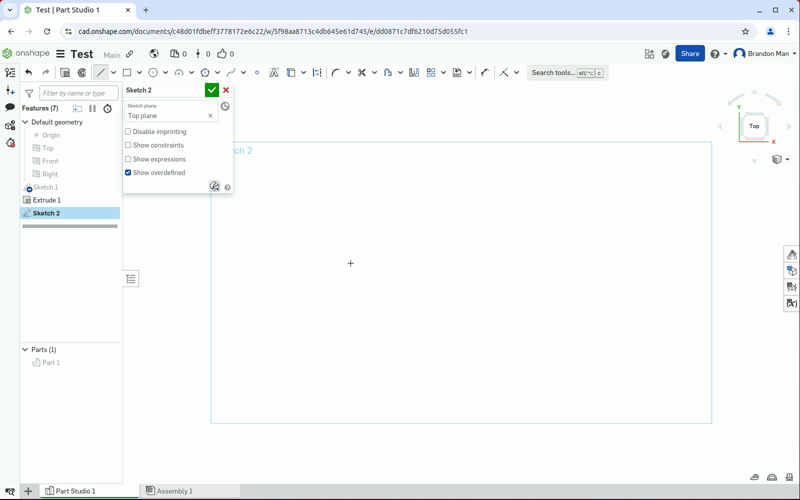
key_up(shift)
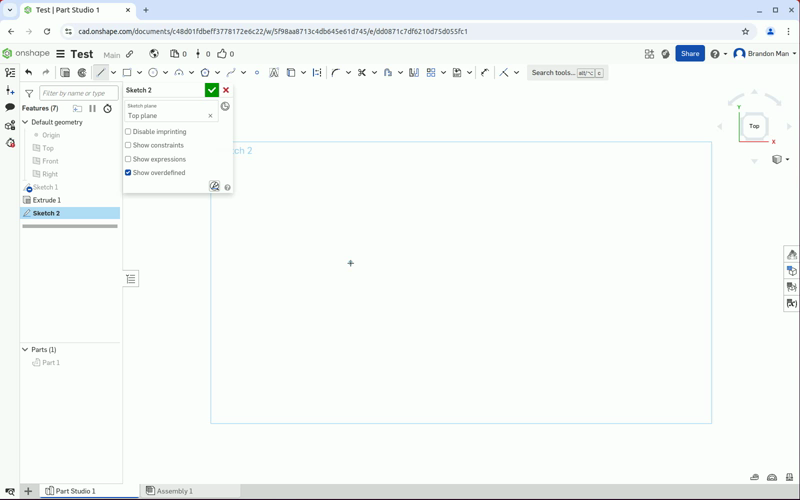
key_down(shift)
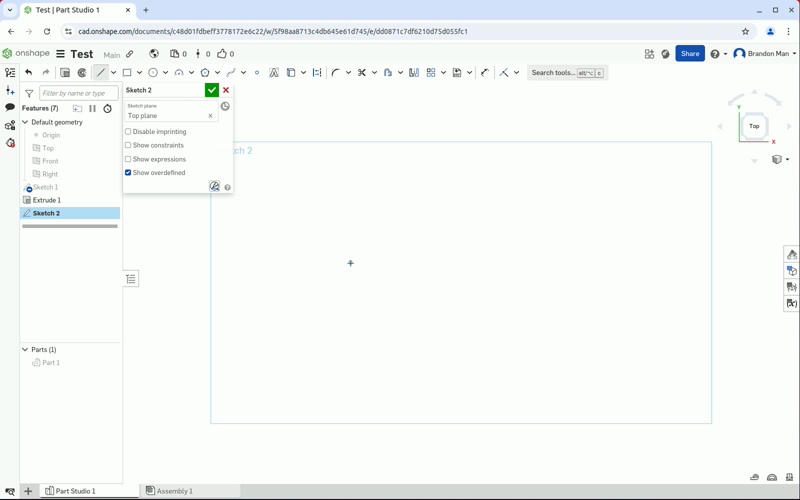
mouse_move(380, 262)
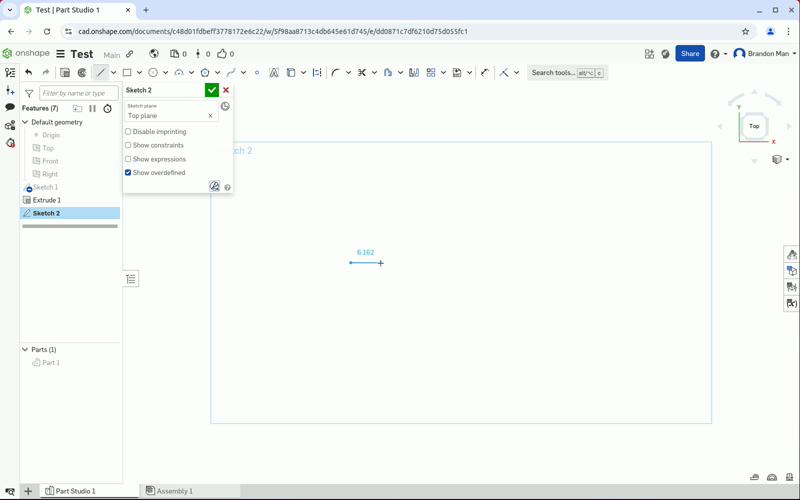
mouse_move(370, 262)
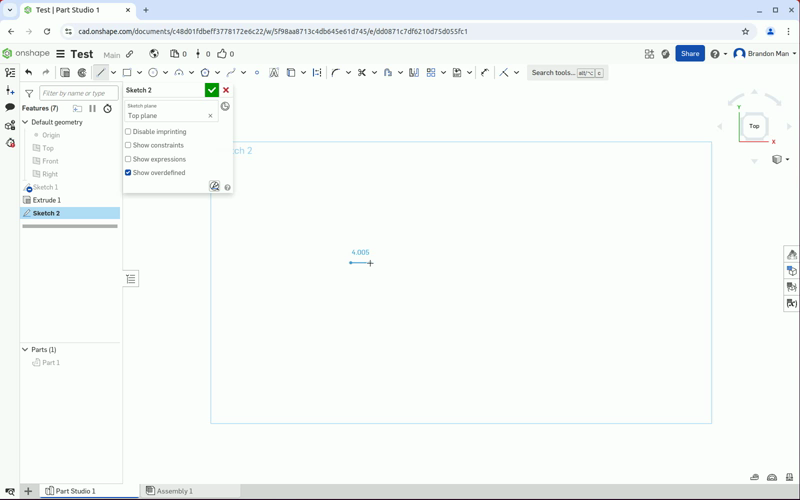
click(370, 262)
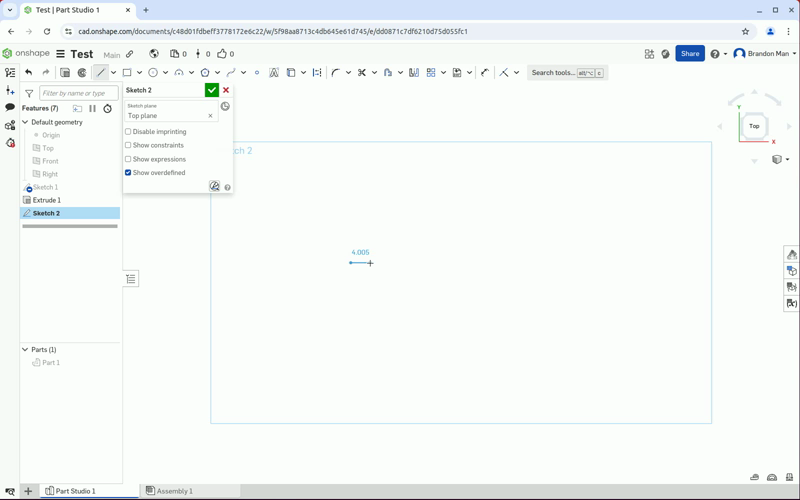
key_up(shift)
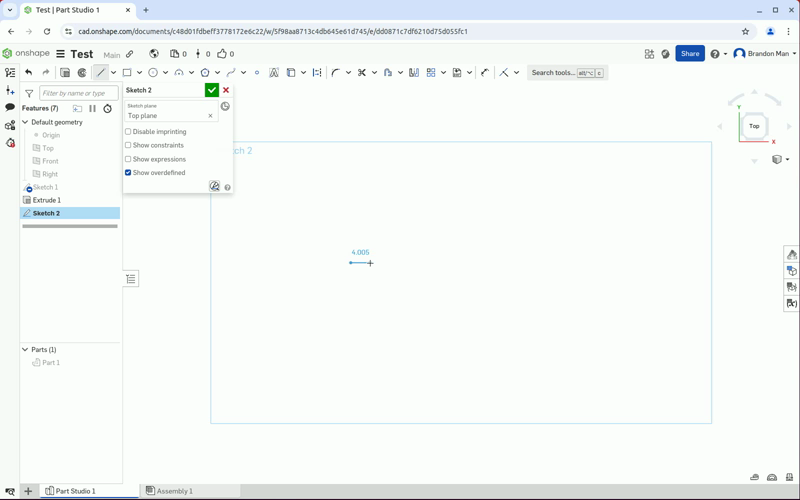
key_down(shift)
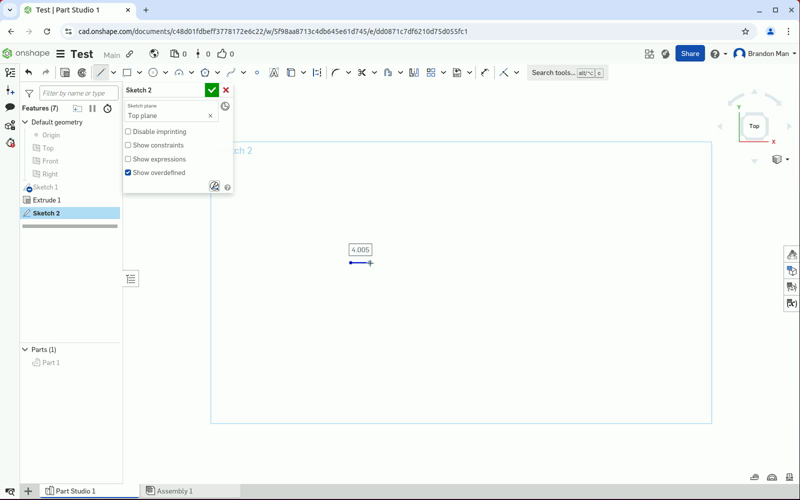
mouse_move(400, 262)
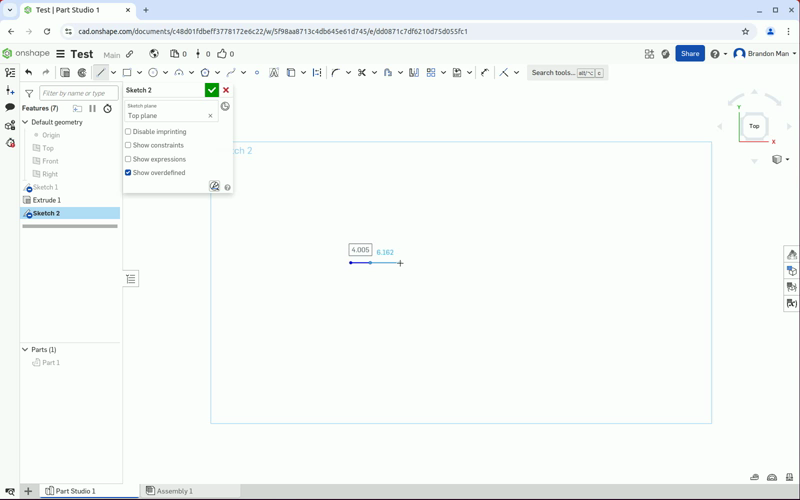
mouse_move(370, 223)
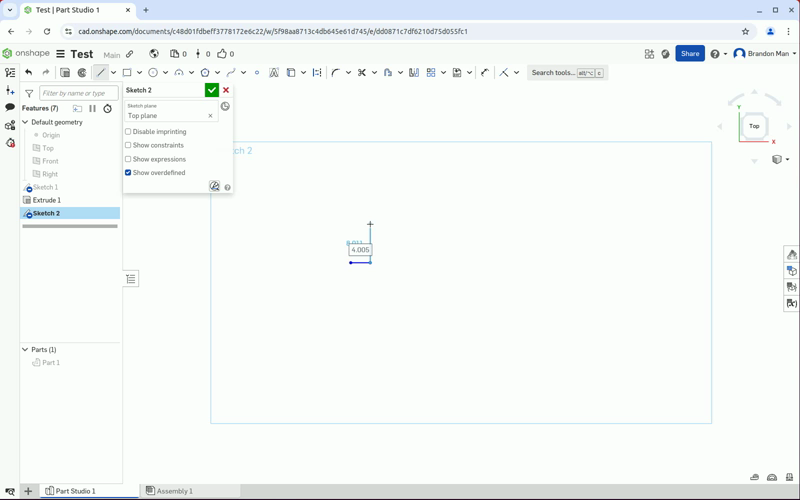
click(370, 223)
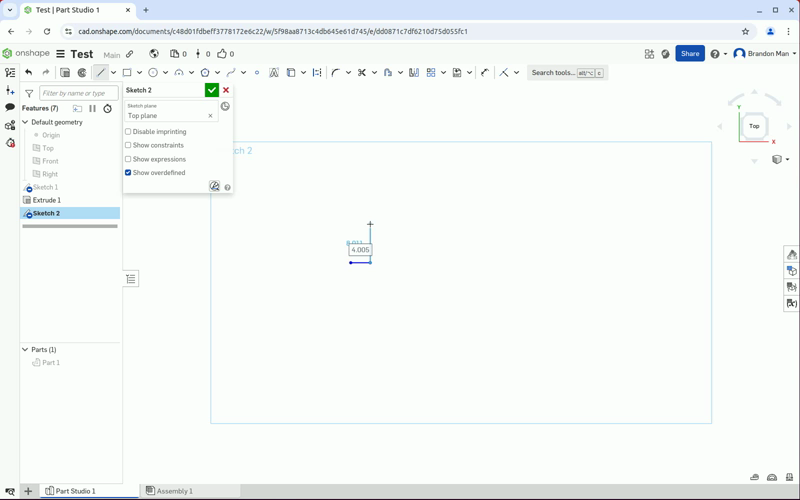
key_up(shift)
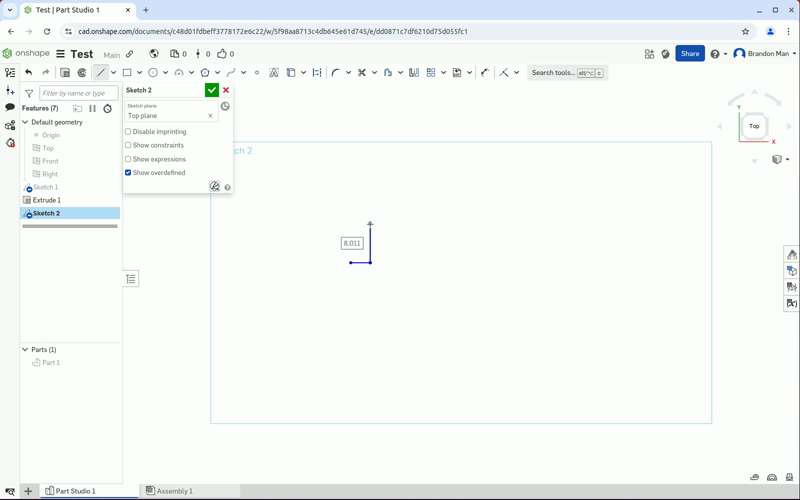
key_down(shift)
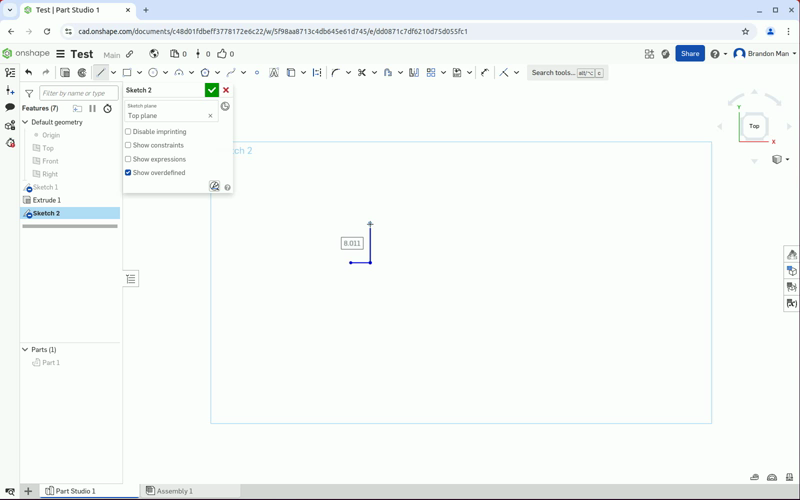
mouse_move(400, 223)
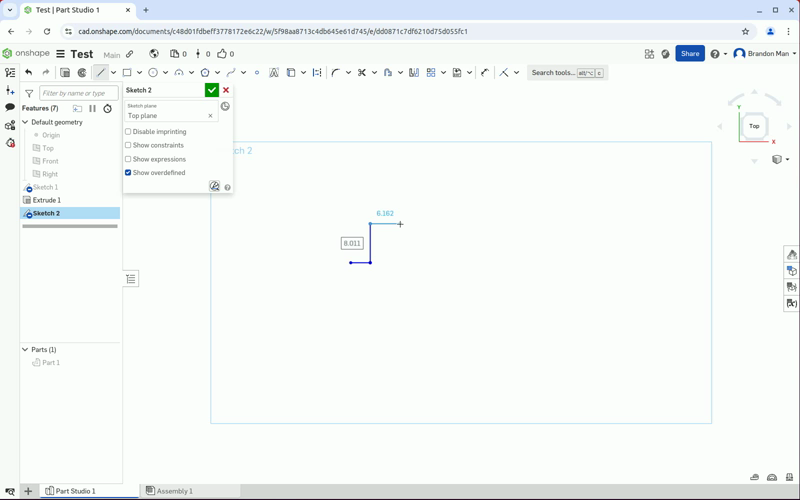
mouse_move(350, 223)
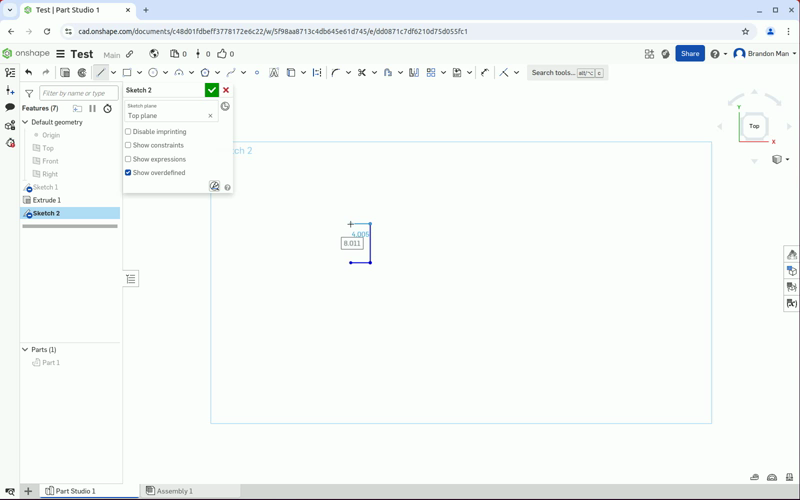
click(350, 223)
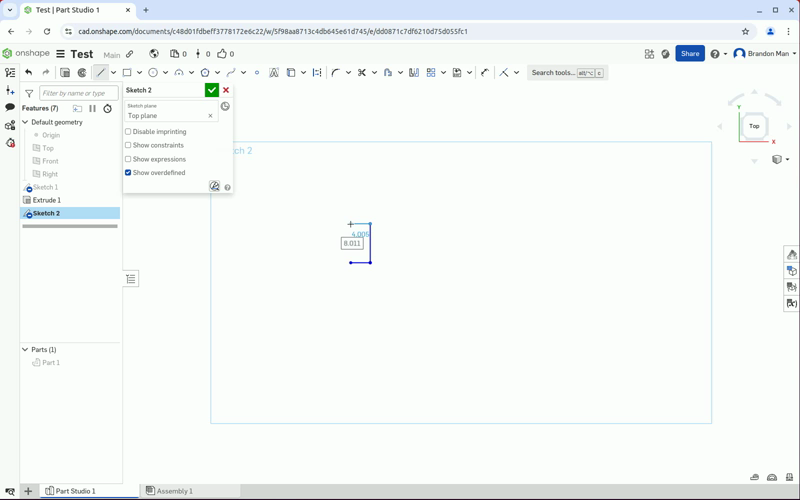
key_up(shift)
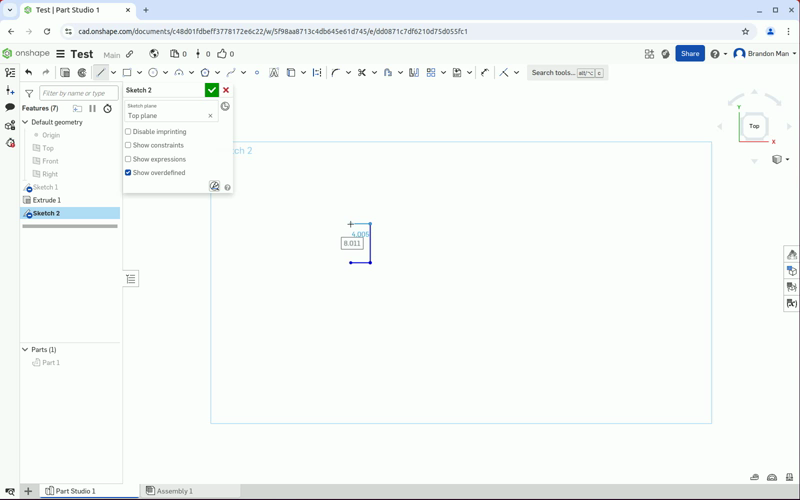
mouse_move(380, 223)
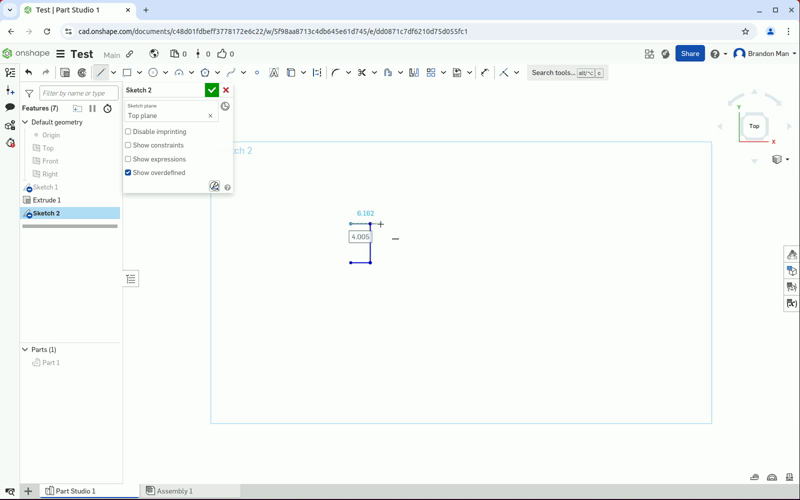
key_down(shift)
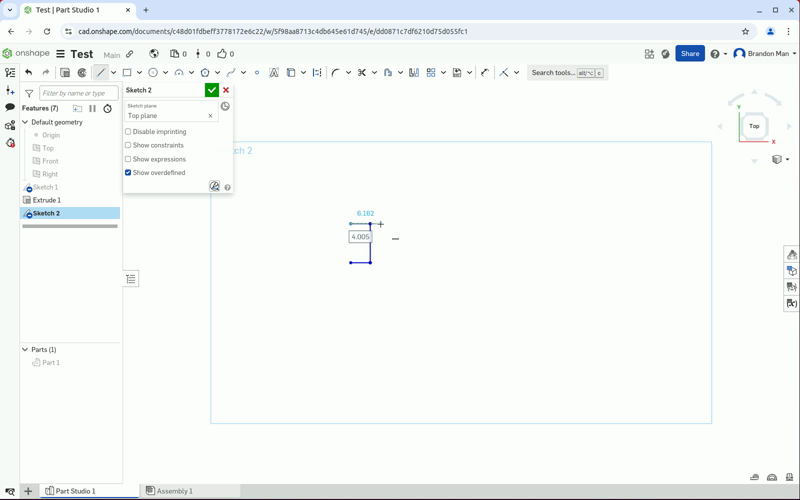
mouse_move(350, 262)
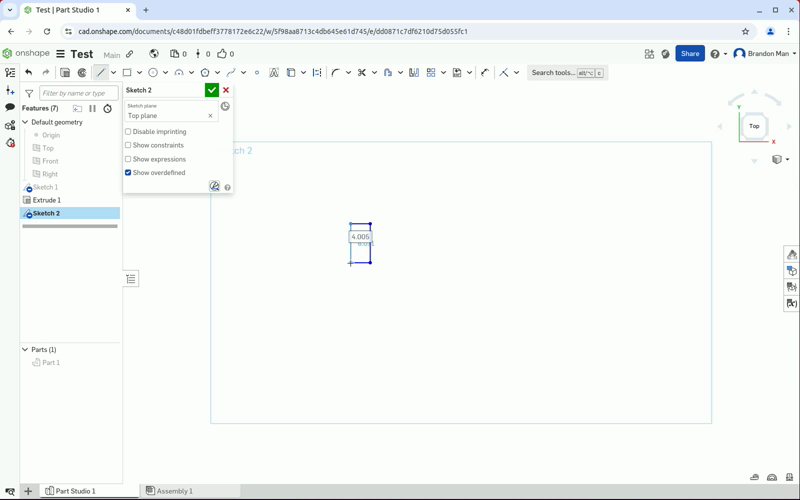
key_up(shift)
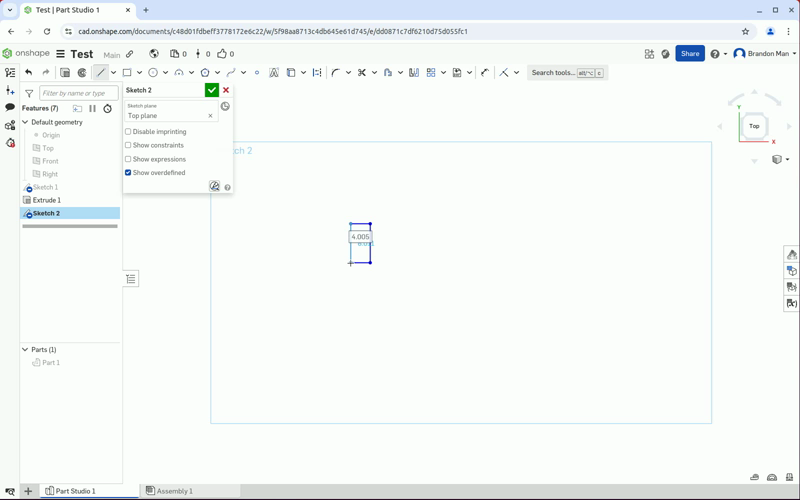
click(350, 262)
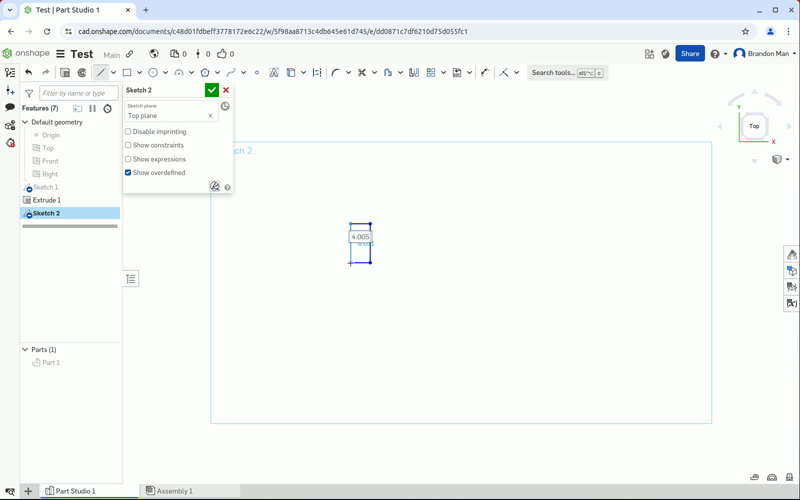
key(esc)
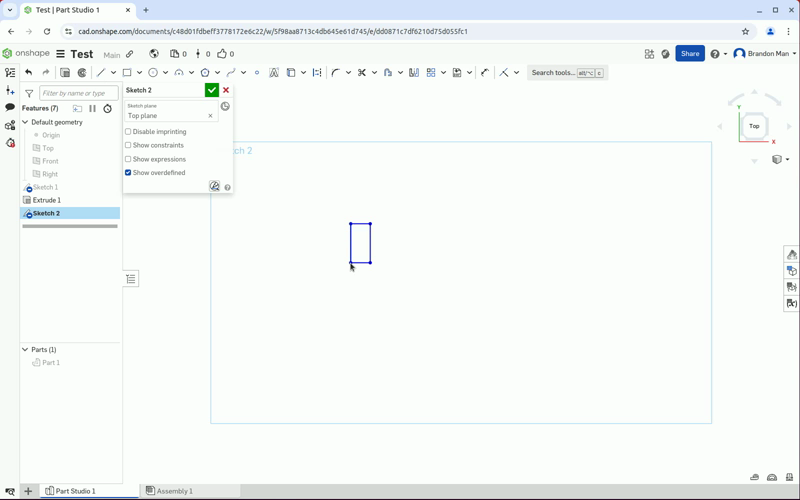
mouse_move(351, 226)
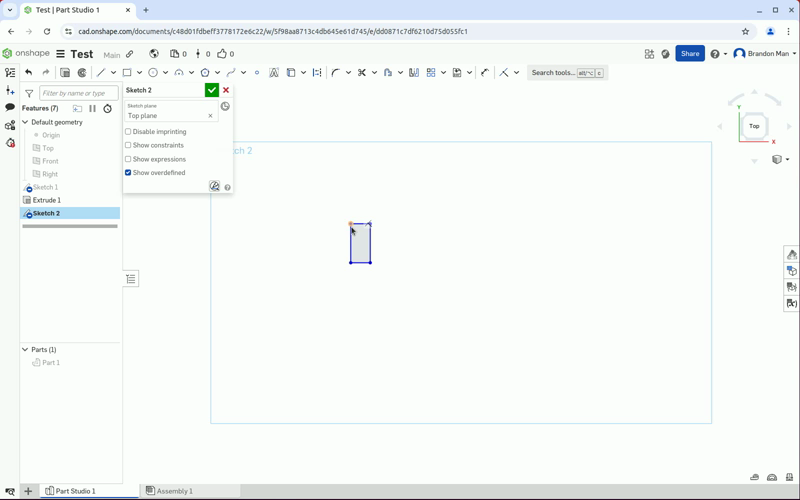
scroll(6)
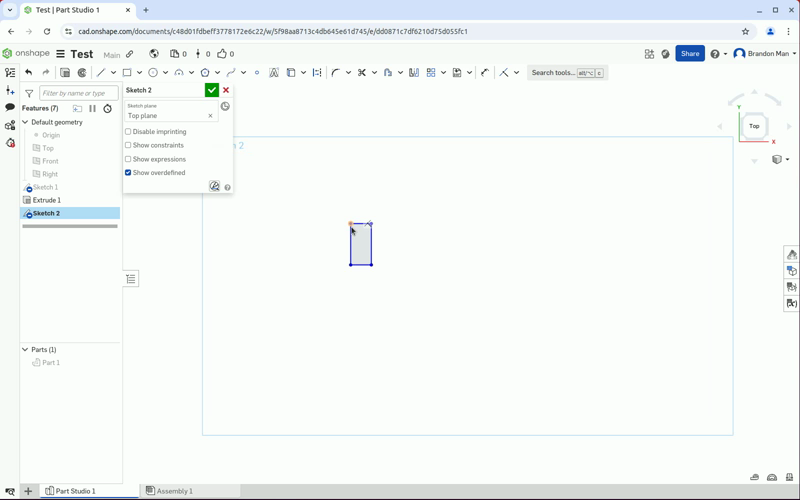
scroll(6)
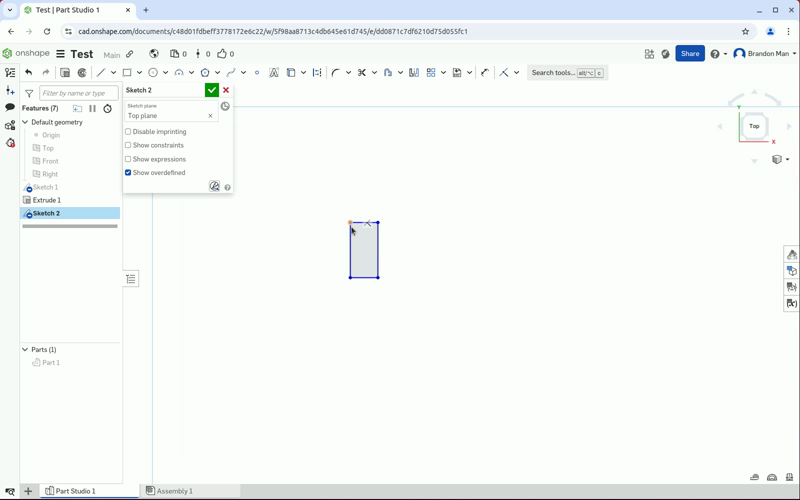
scroll(6)
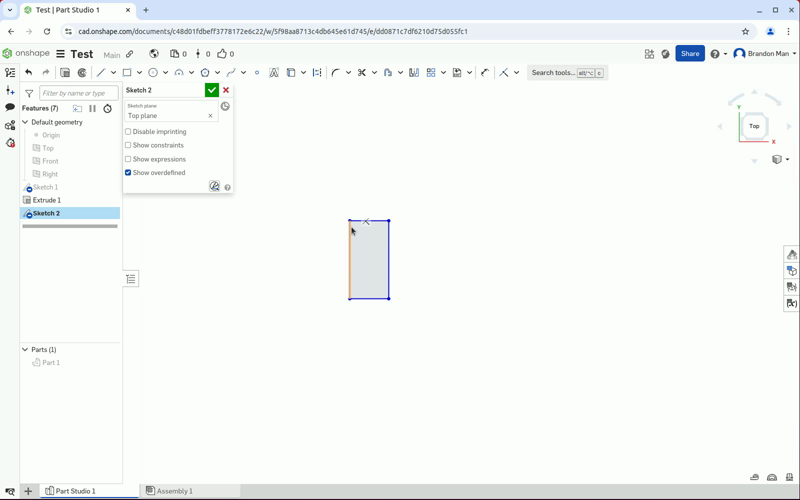
scroll(6)
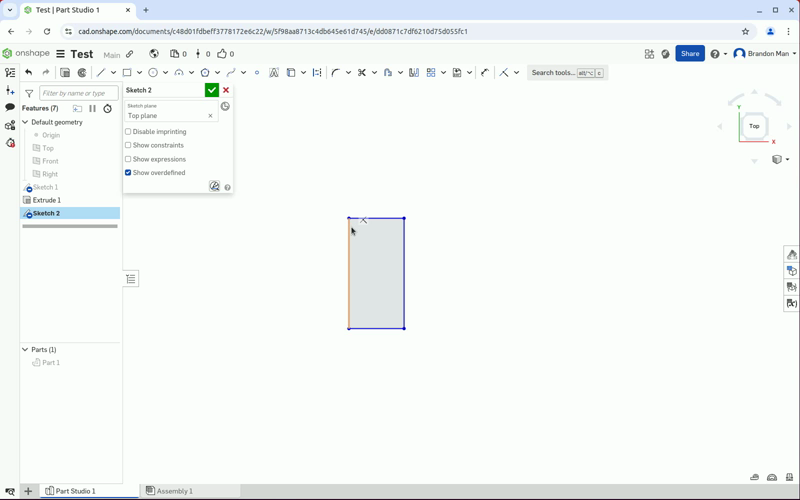
scroll(6)
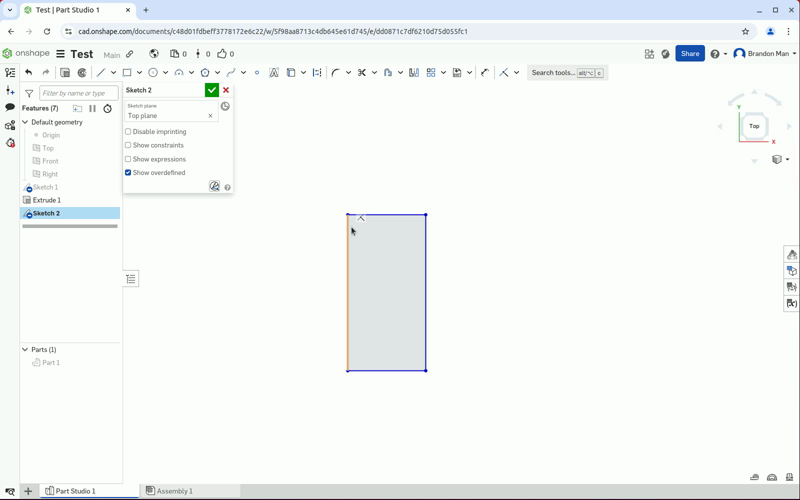
scroll(6)
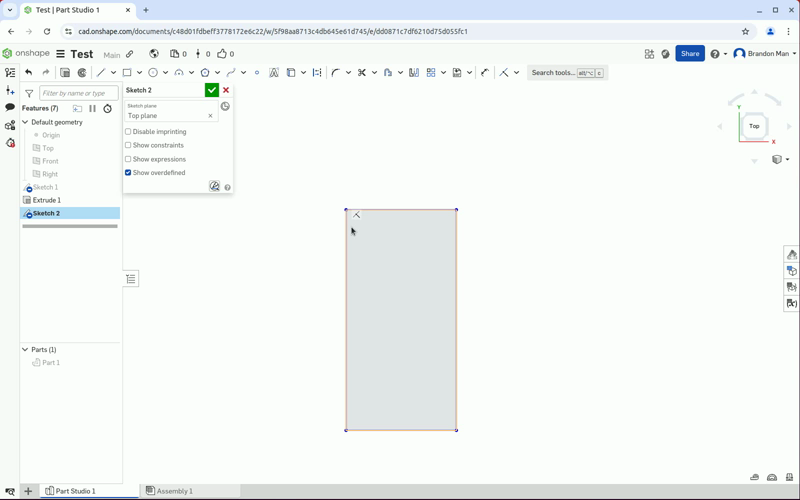
scroll(6)
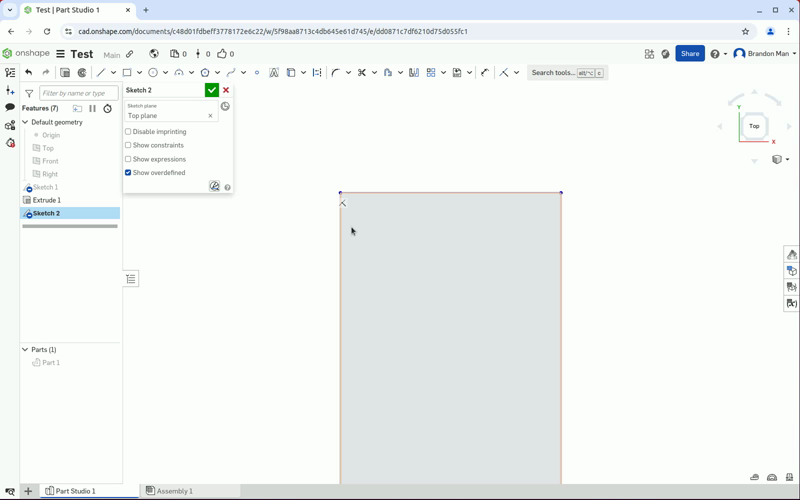
click(351, 226)
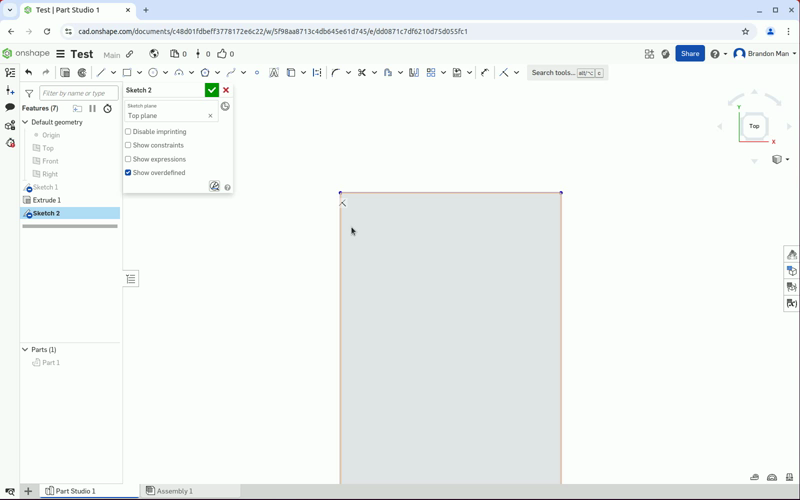
scroll(-6)
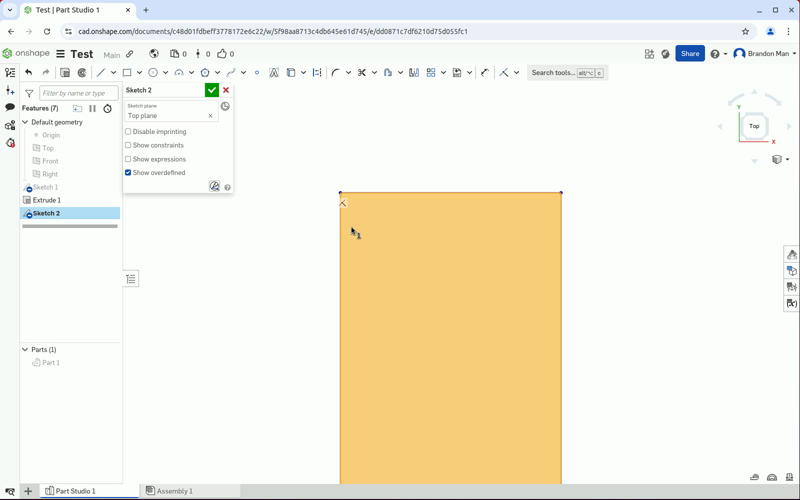
scroll(-6)
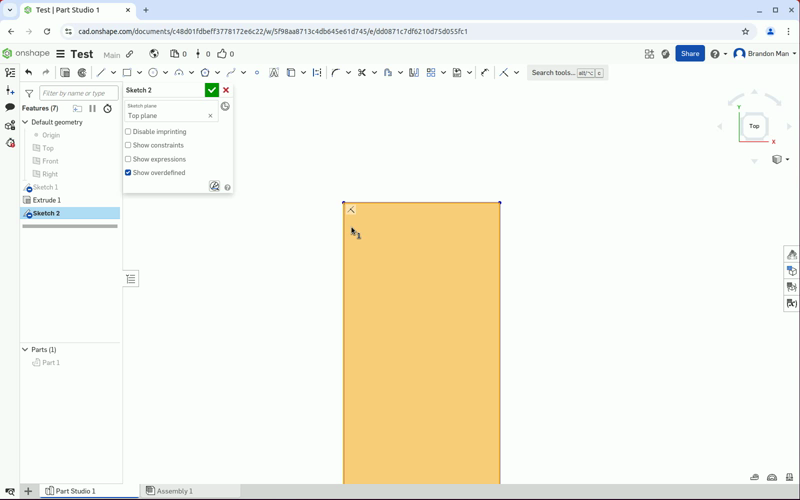
scroll(-6)
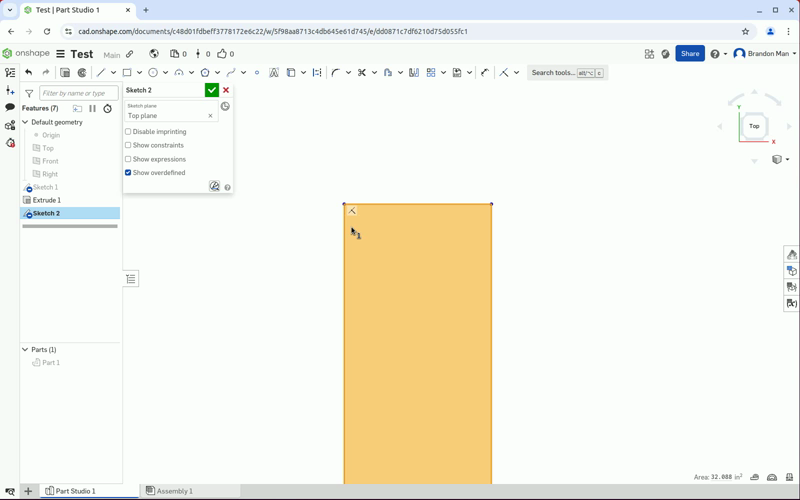
scroll(-6)
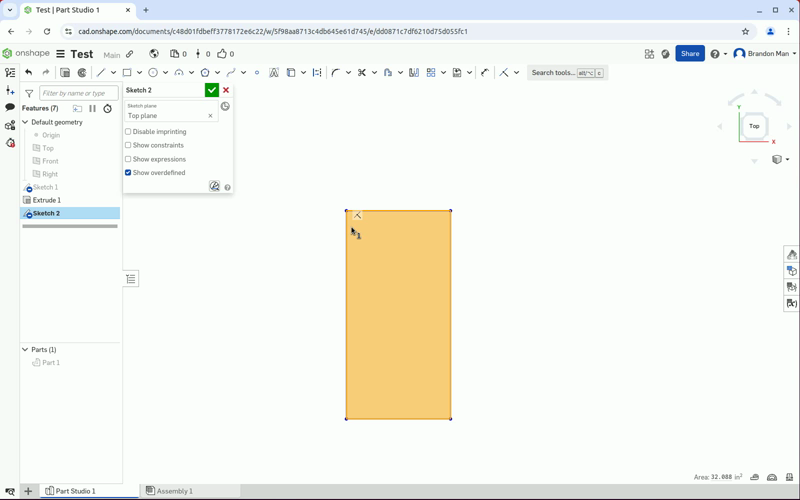
scroll(-6)
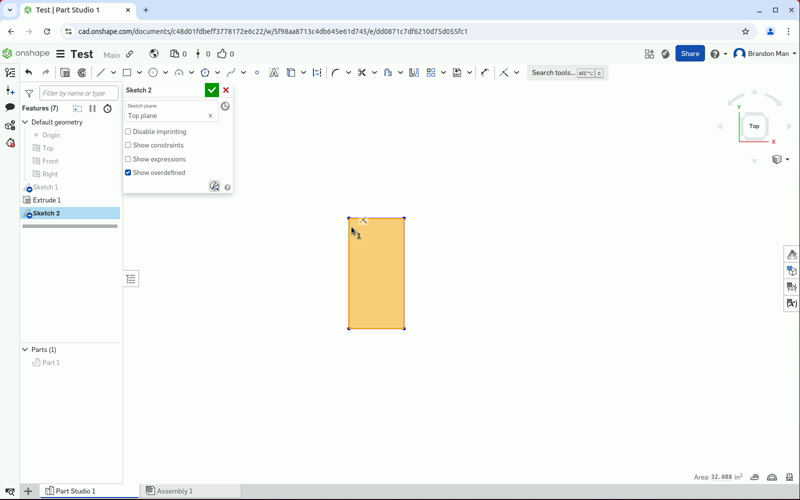
scroll(-6)
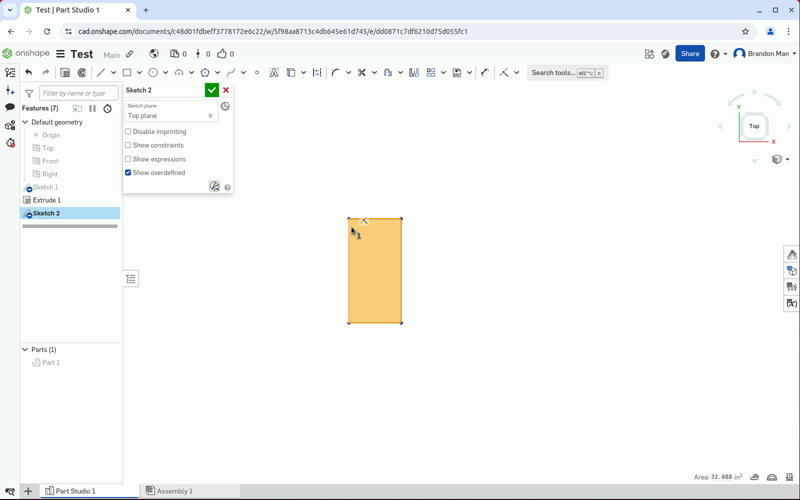
scroll(-6)
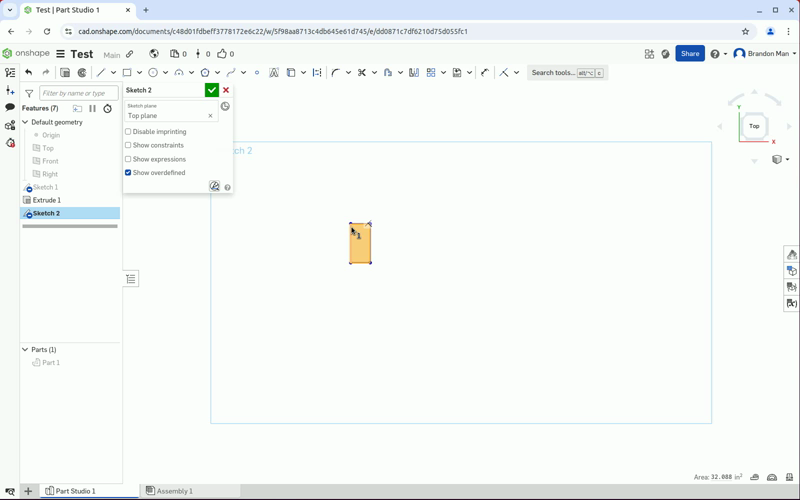
mouse_move(73, 352)
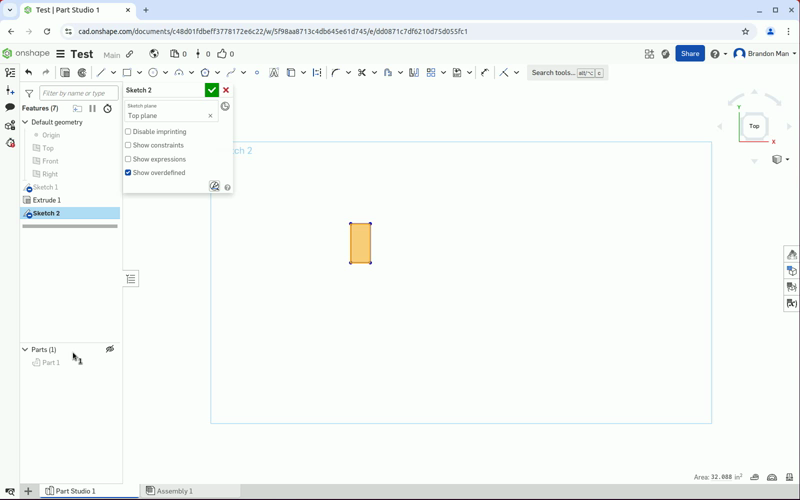
key(shift+y)
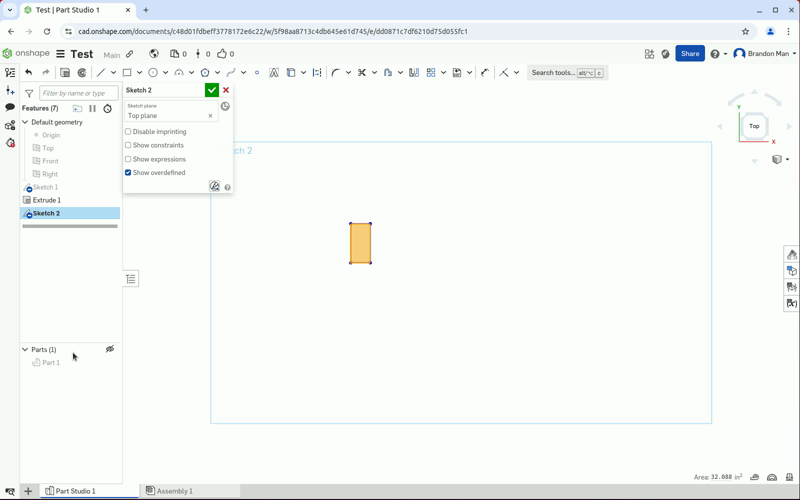
key(shift+e)
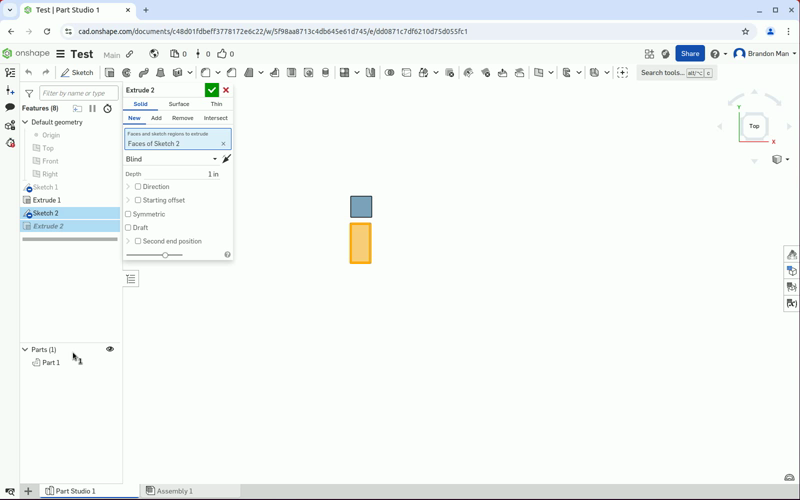
mouse_move(143, 106)
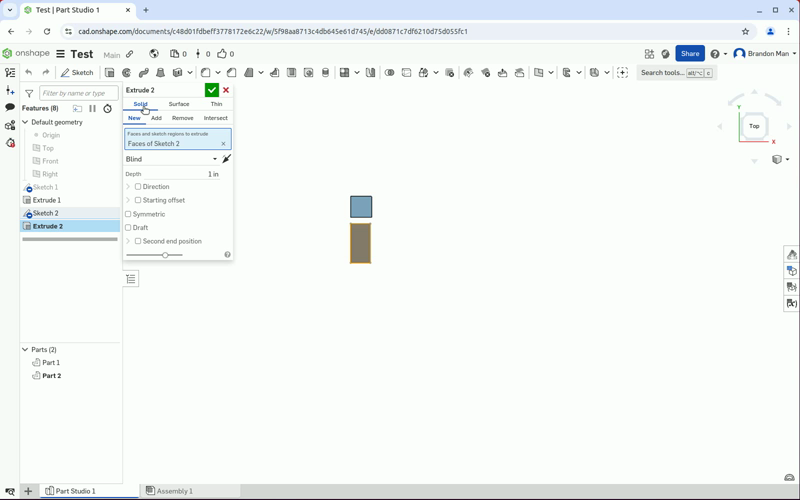
click(143, 106)
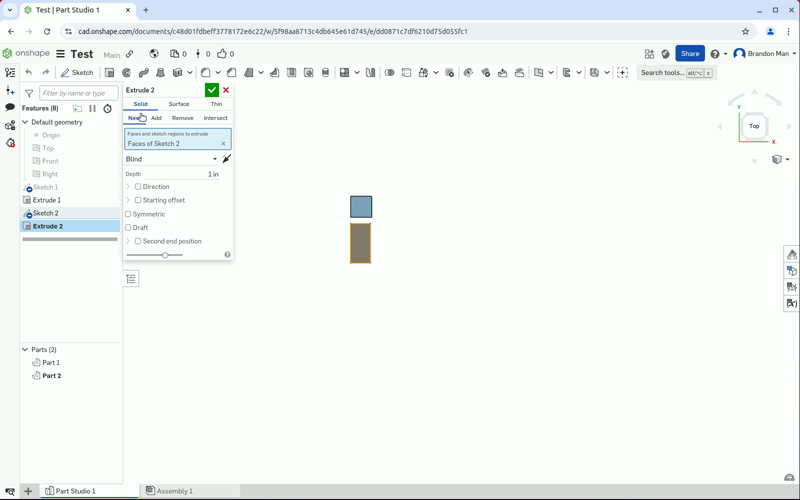
mouse_move(137, 120)
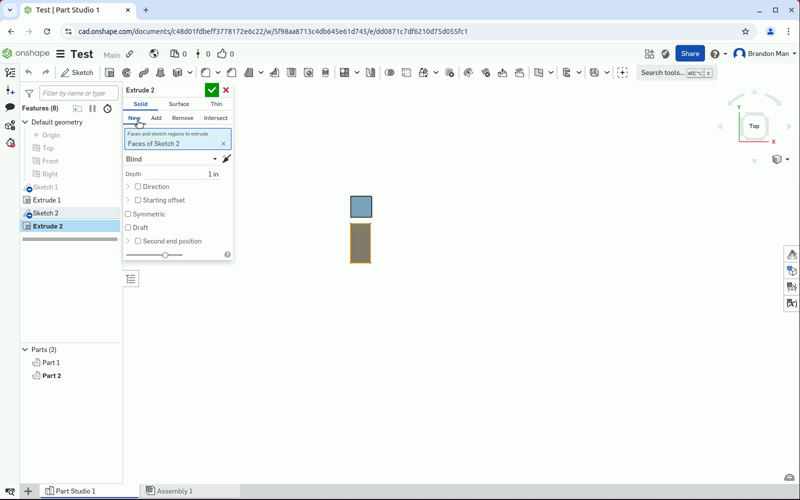
click(137, 120)
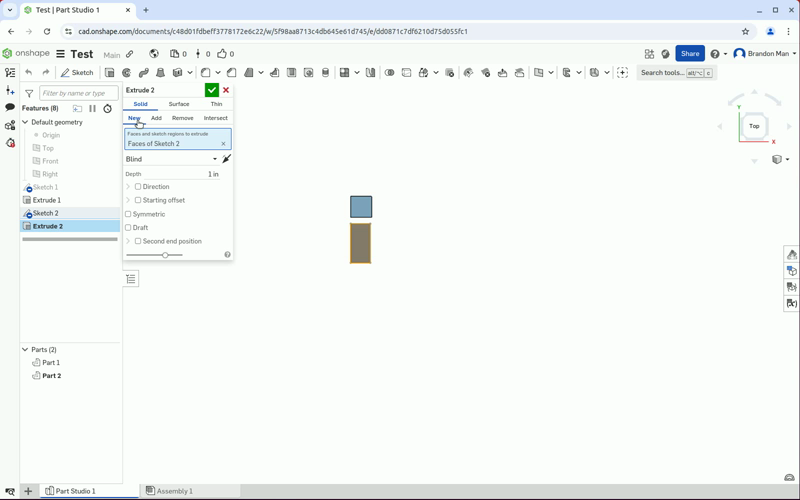
key(tab, 4)
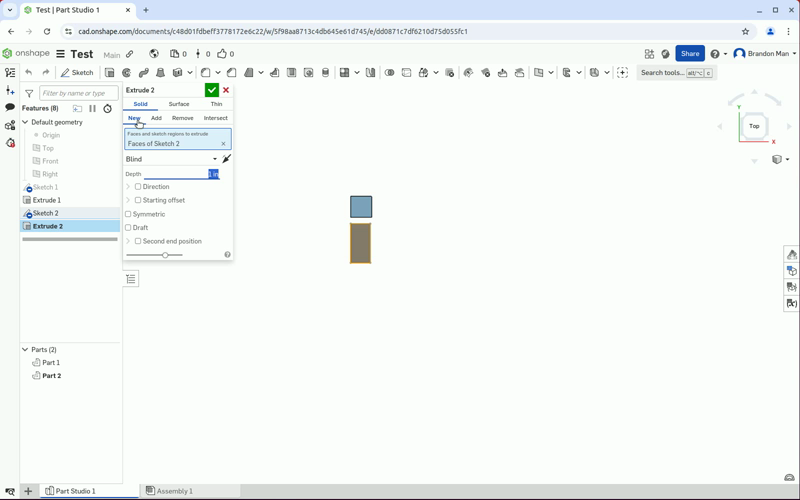
text(1.926)
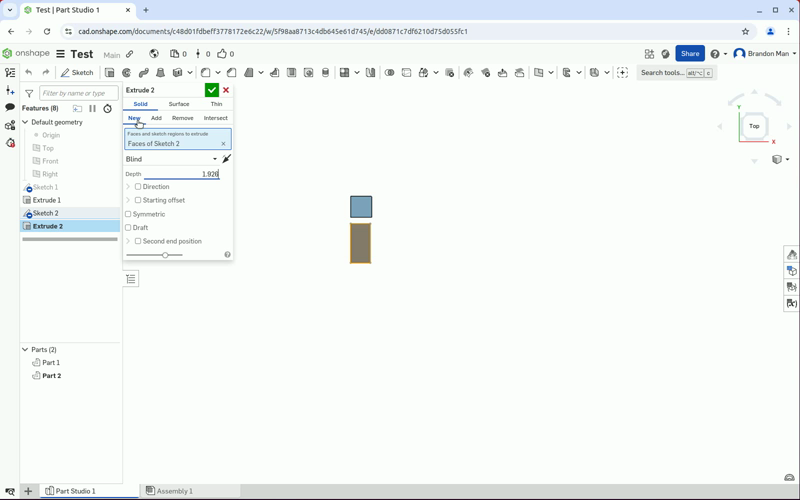
key(enter)
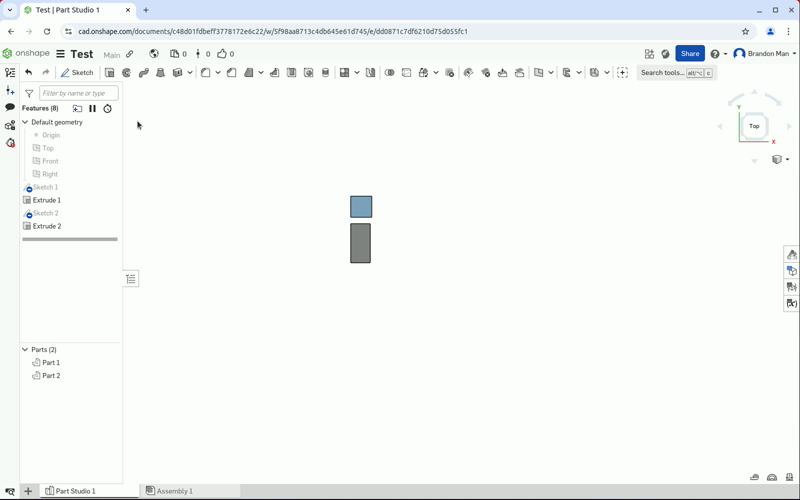
key(shift+h)
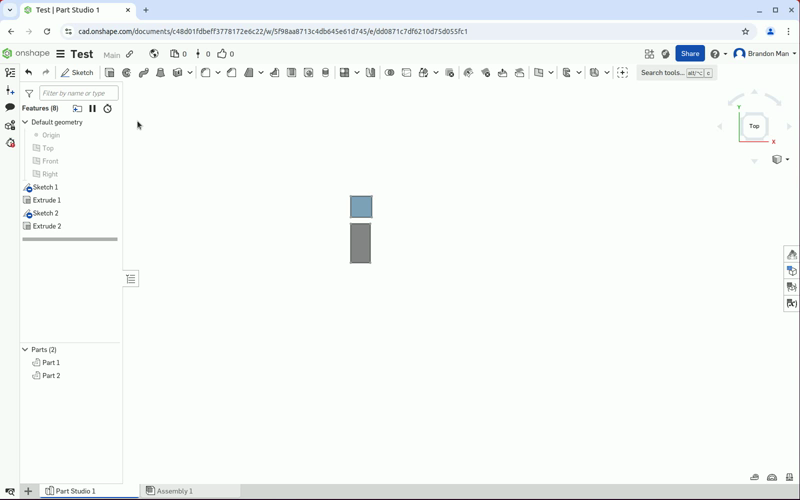
key(shift+h)
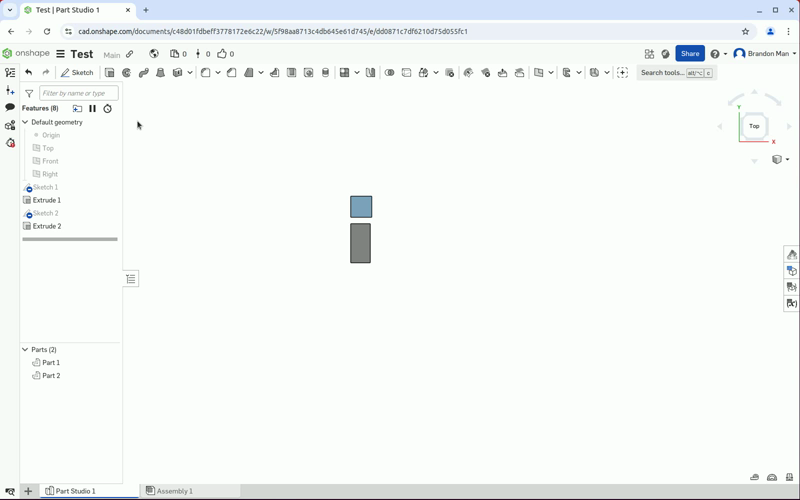
mouse_move(73, 189)
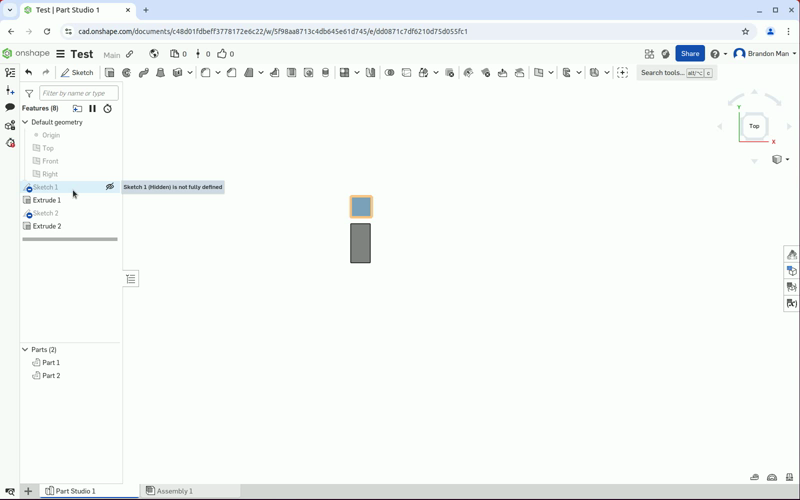
click(73, 189)
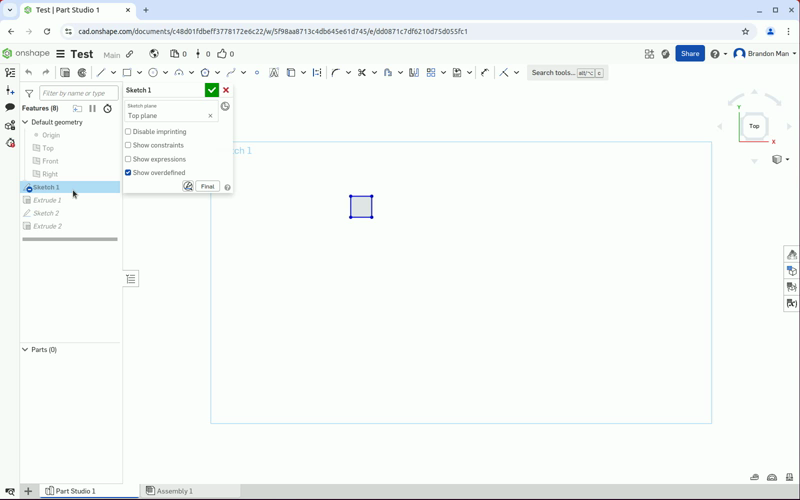
mouse_move(229, 92)
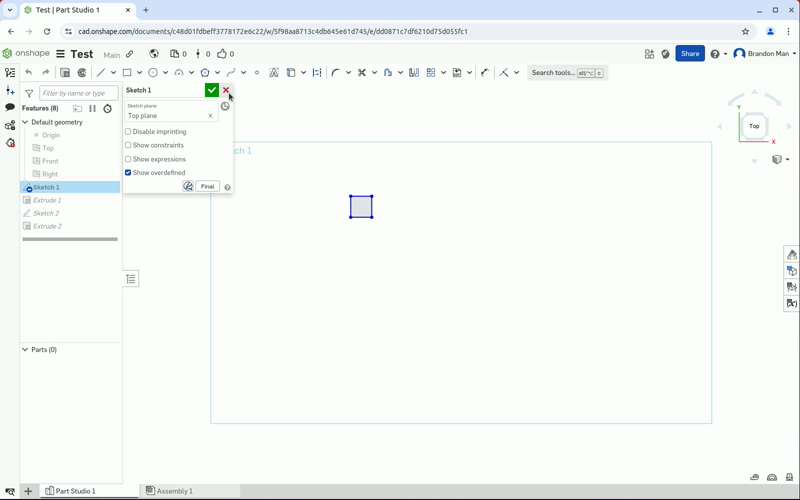
click(229, 92)
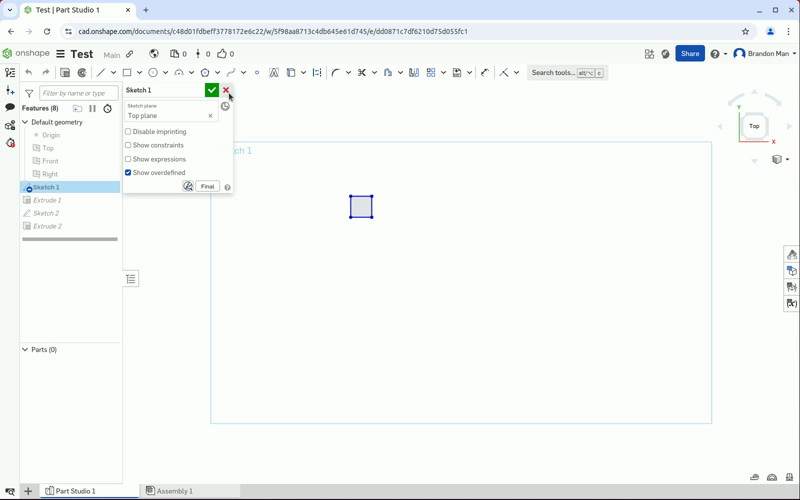
key(shift+s)
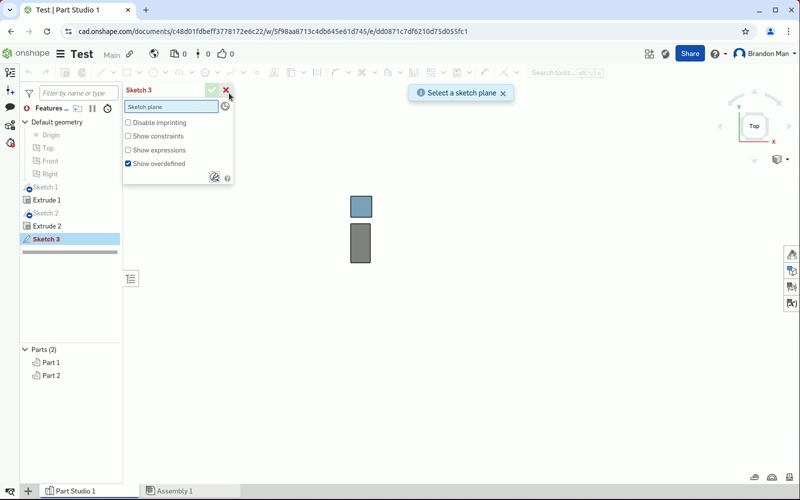
mouse_move(73, 150)
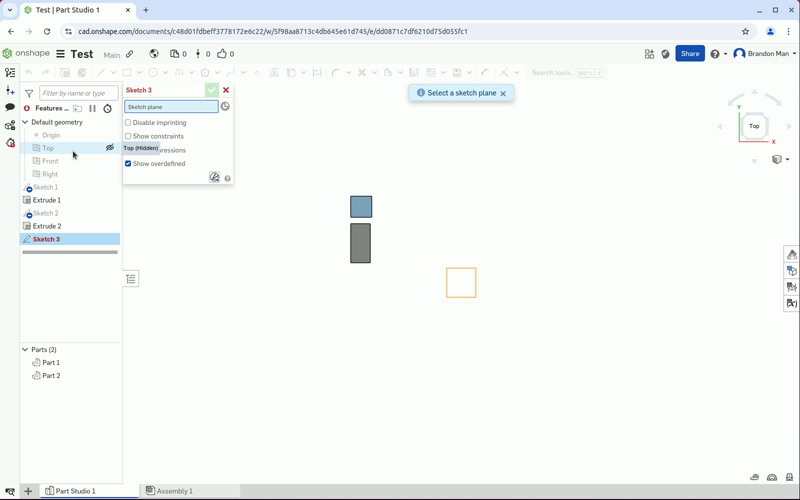
click(73, 150)
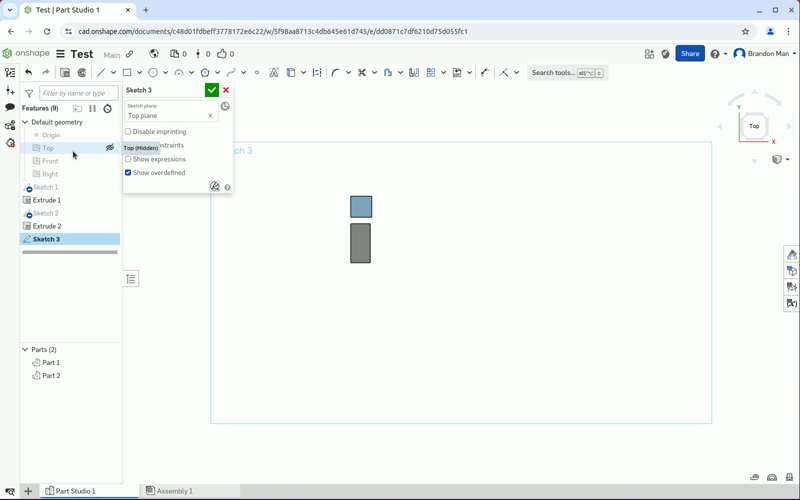
mouse_move(73, 352)
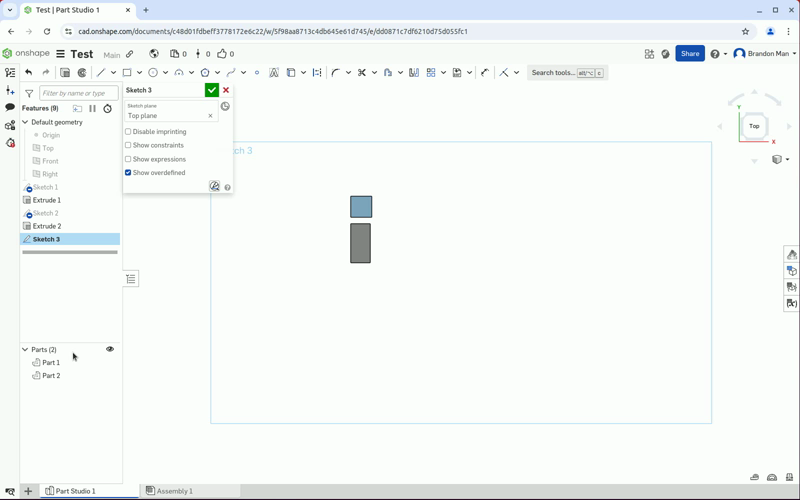
key(y)
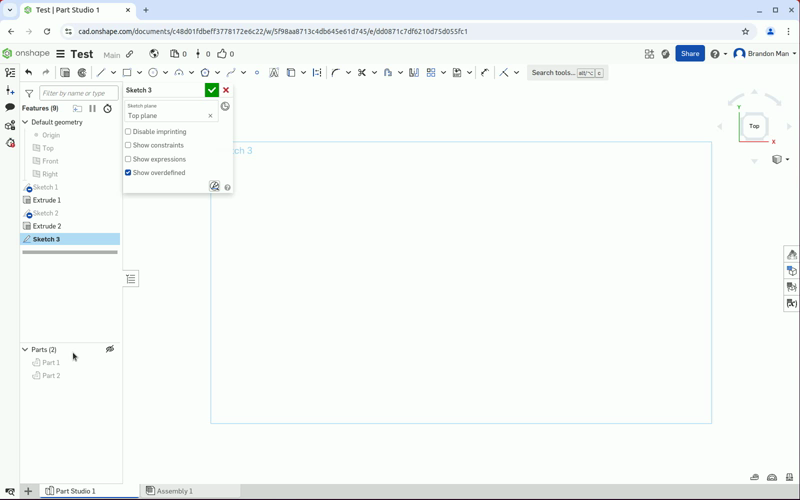
key(l)
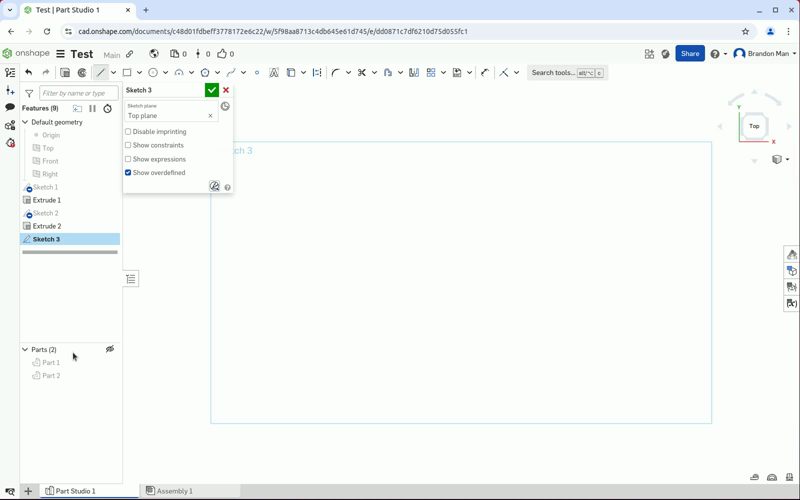
key_down(shift)
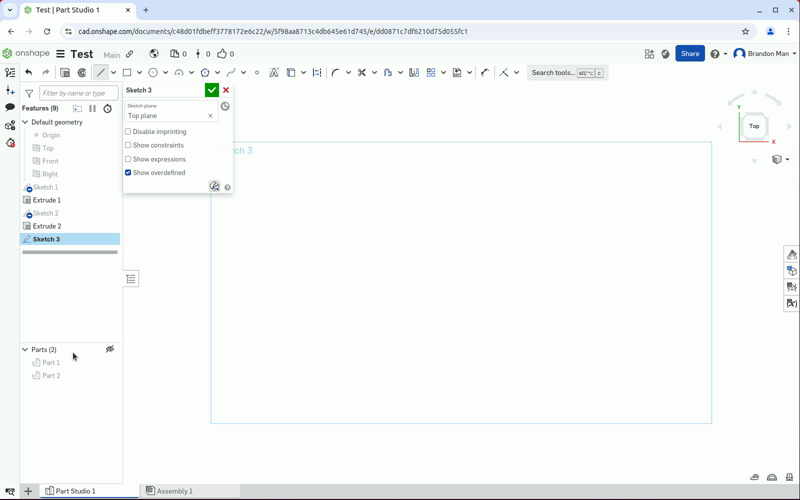
mouse_move(348, 336)
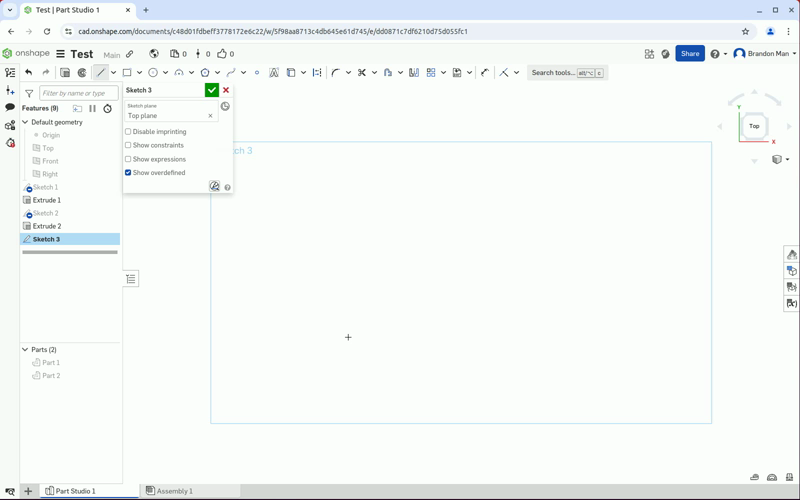
click(348, 336)
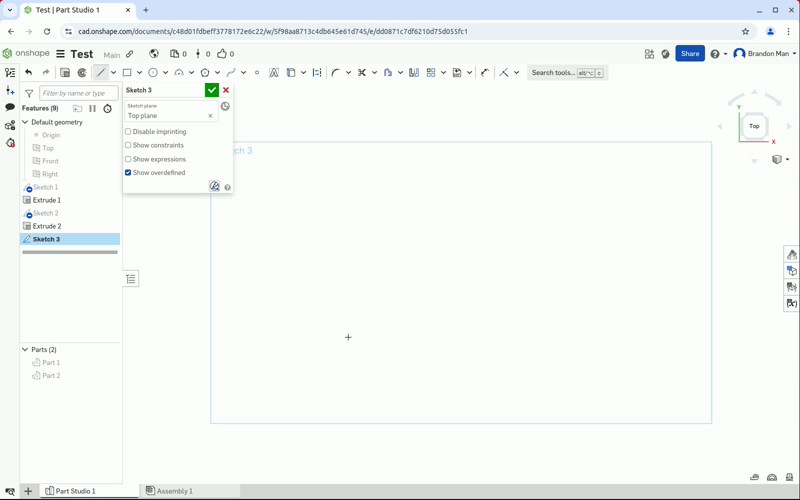
key_up(shift)
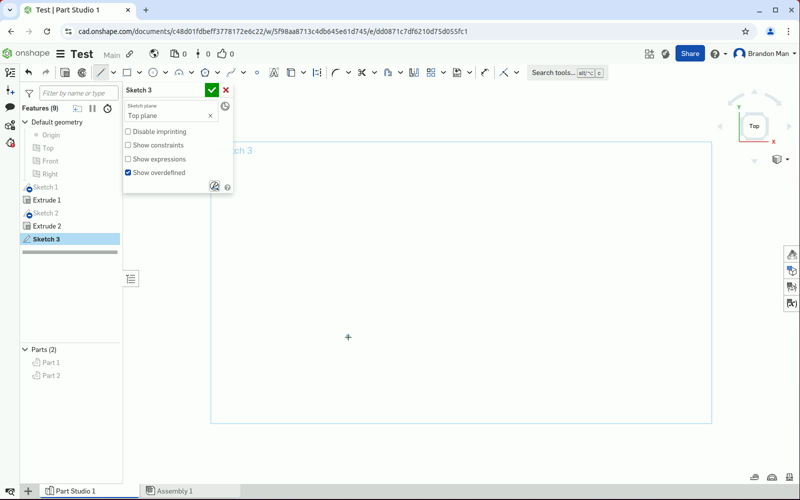
key_down(shift)
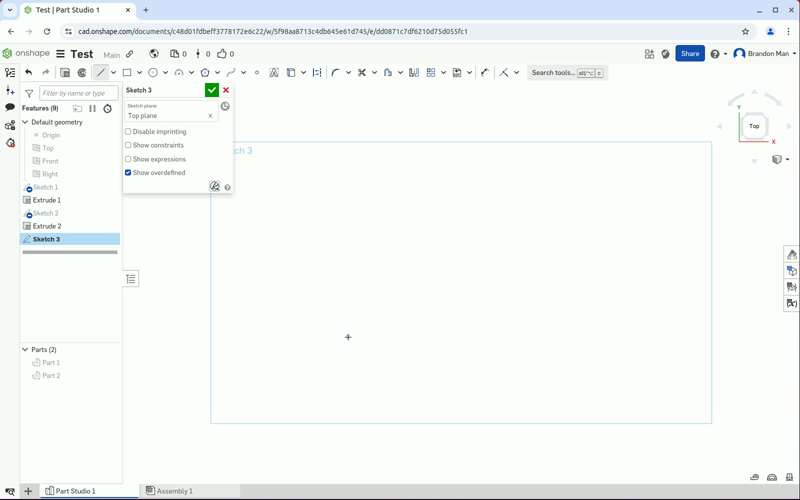
mouse_move(378, 336)
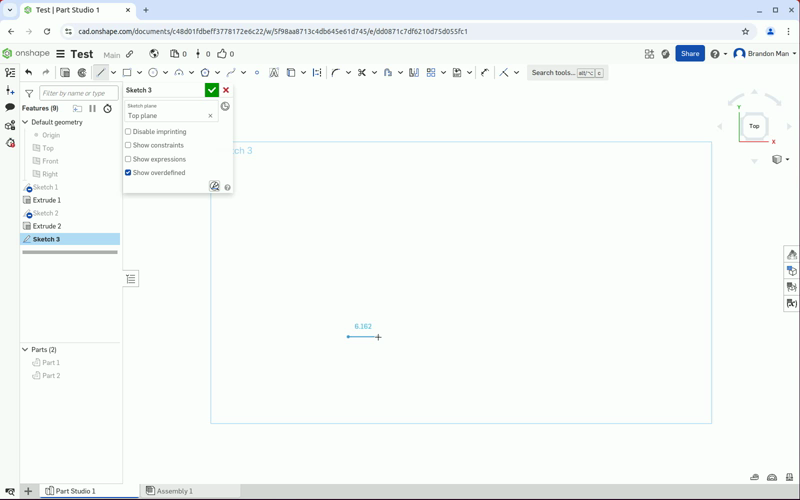
mouse_move(387, 336)
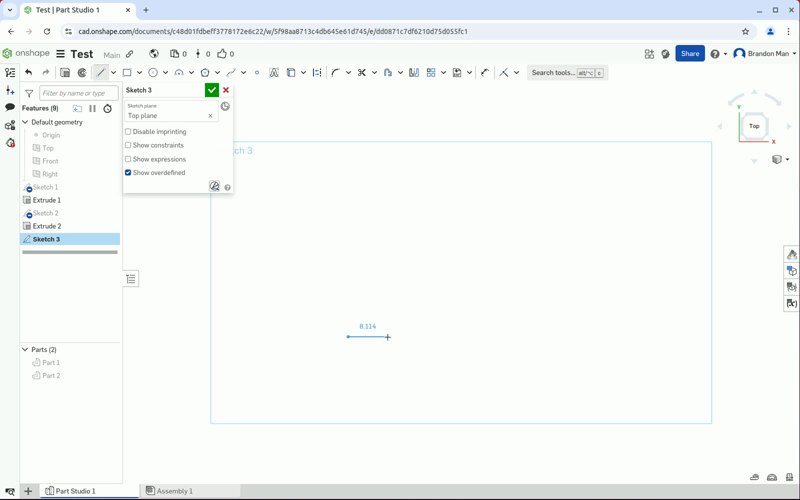
click(387, 336)
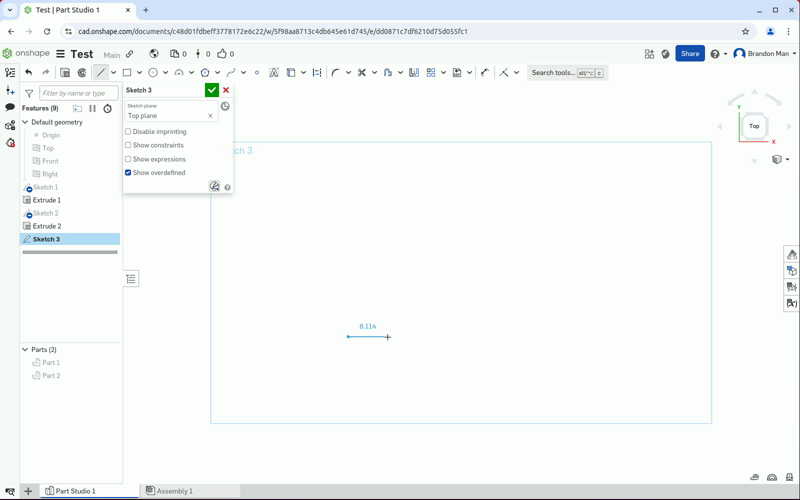
key_up(shift)
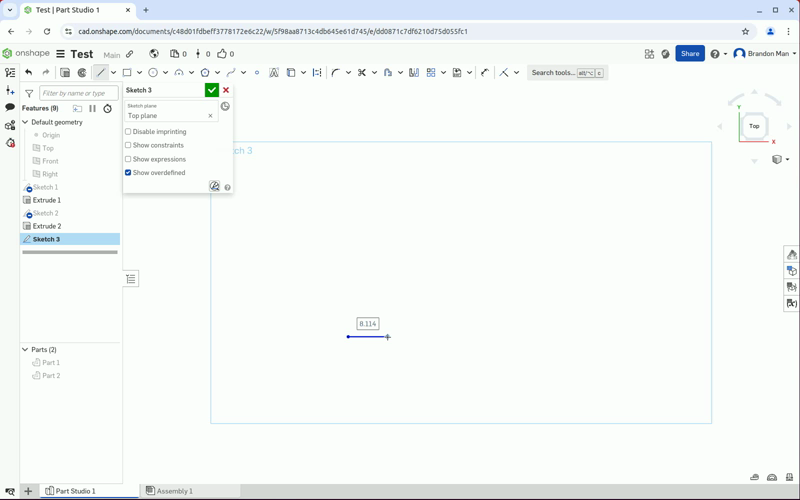
key_down(shift)
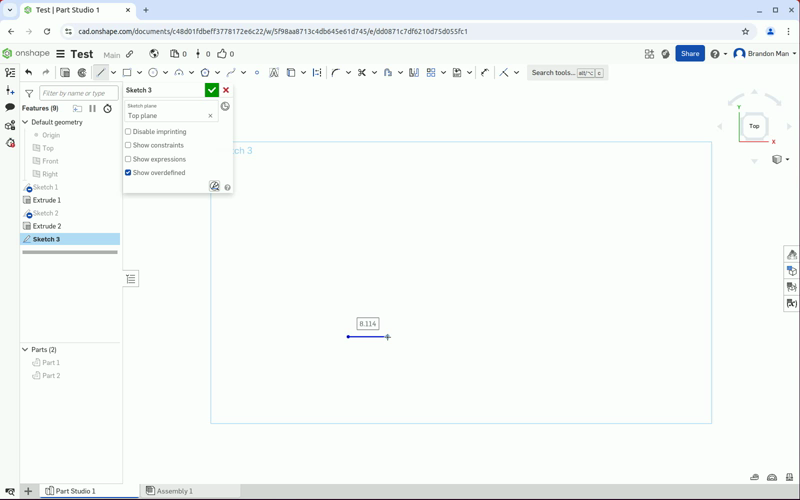
mouse_move(417, 336)
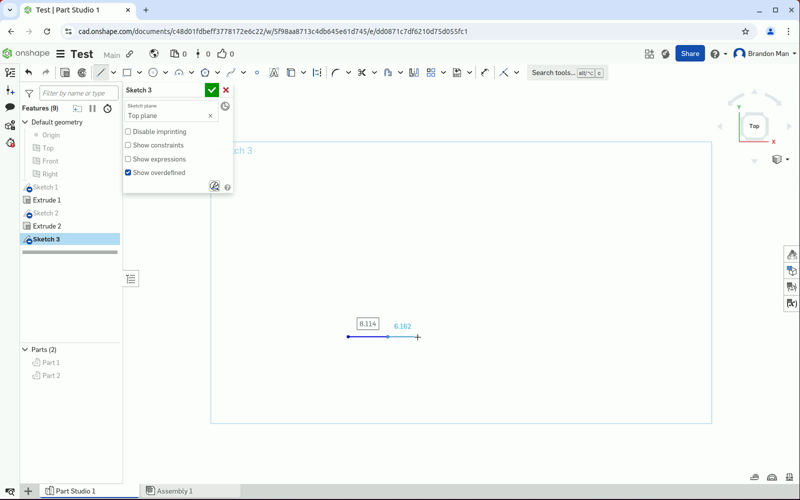
mouse_move(387, 297)
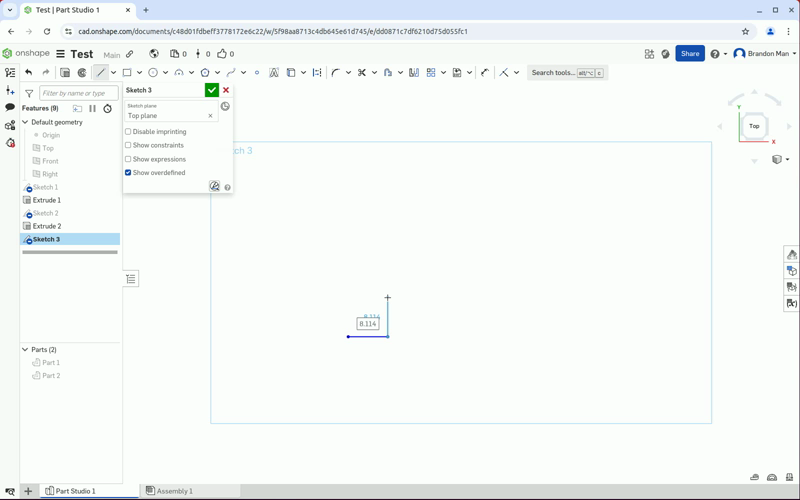
click(387, 297)
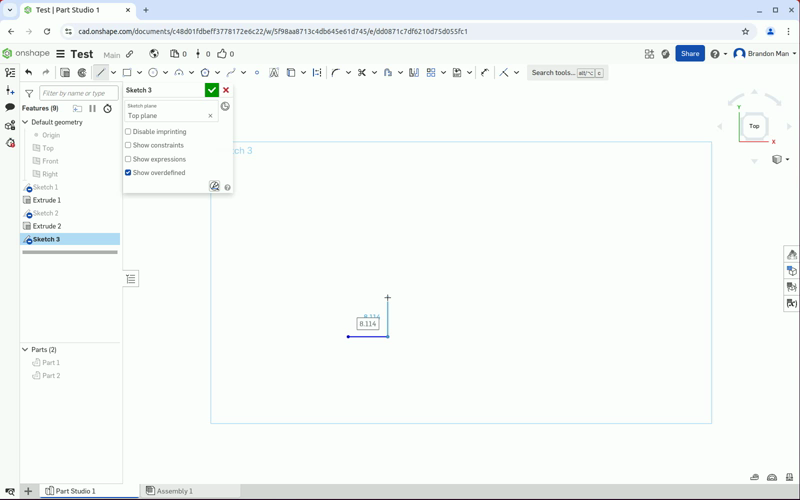
key_up(shift)
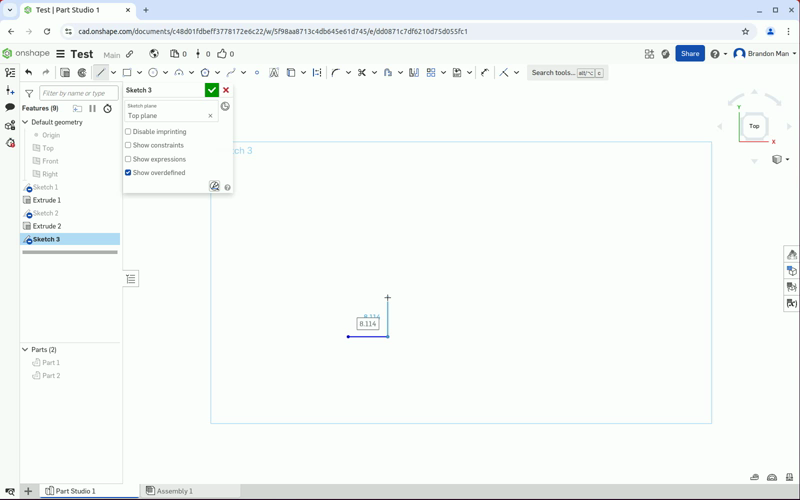
key_down(shift)
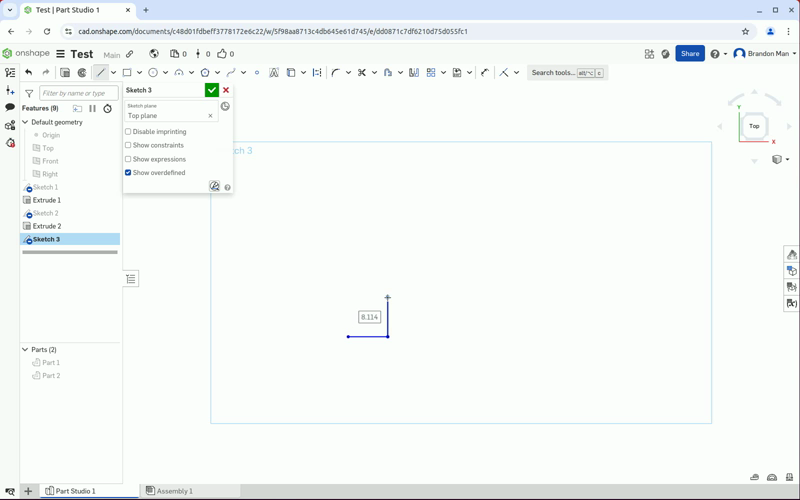
mouse_move(417, 297)
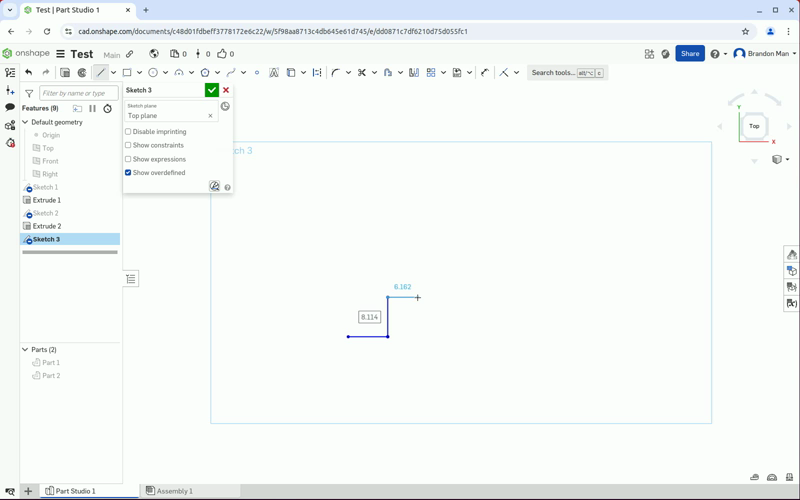
mouse_move(348, 297)
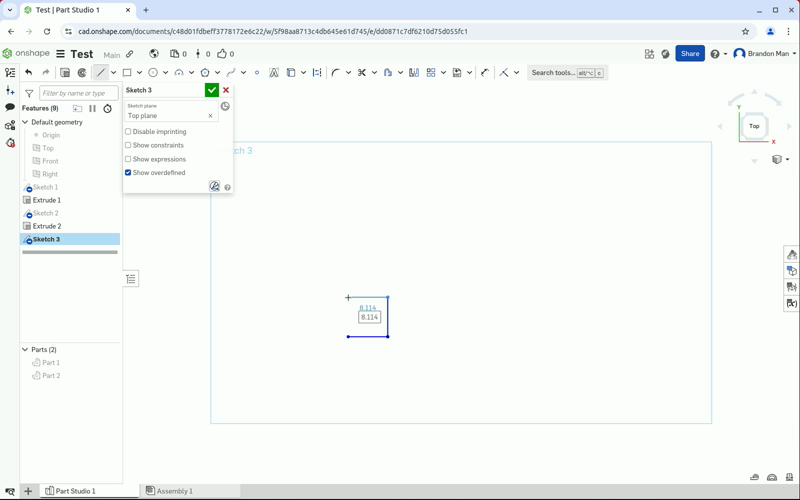
click(348, 297)
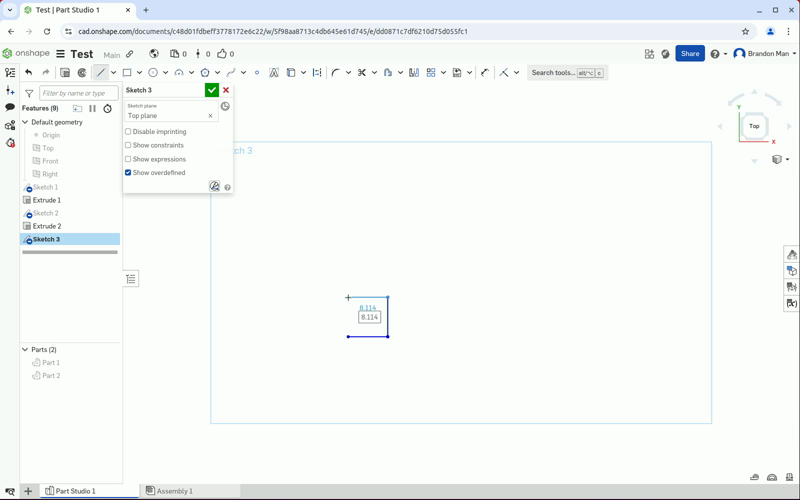
key_up(shift)
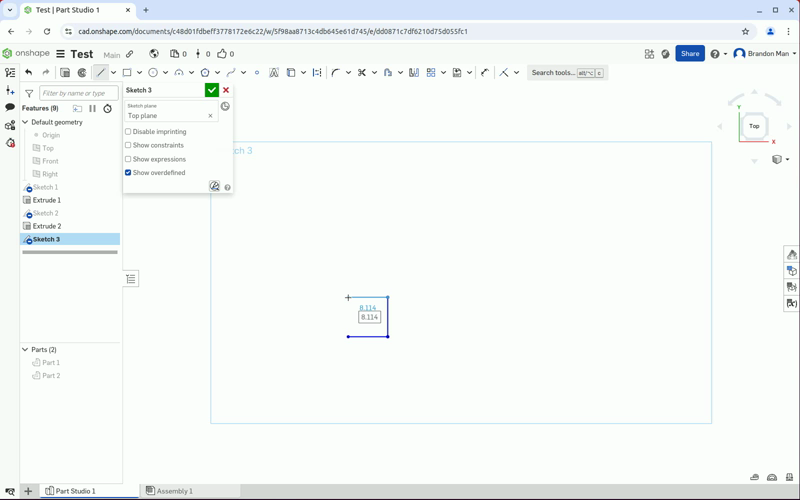
mouse_move(378, 297)
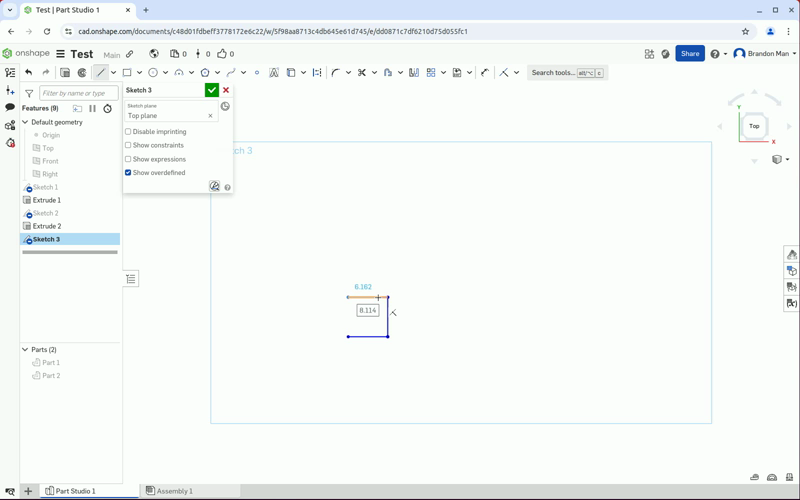
key_down(shift)
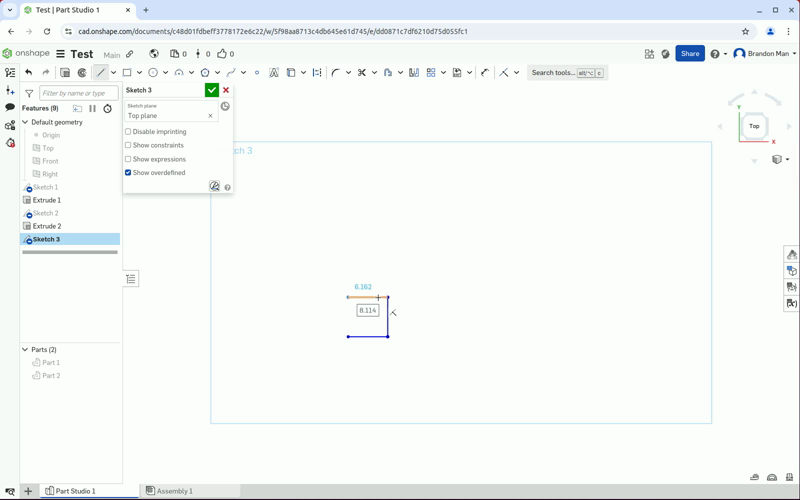
mouse_move(348, 336)
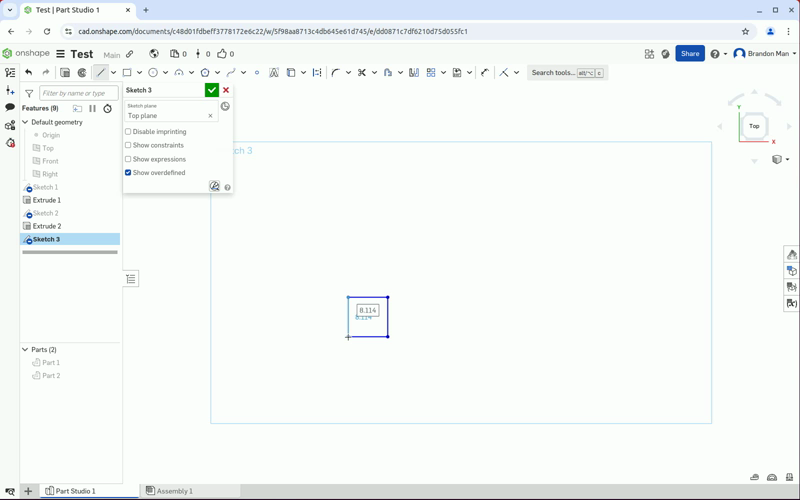
key_up(shift)
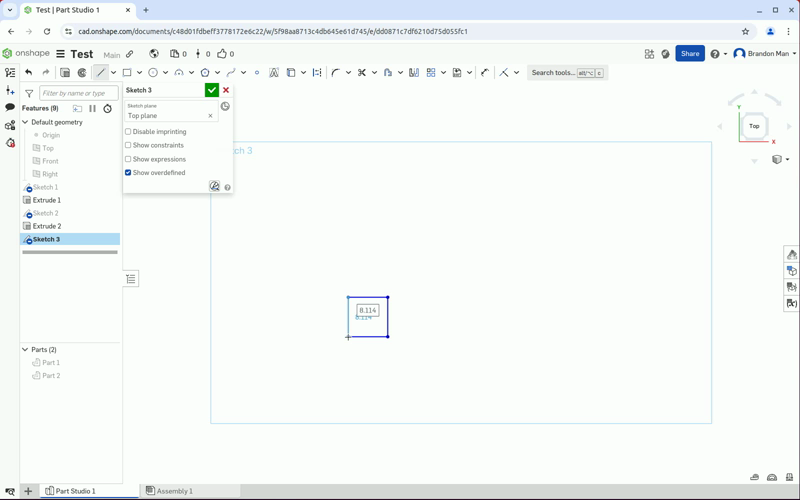
click(348, 336)
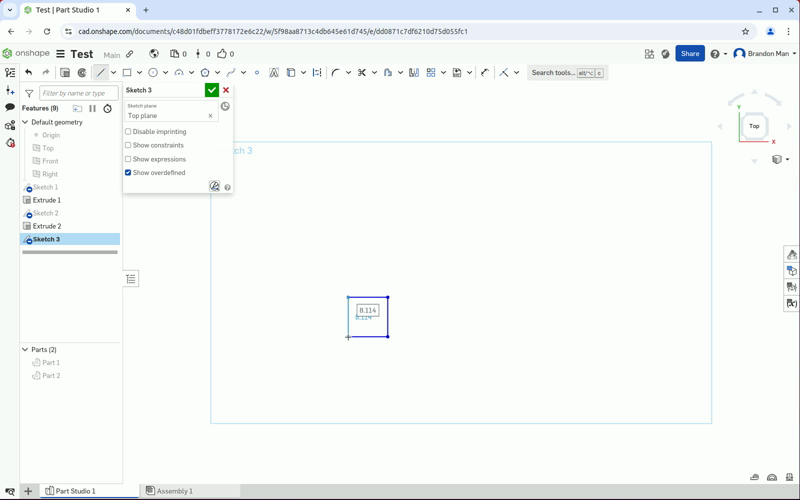
key(esc)
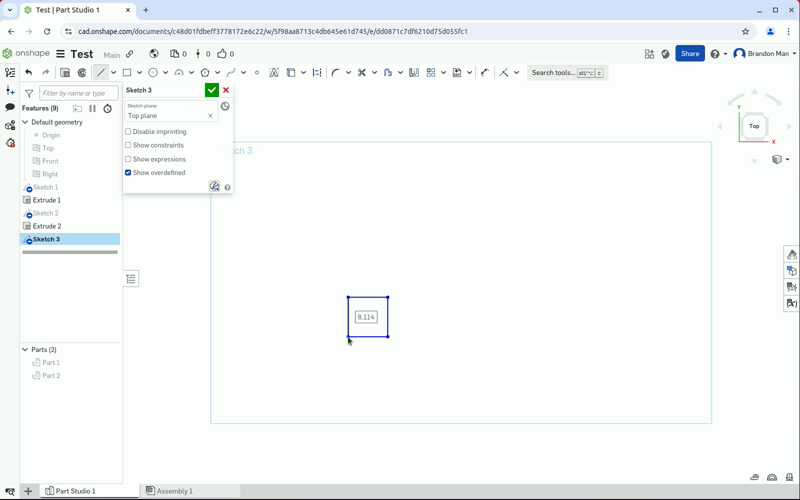
mouse_move(380, 311)
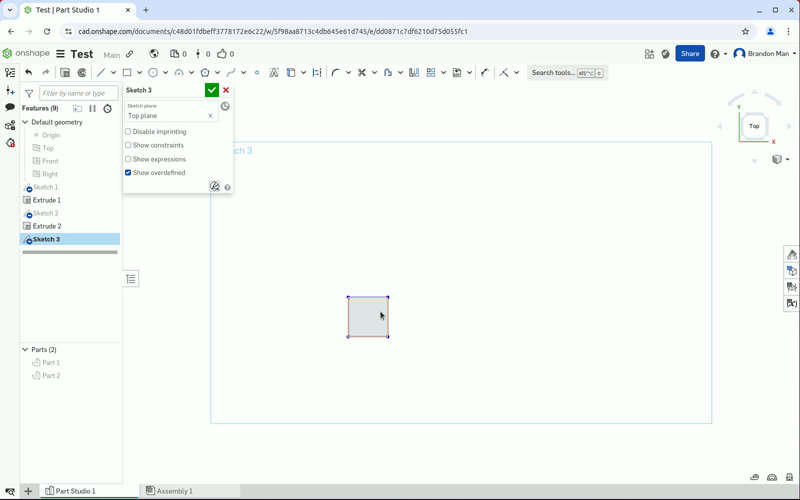
scroll(6)
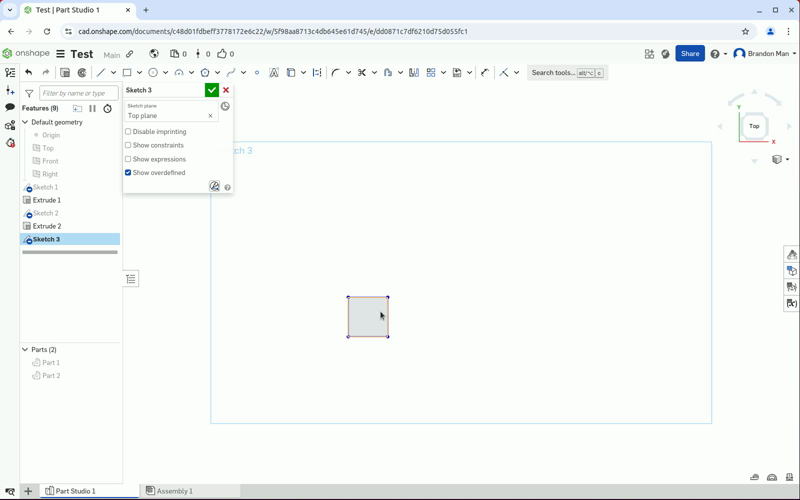
scroll(6)
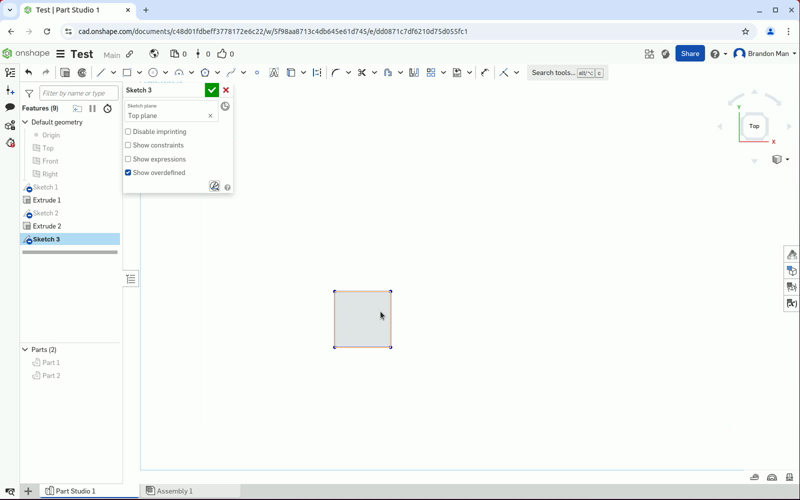
scroll(6)
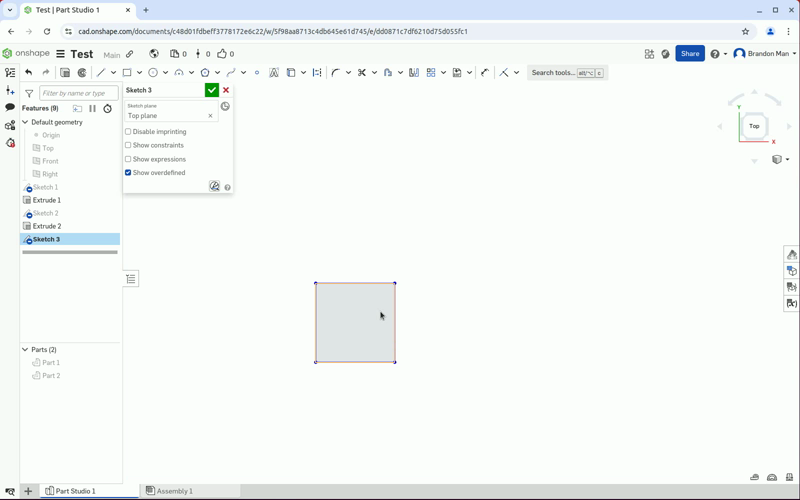
scroll(6)
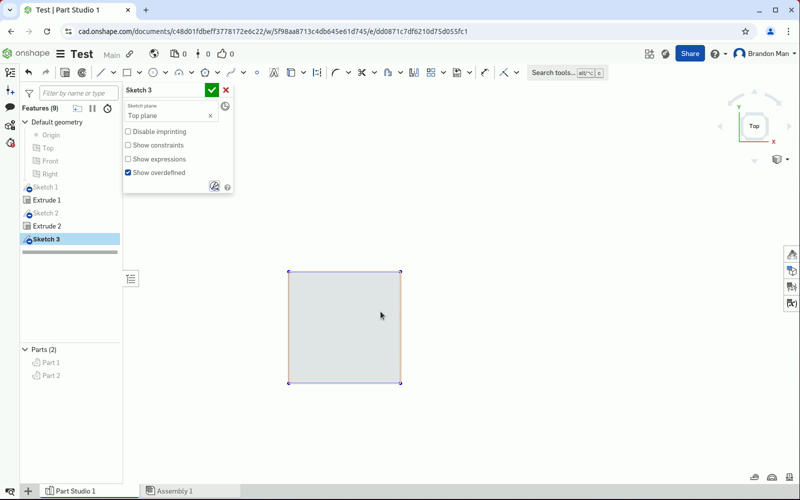
scroll(6)
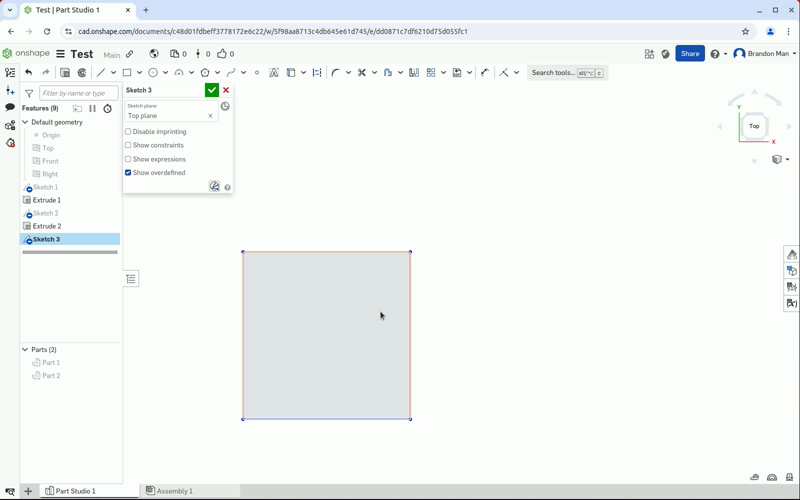
scroll(6)
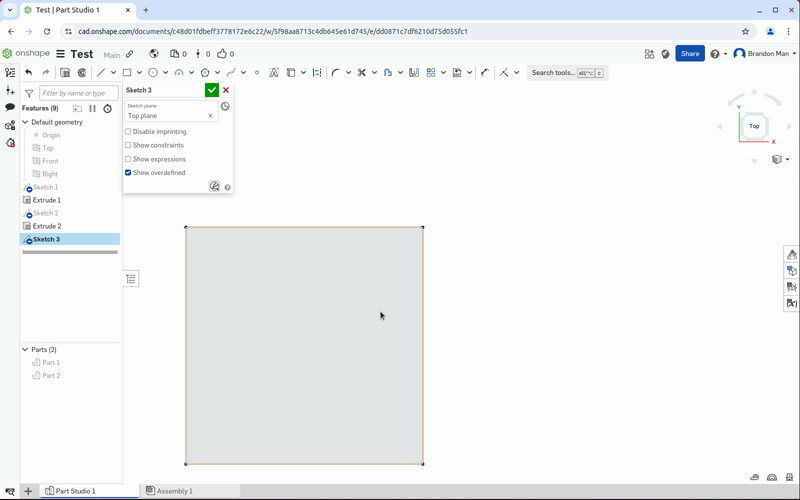
scroll(6)
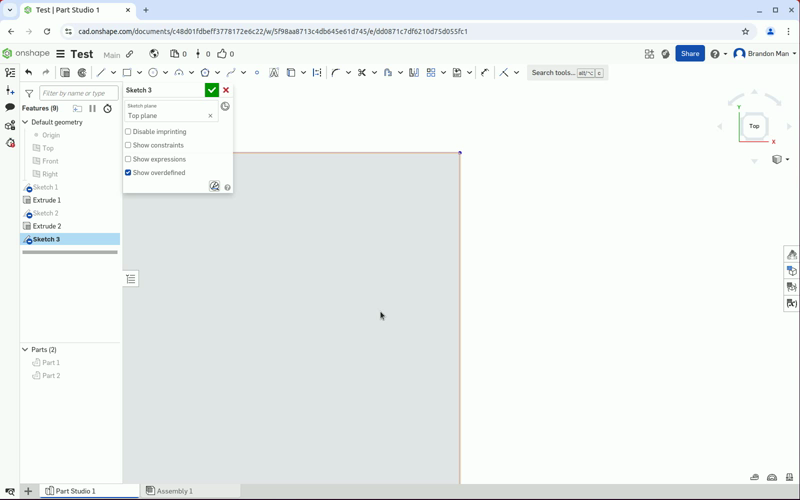
click(380, 311)
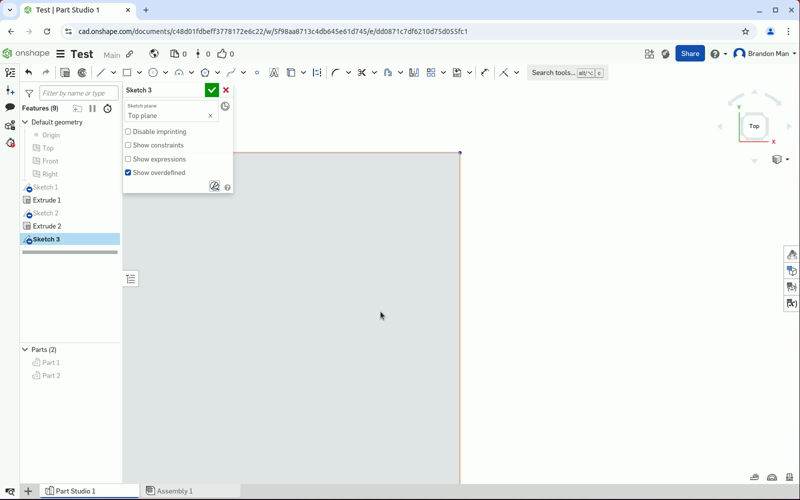
scroll(-6)
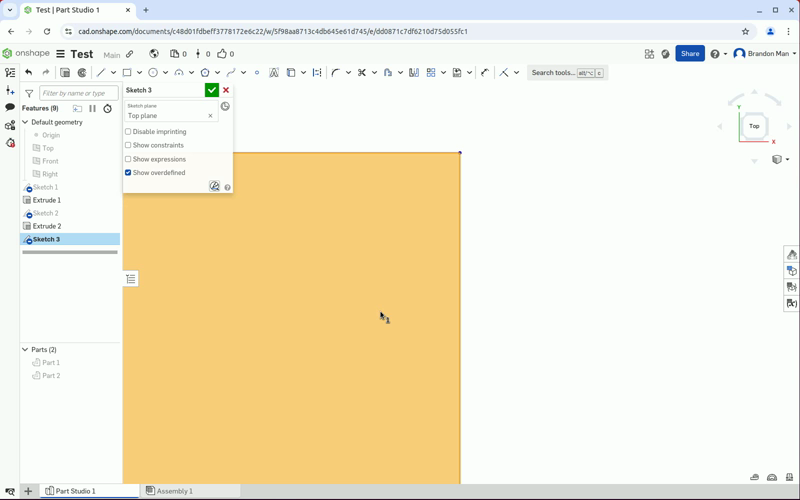
scroll(-6)
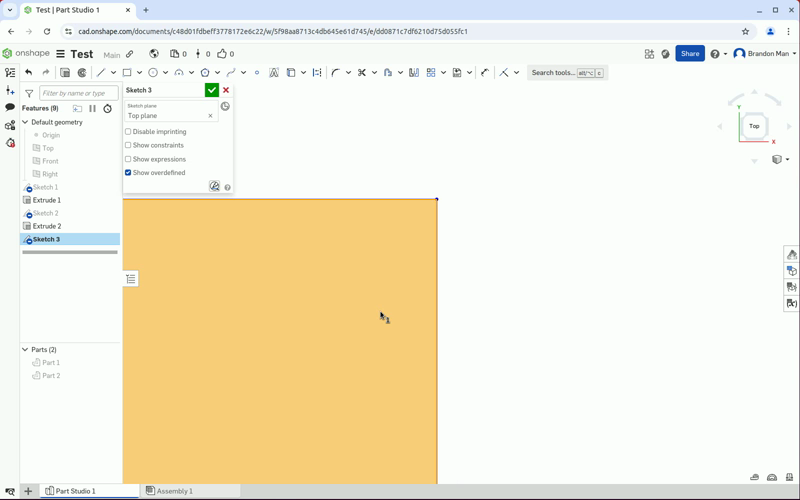
scroll(-6)
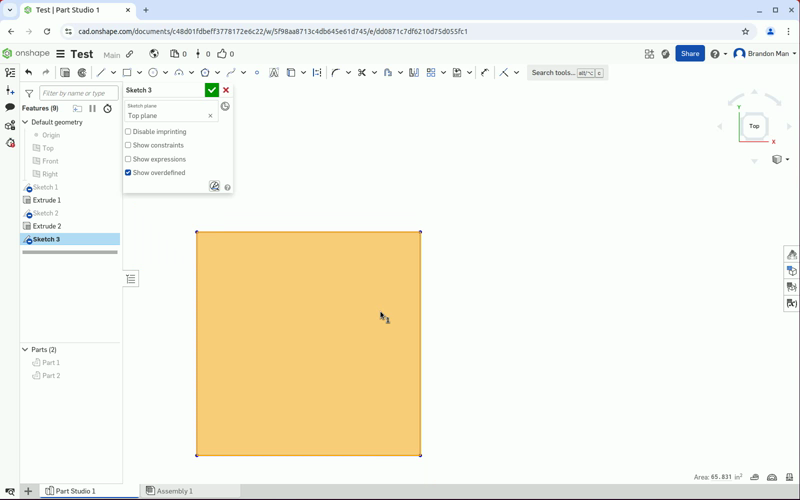
scroll(-6)
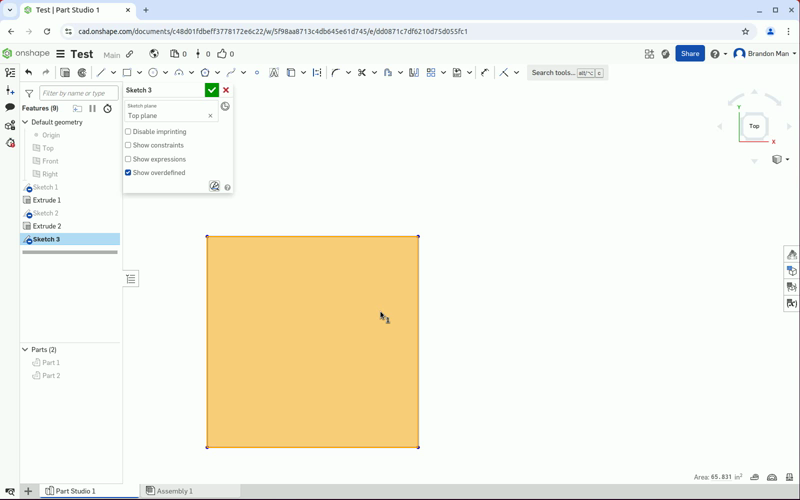
scroll(-6)
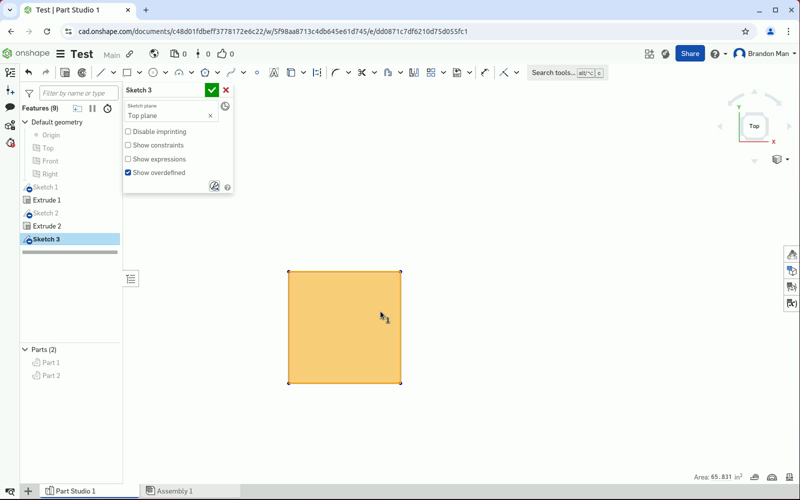
scroll(-6)
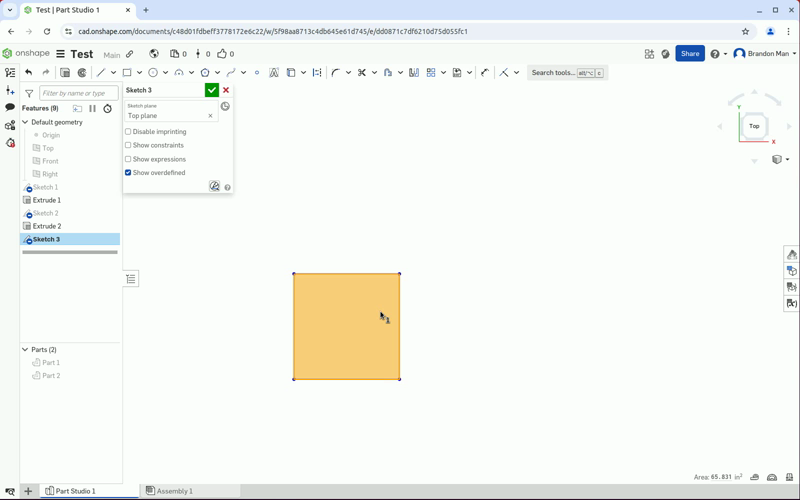
scroll(-6)
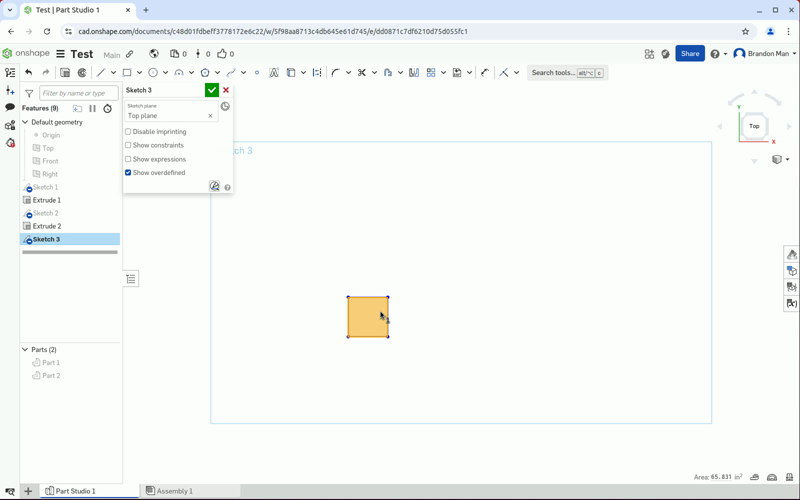
mouse_move(73, 352)
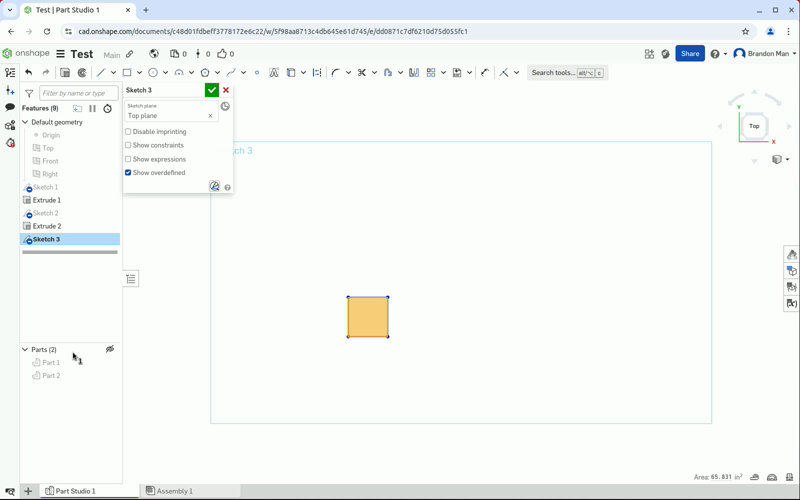
key(shift+y)
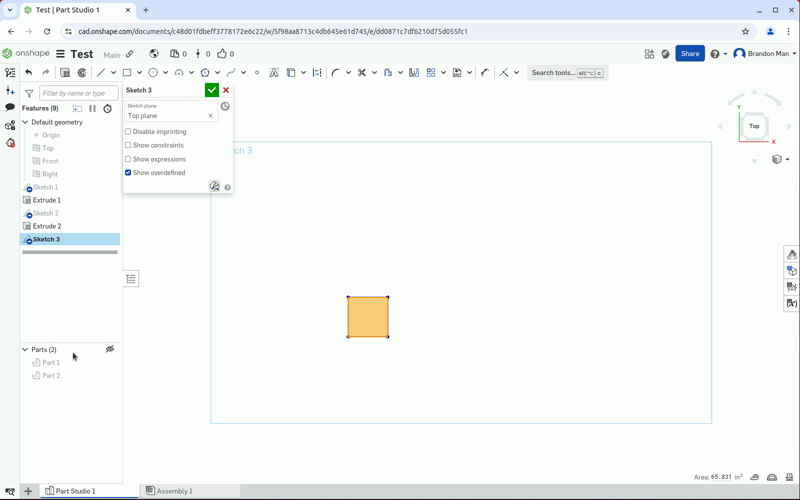
key(shift+e)
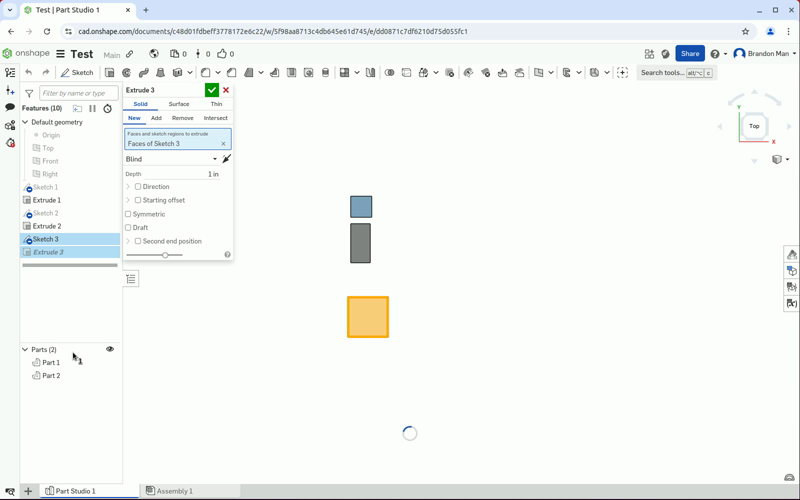
mouse_move(143, 106)
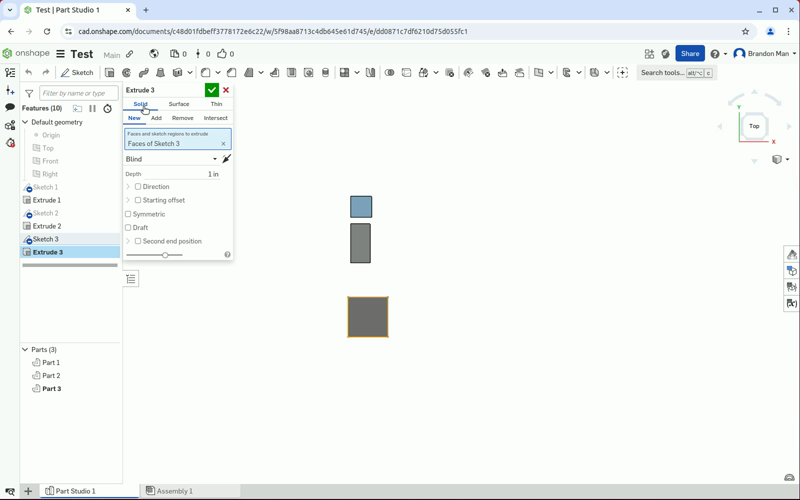
click(143, 106)
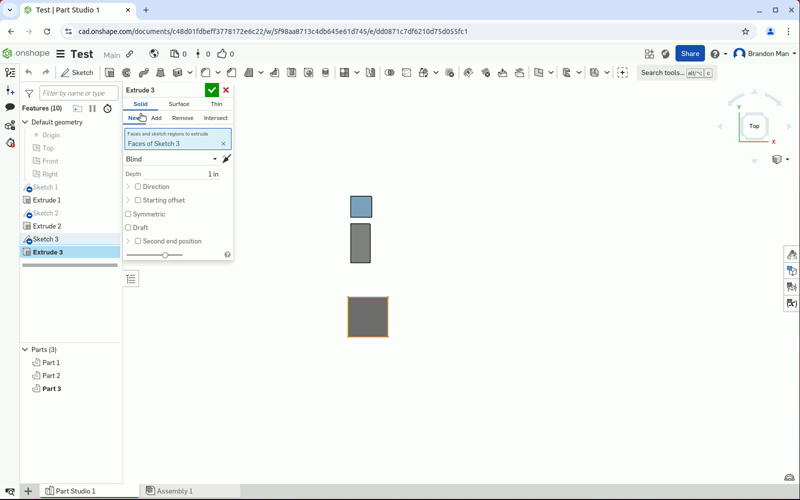
mouse_move(137, 120)
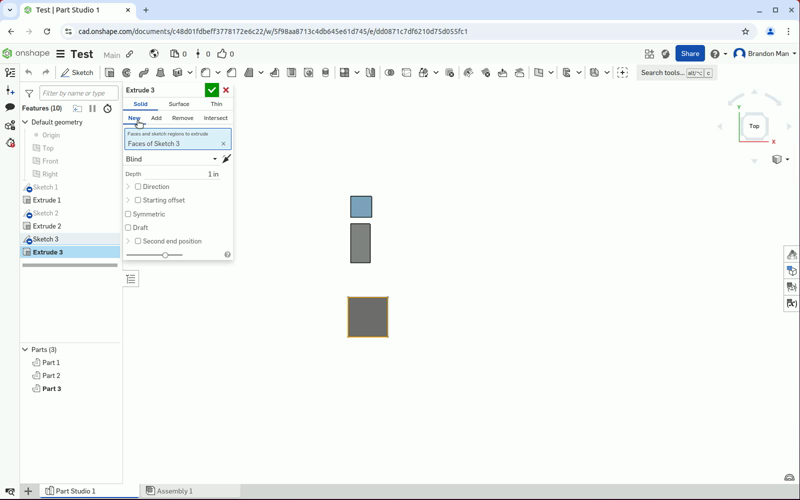
click(137, 120)
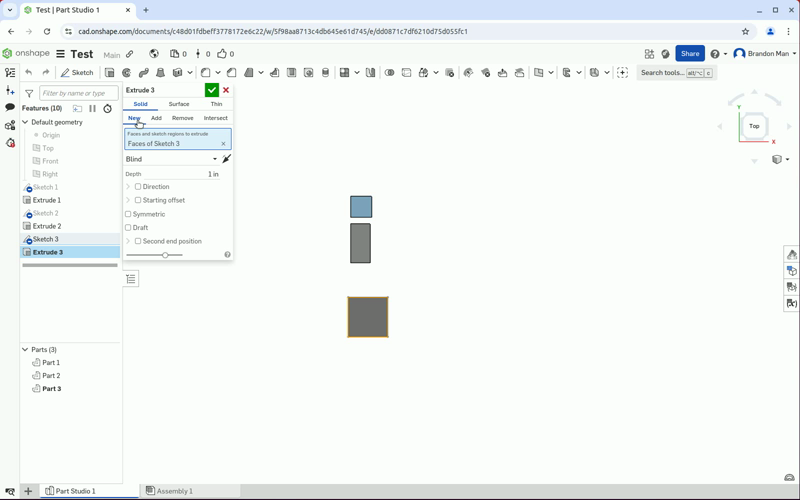
key(tab, 4)
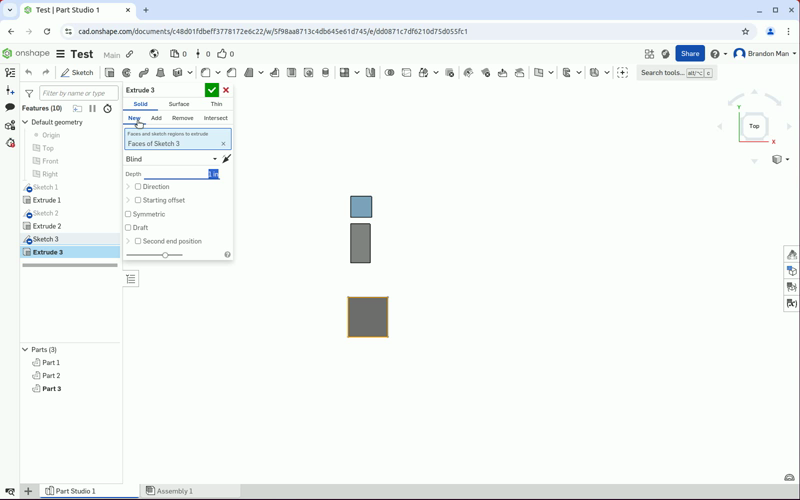
text(1.926)
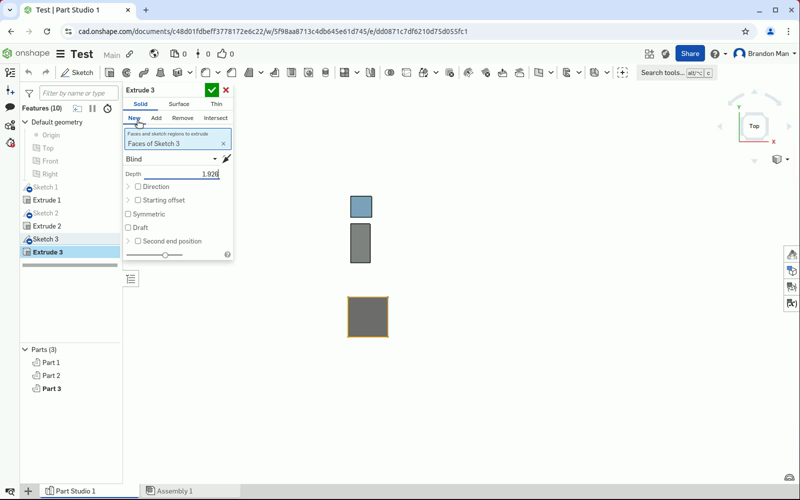
key(enter)
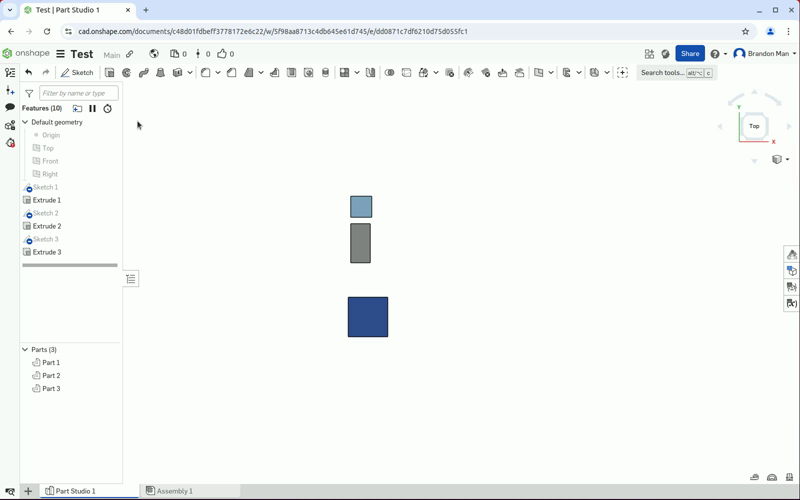
key(shift+h)
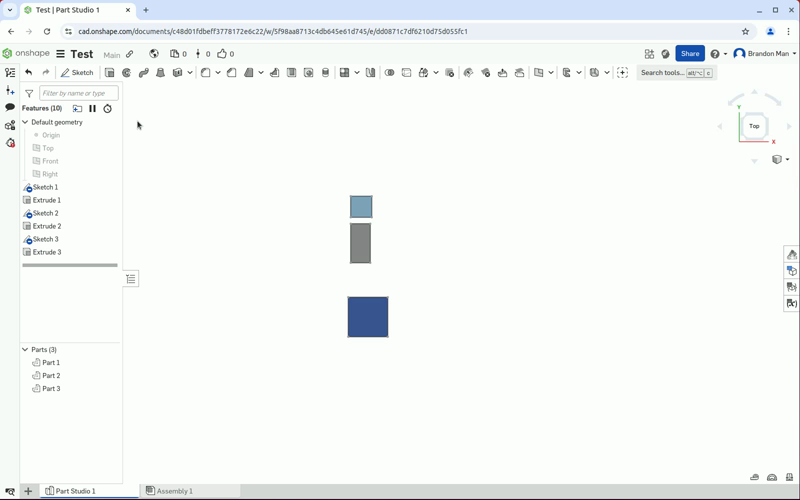
key(shift+h)
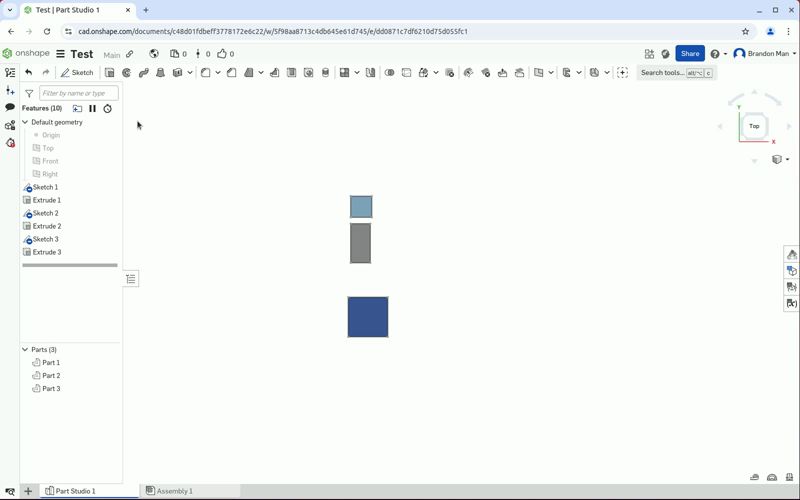
key(shift+7)
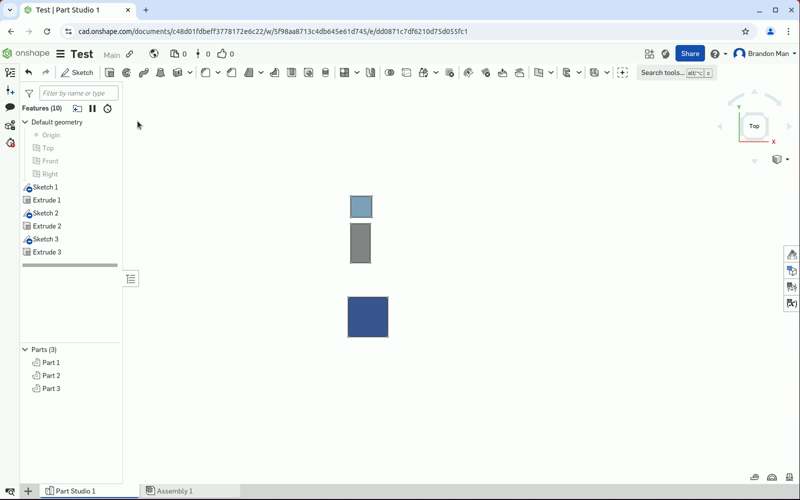
key(up, 3)
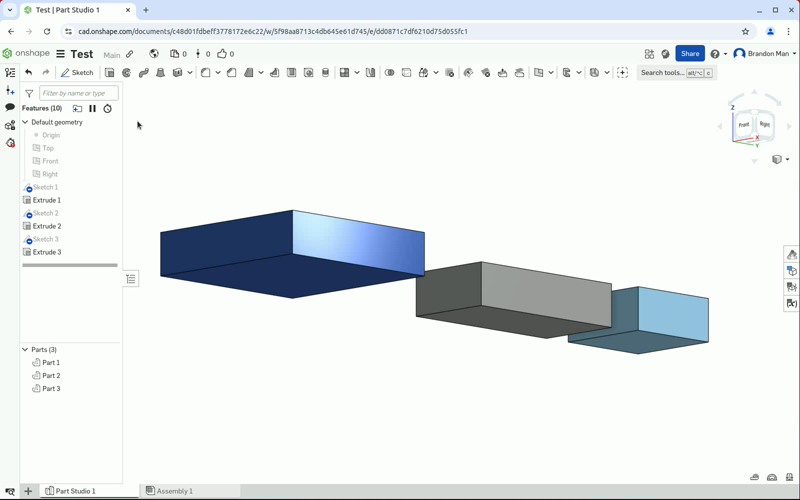
key(left, 3)
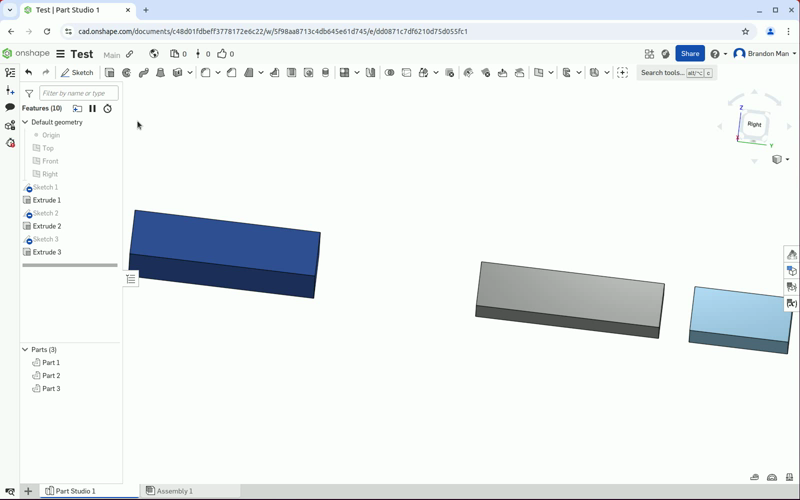
key(right, 3)
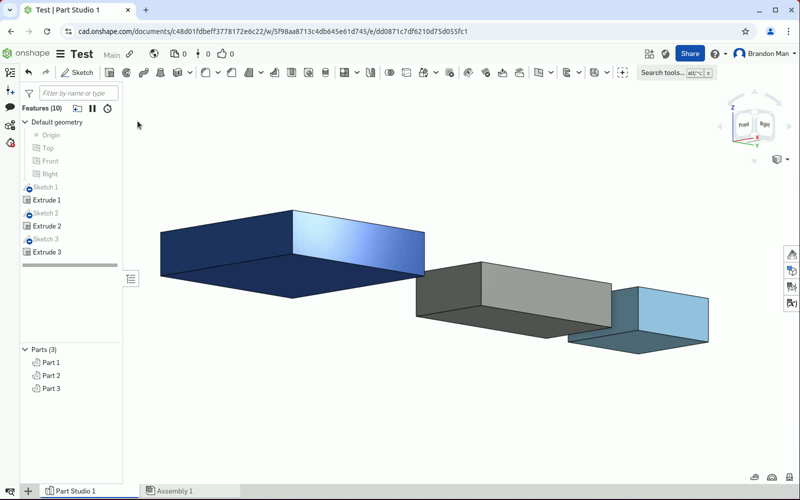
key(down, 3)
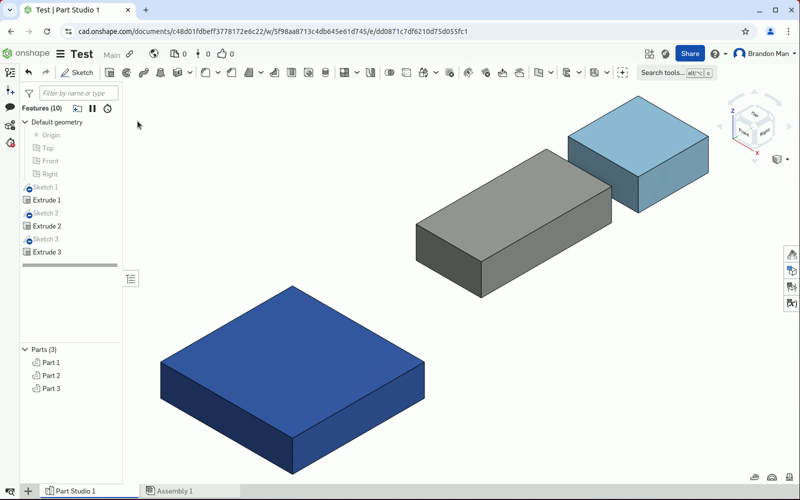
mouse_move(73, 189)
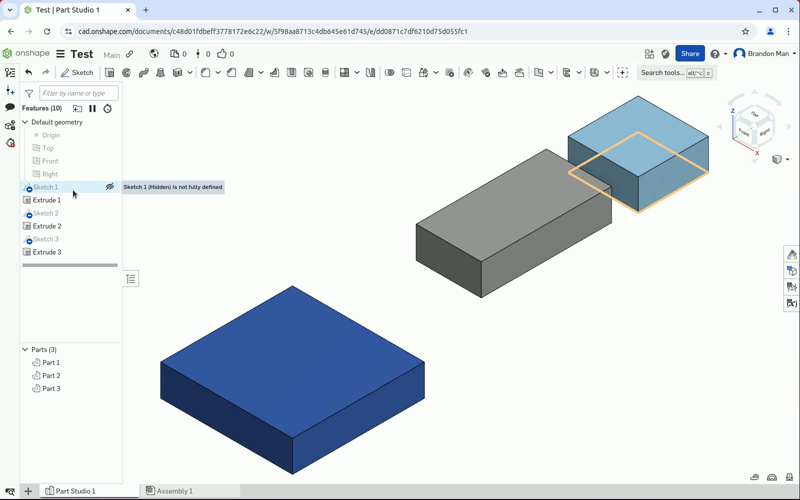
click(73, 189)